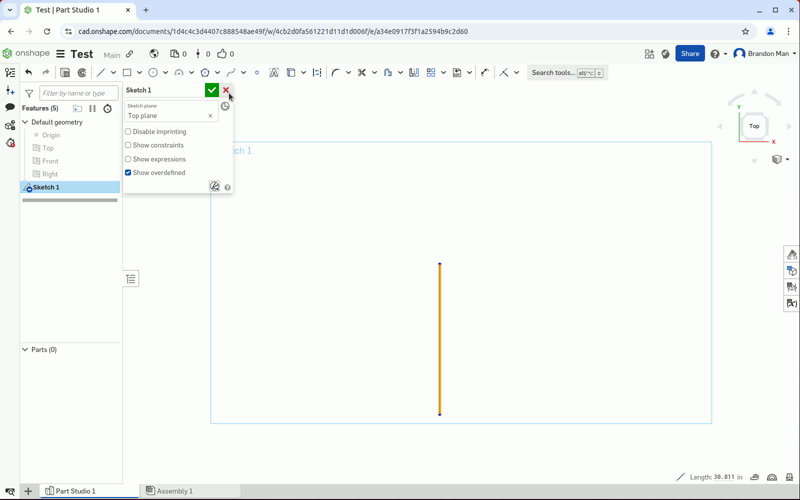
key(shift+h)
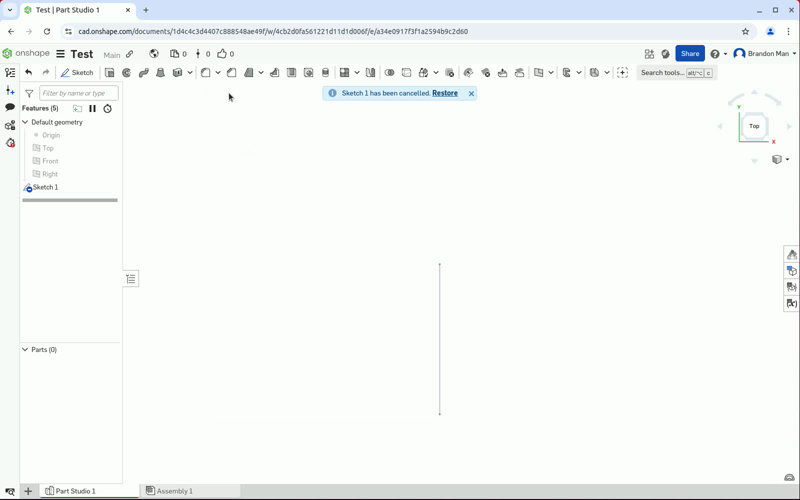
key(shift+s)
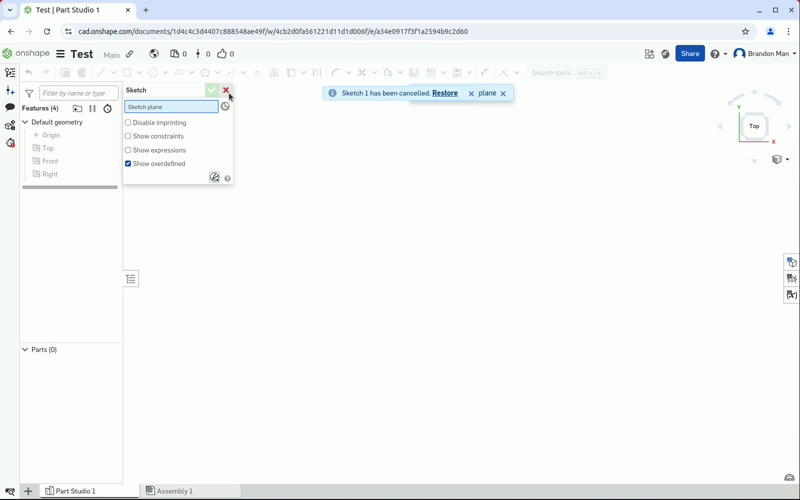
mouse_move(73, 150)
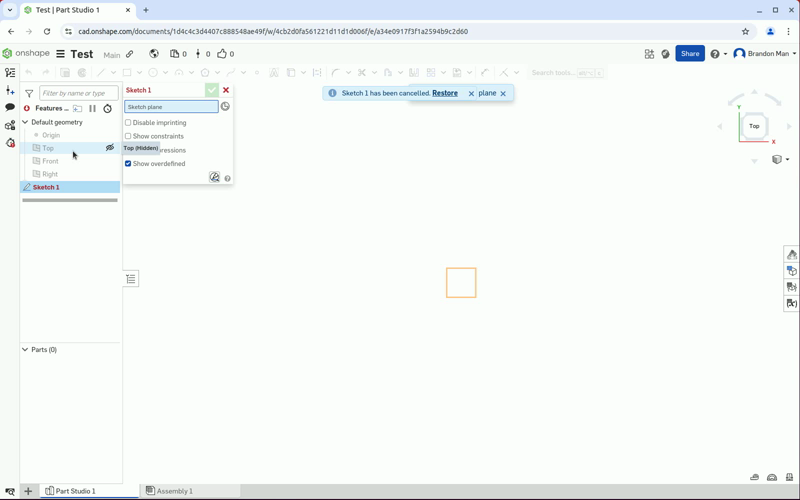
click(73, 150)
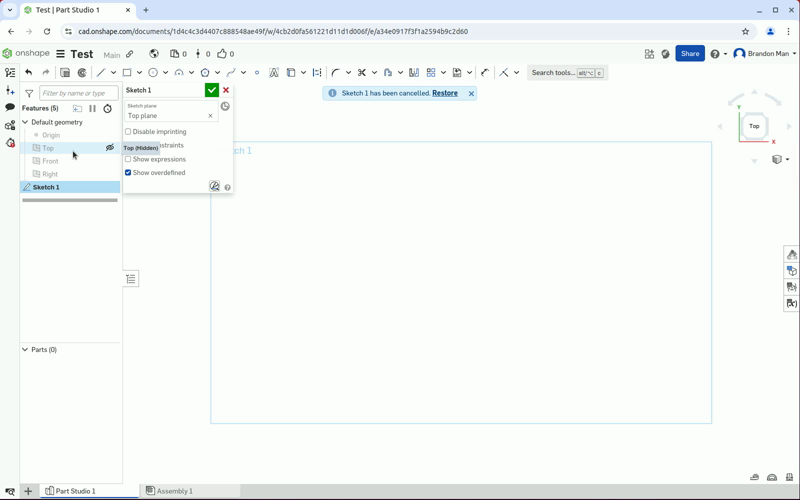
mouse_move(73, 352)
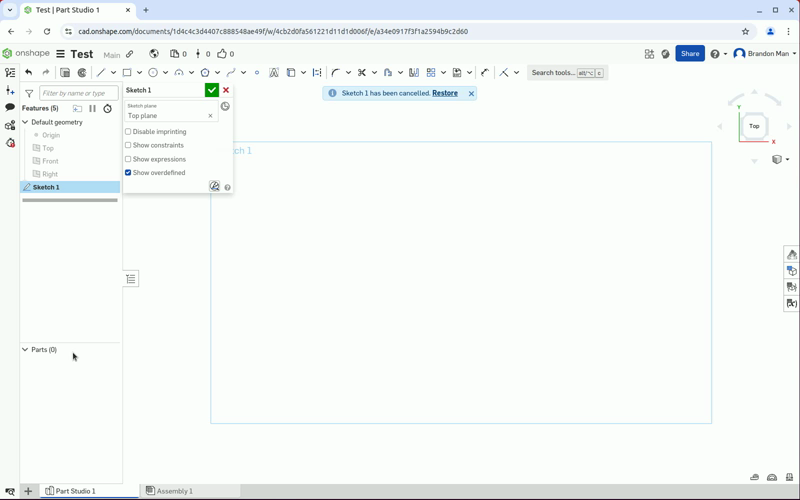
key(y)
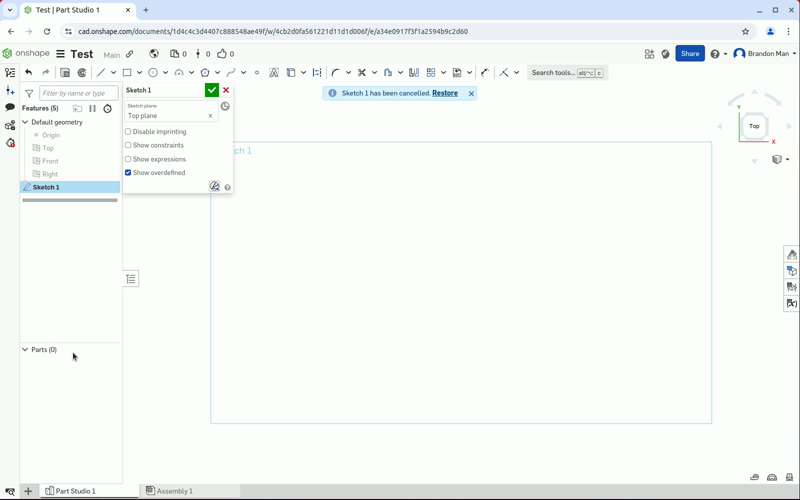
key(l)
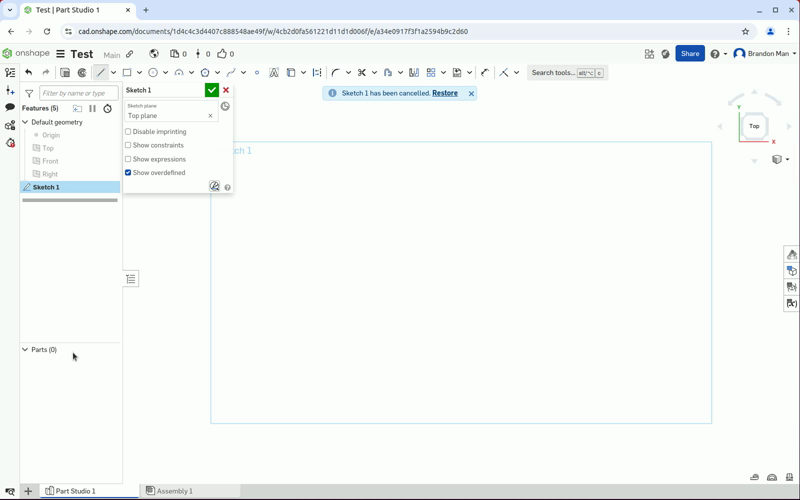
key_down(shift)
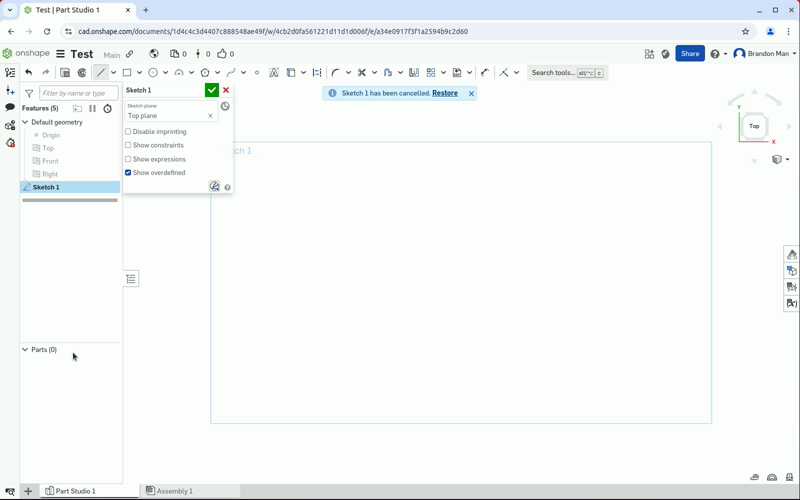
mouse_move(409, 321)
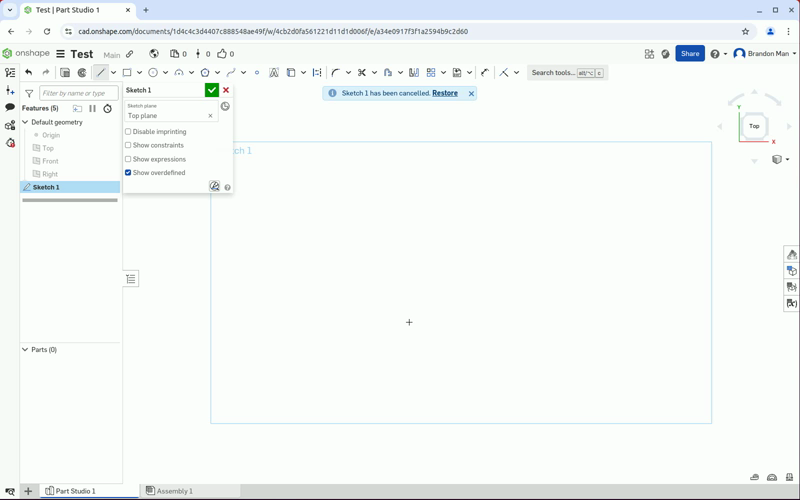
click(409, 321)
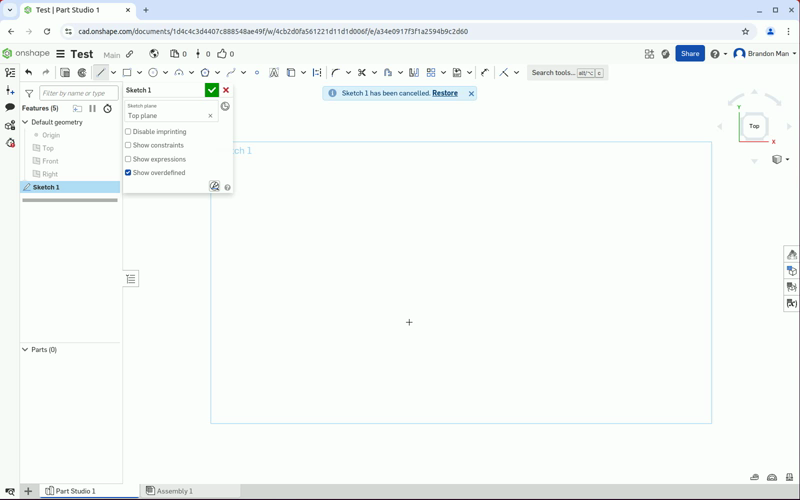
key_up(shift)
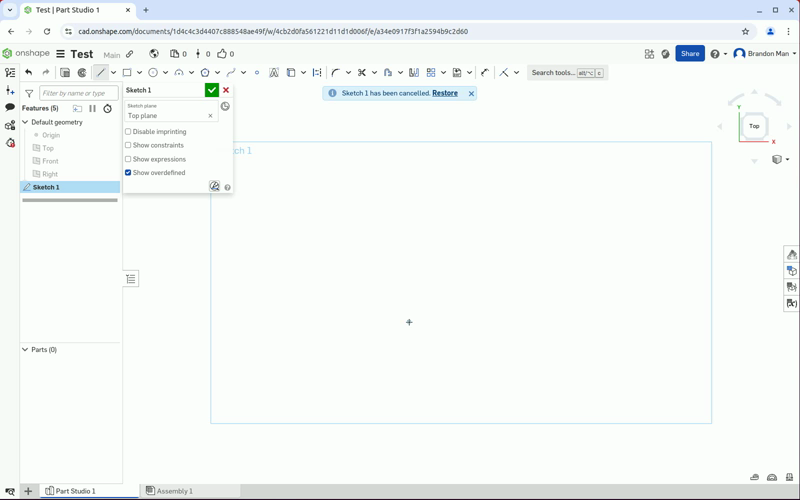
key_down(shift)
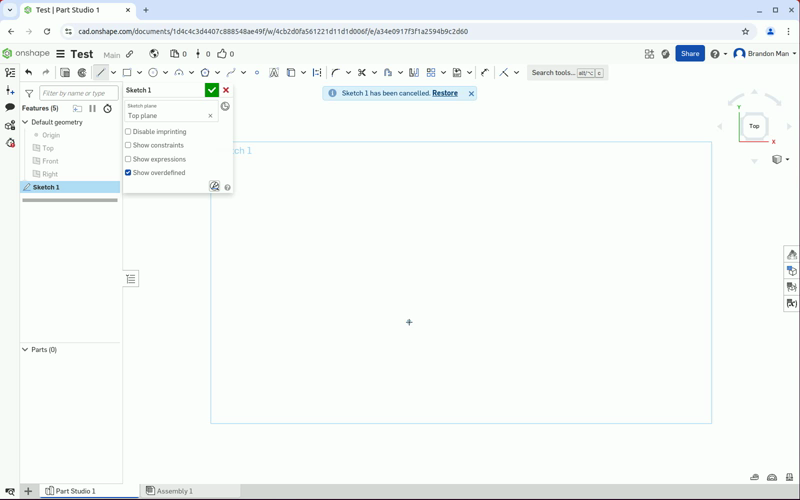
mouse_move(439, 321)
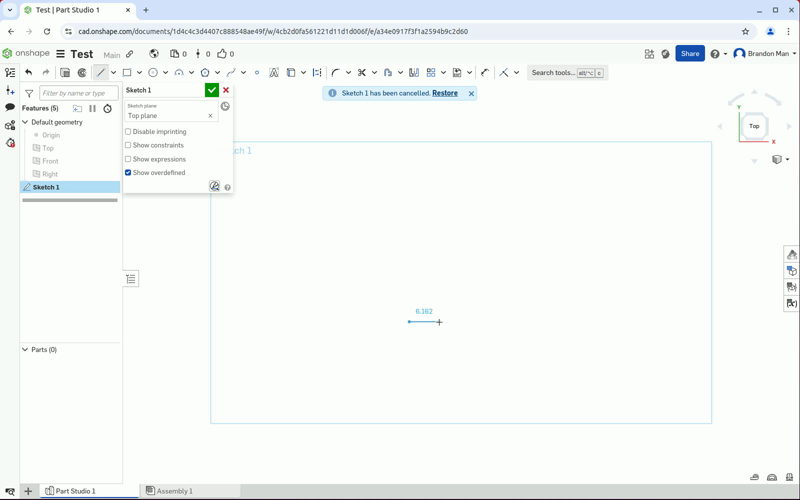
mouse_move(452, 321)
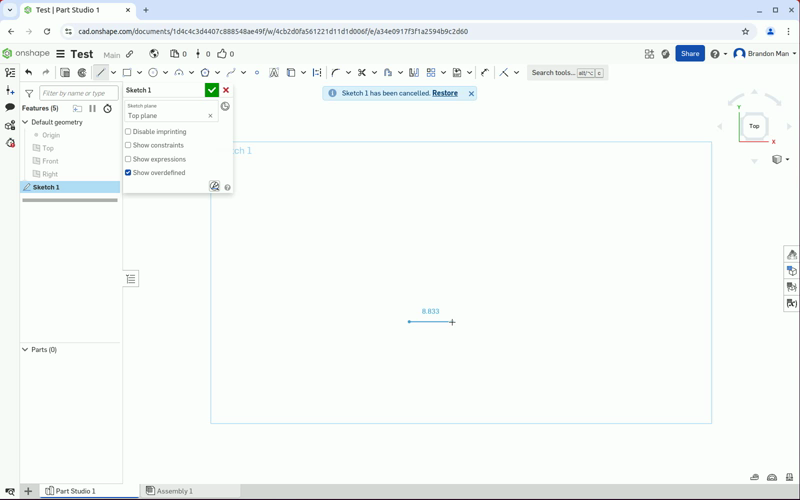
click(452, 321)
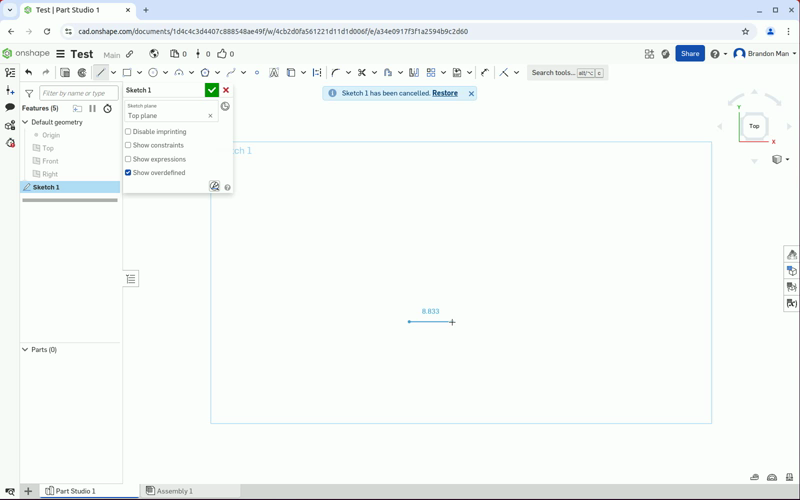
key_up(shift)
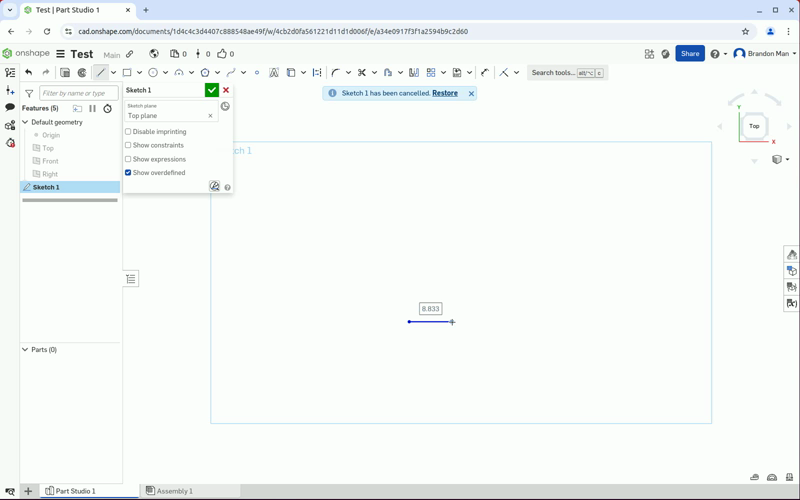
key_down(shift)
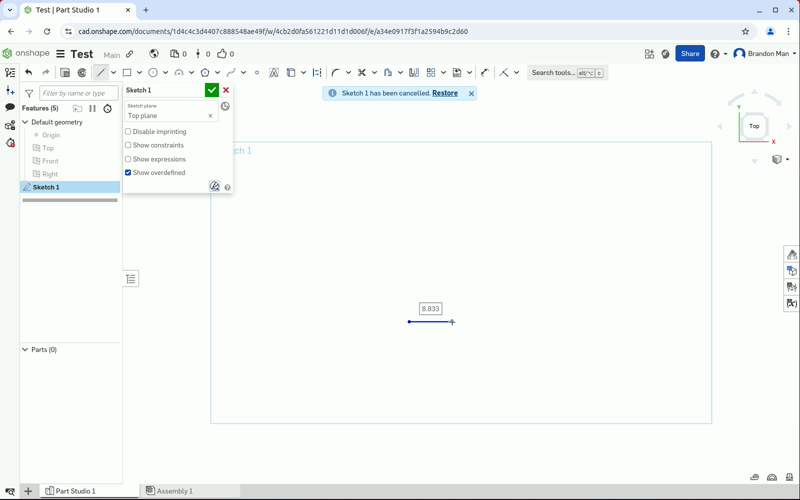
mouse_move(452, 243)
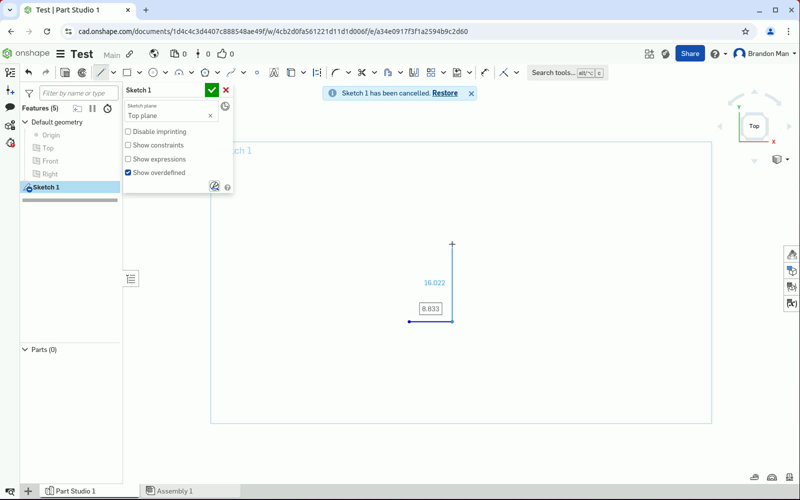
click(452, 243)
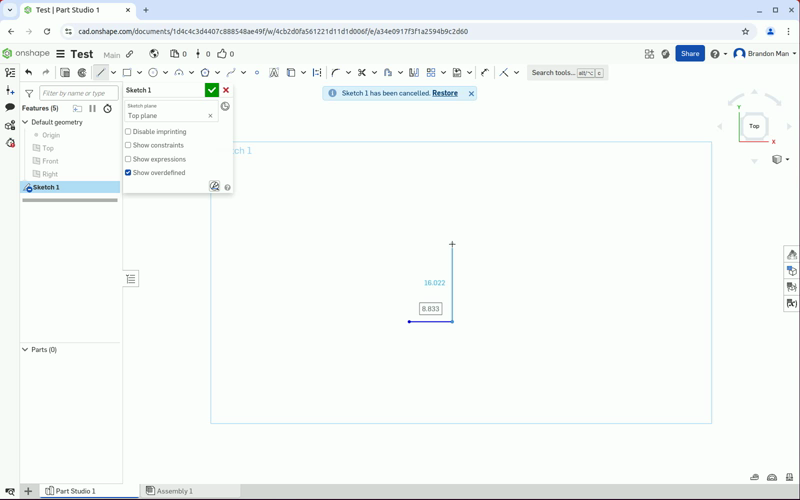
key_up(shift)
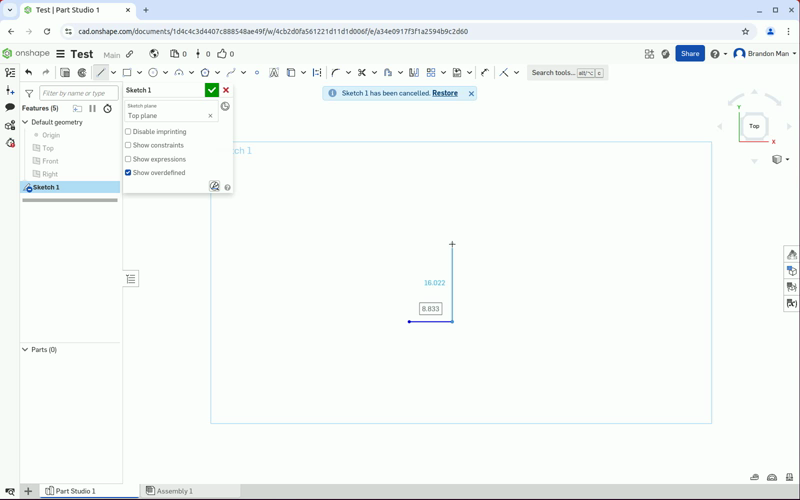
key_down(shift)
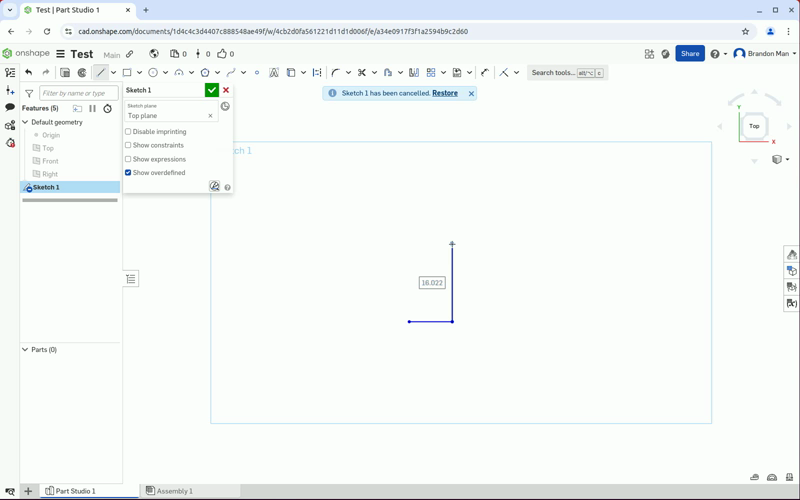
mouse_move(482, 243)
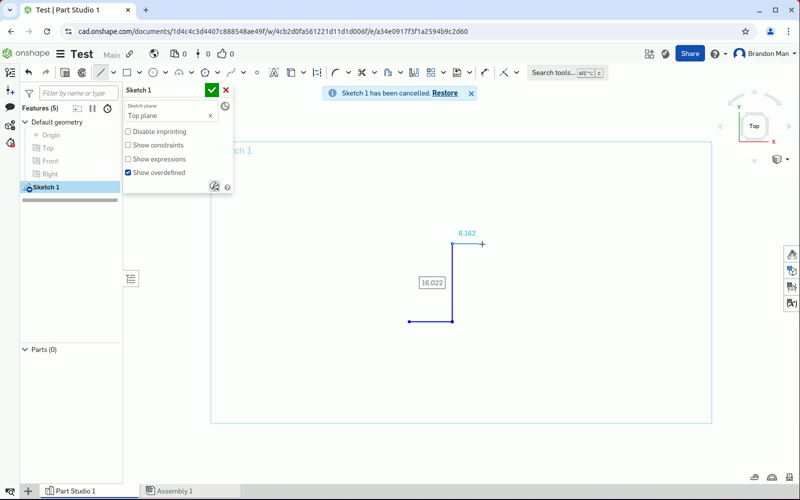
mouse_move(409, 243)
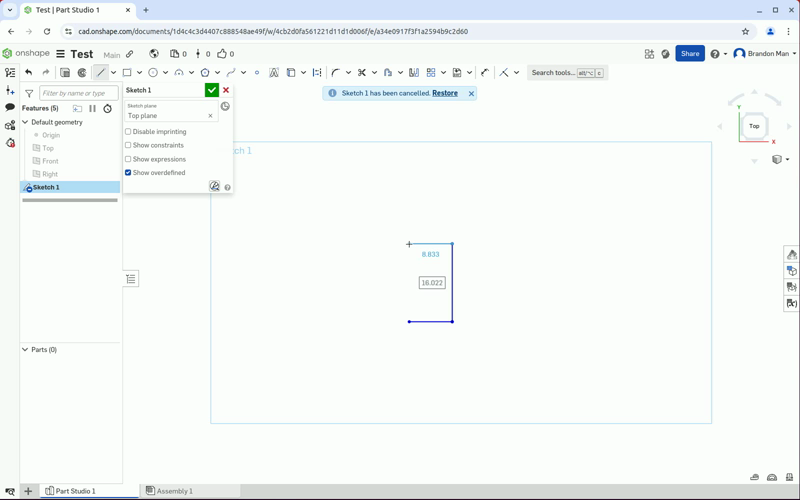
click(409, 243)
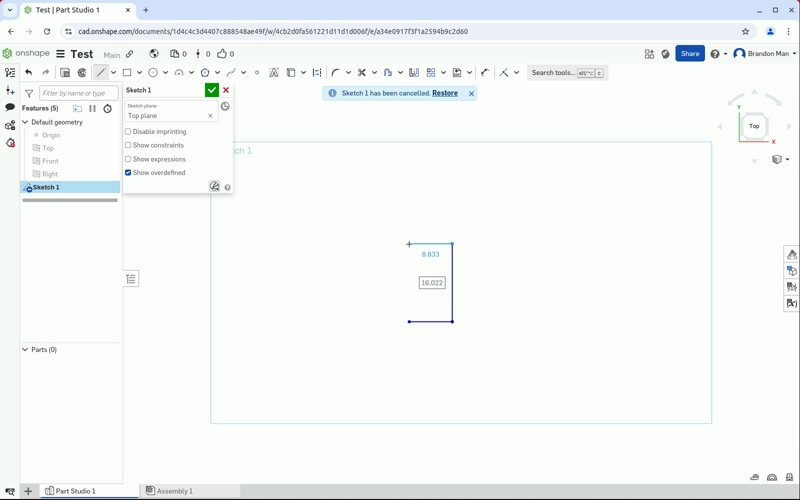
key_up(shift)
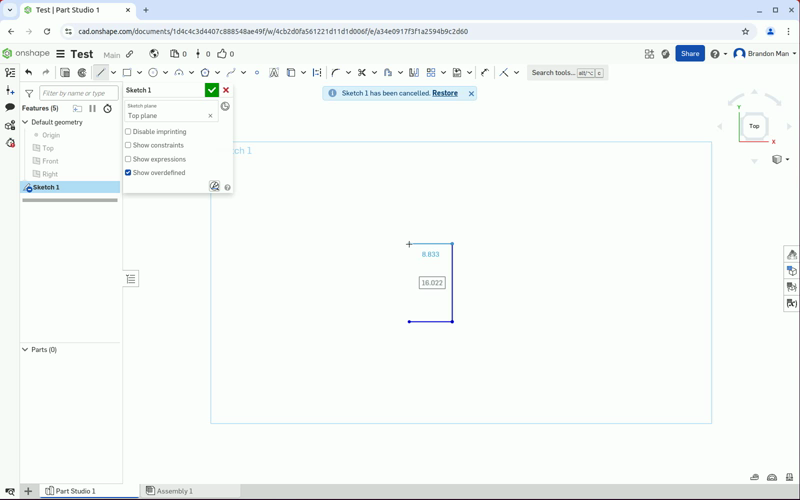
key_down(shift)
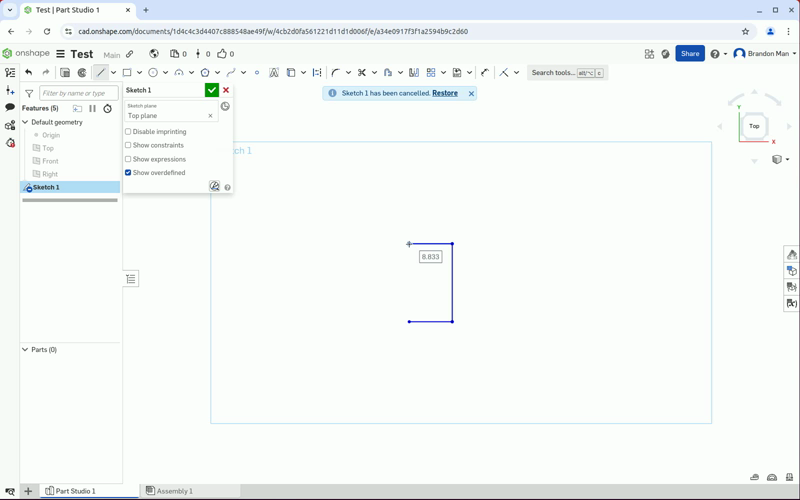
mouse_move(409, 321)
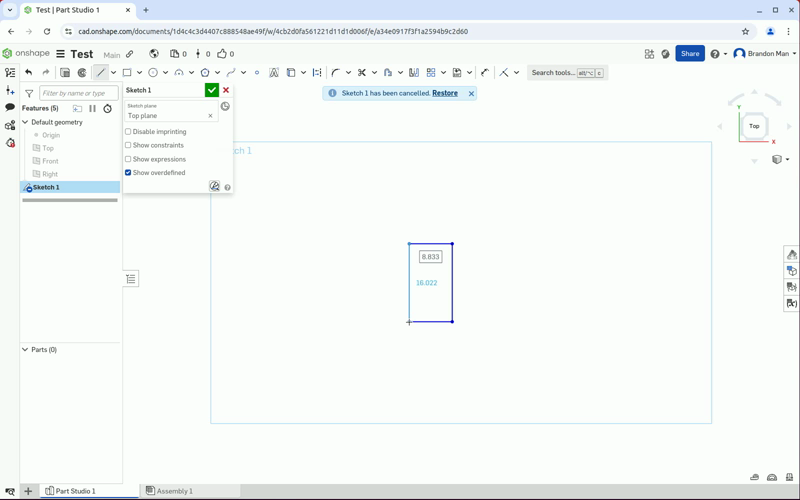
key_up(shift)
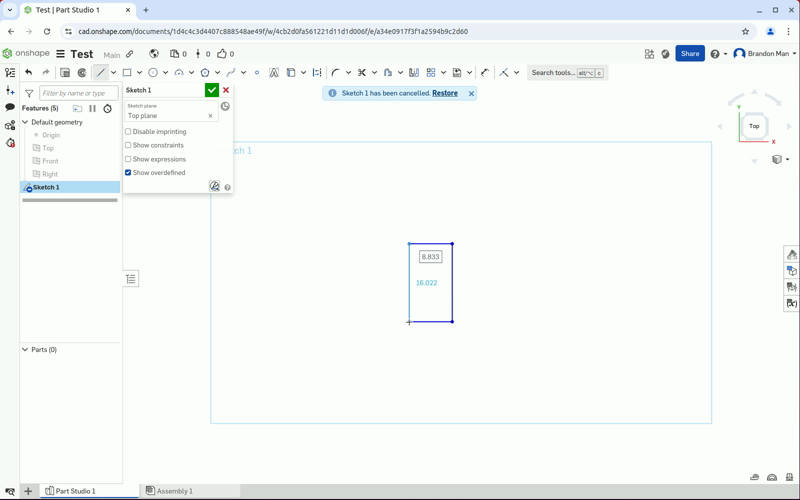
click(409, 321)
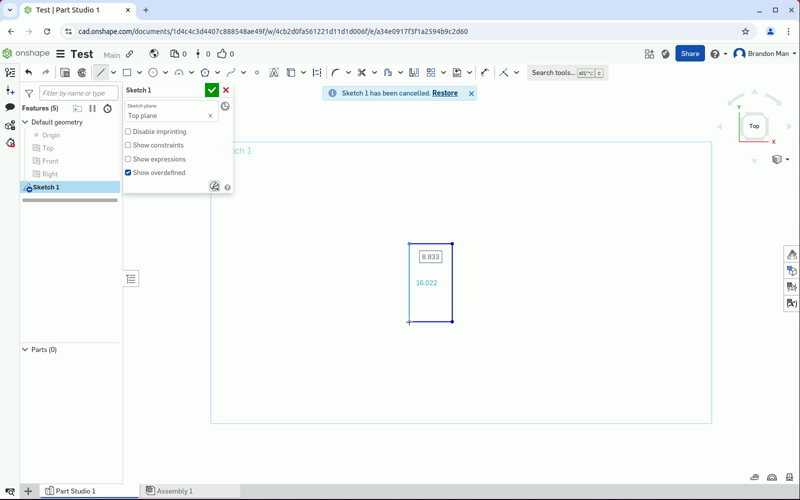
key(esc)
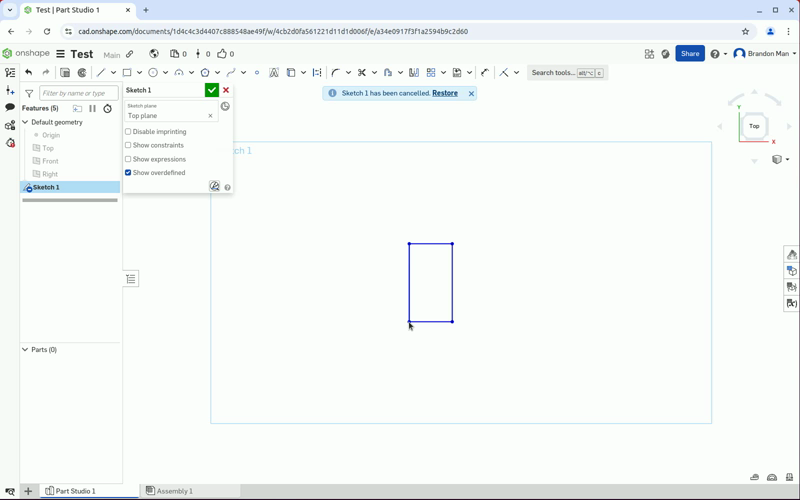
key(c)
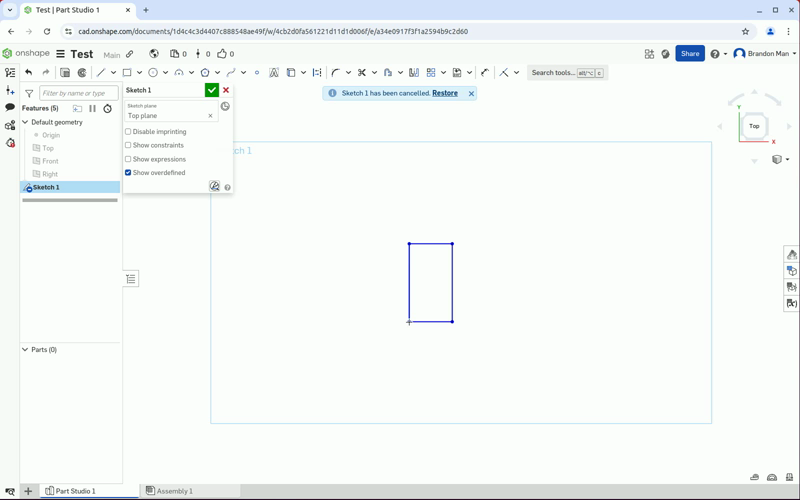
key_down(shift)
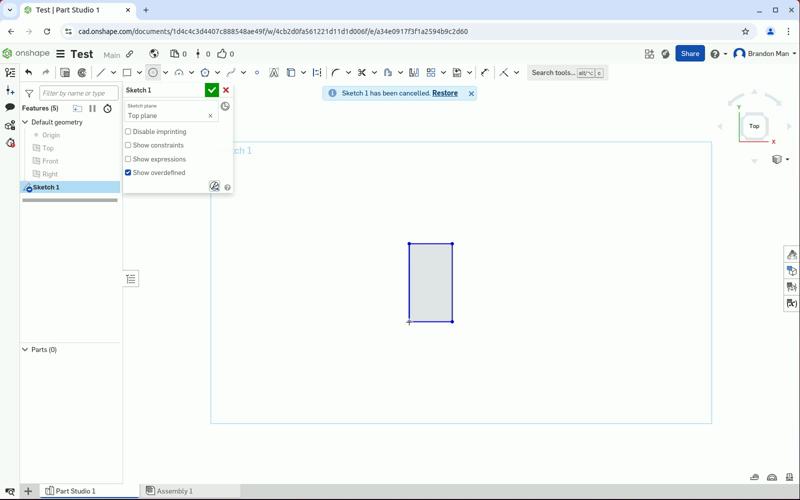
mouse_move(431, 282)
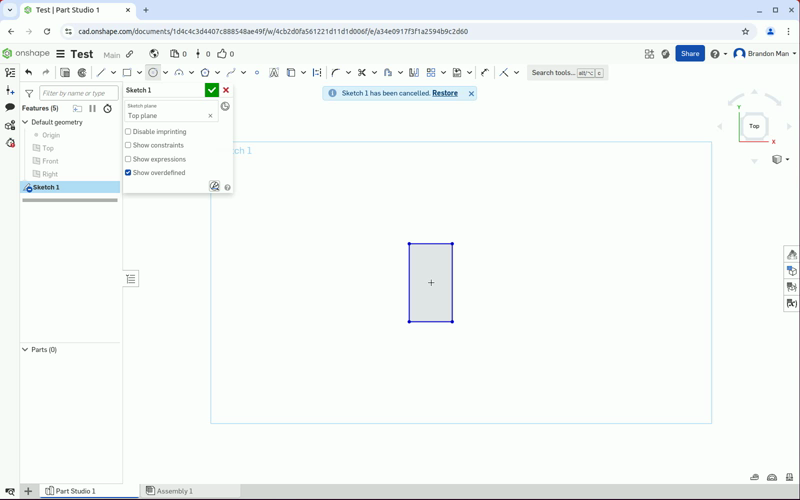
click(431, 282)
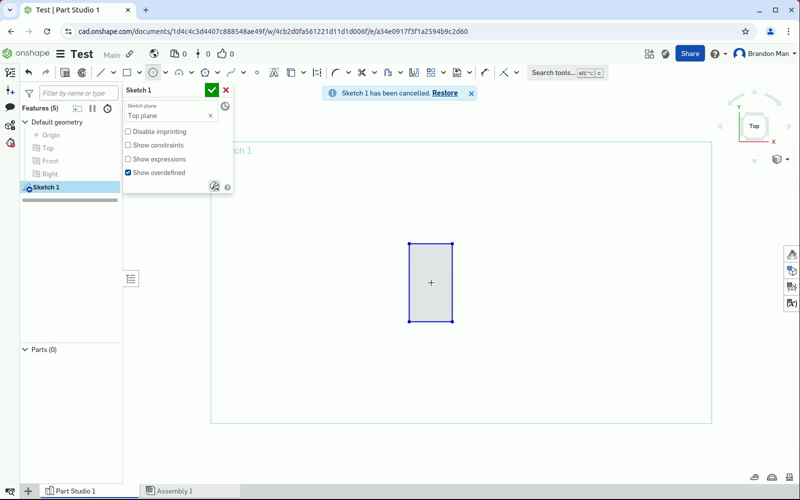
key_up(shift)
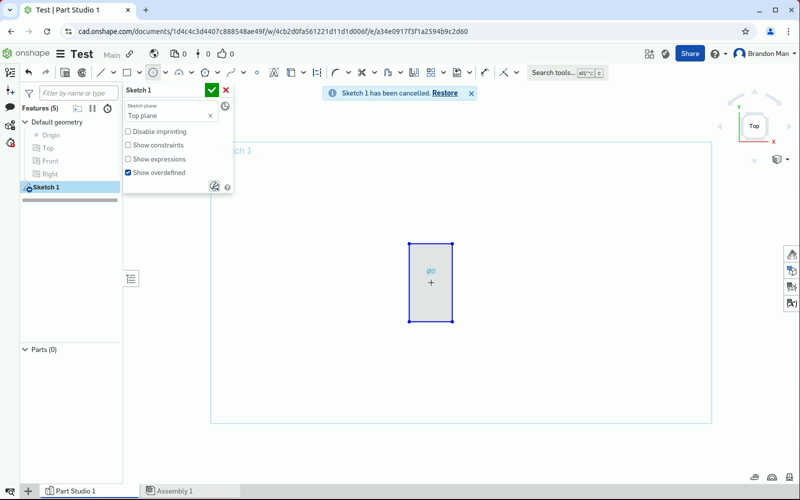
mouse_move(439, 282)
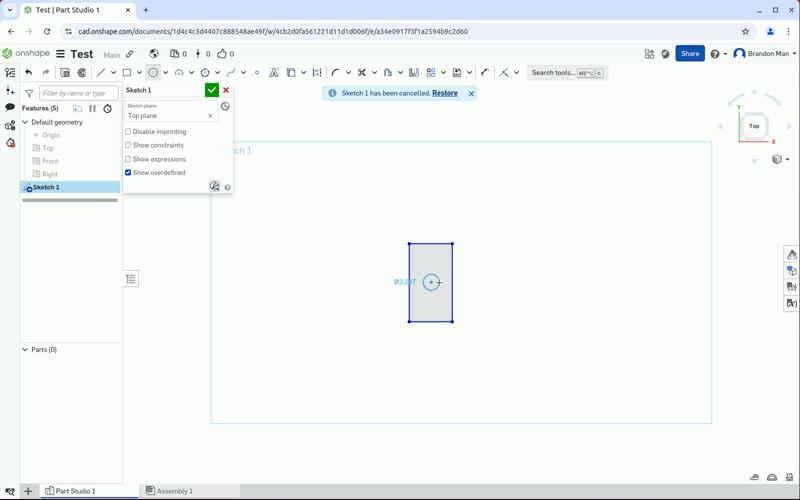
click(439, 282)
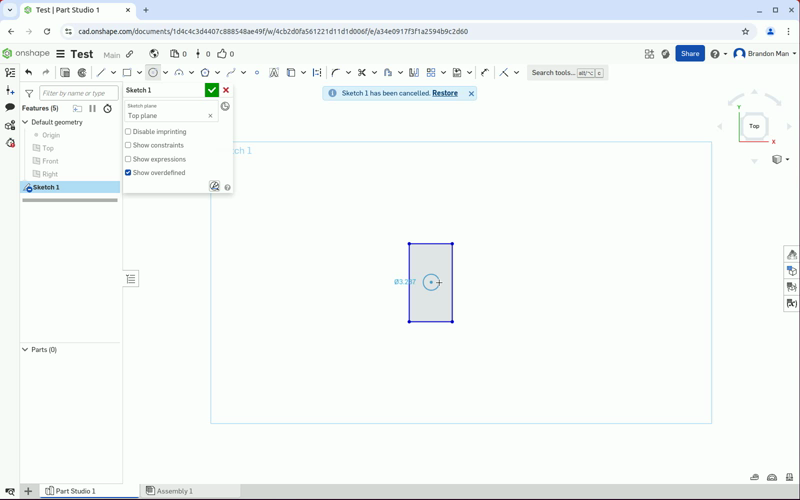
key(esc)
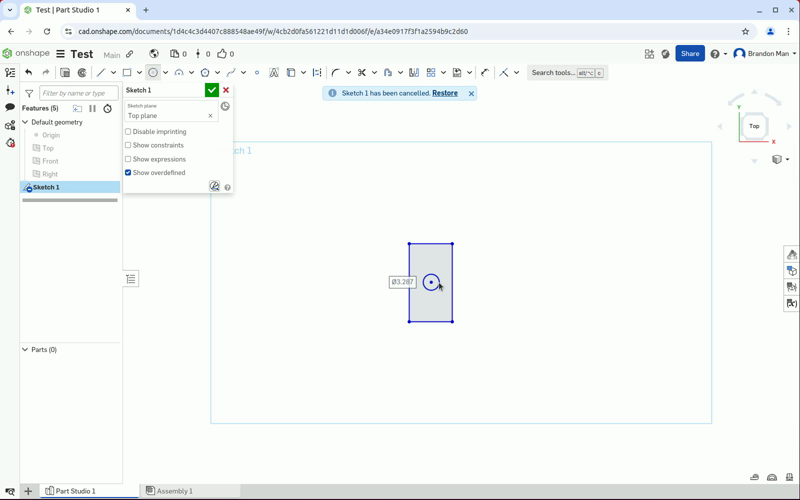
mouse_move(412, 289)
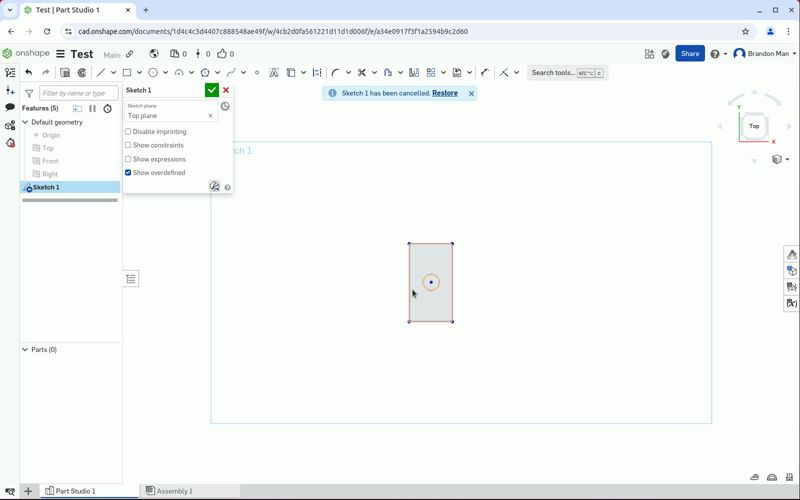
click(412, 289)
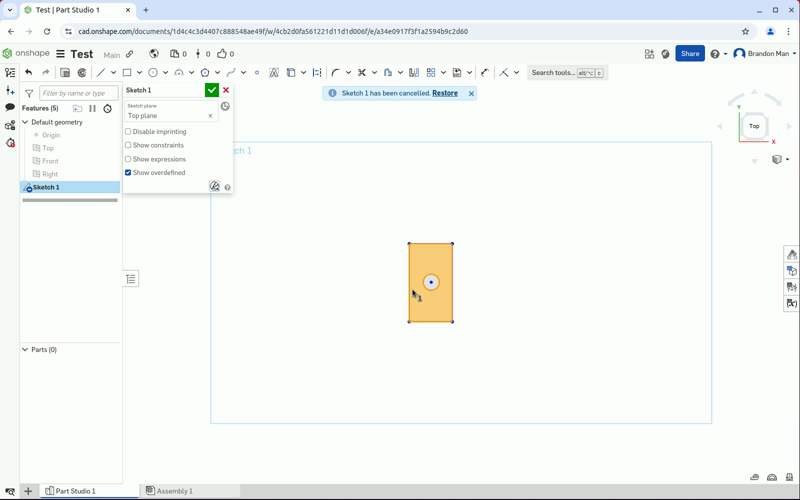
mouse_move(73, 352)
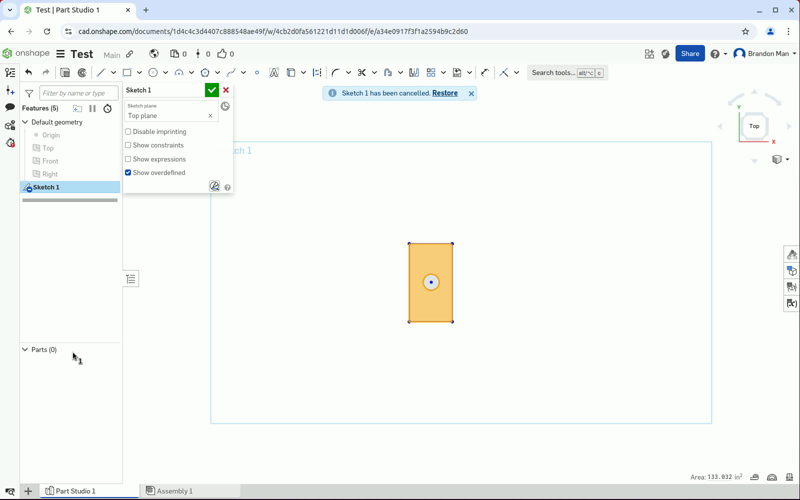
key(shift+y)
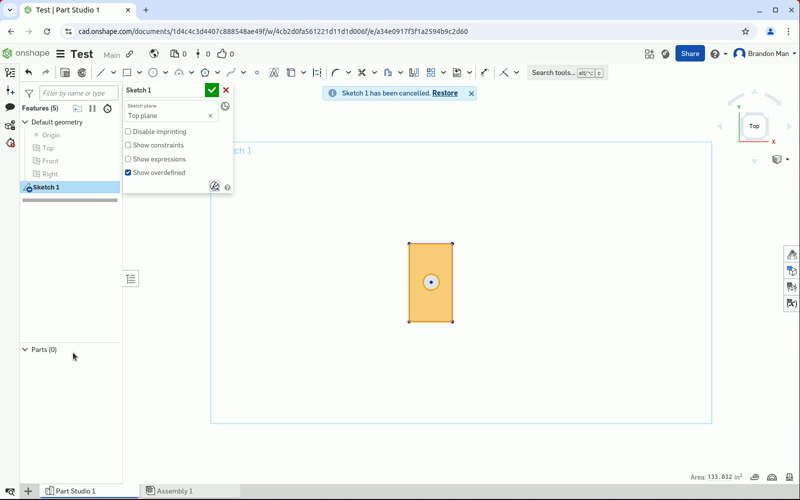
key(shift+e)
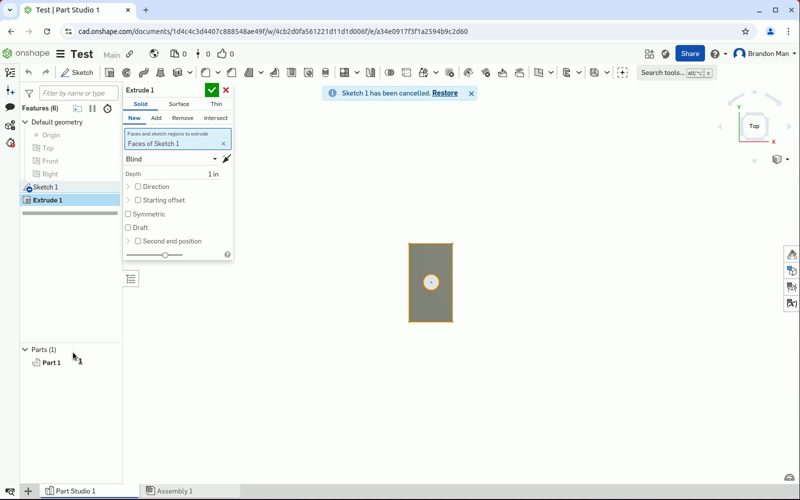
mouse_move(143, 106)
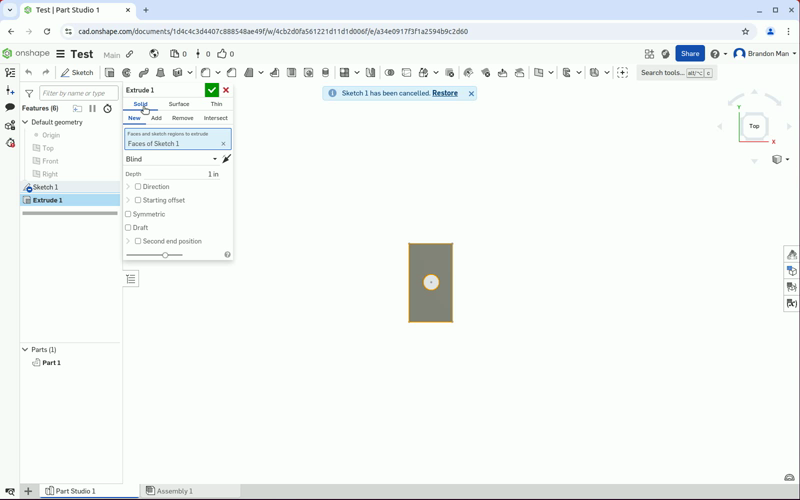
click(143, 106)
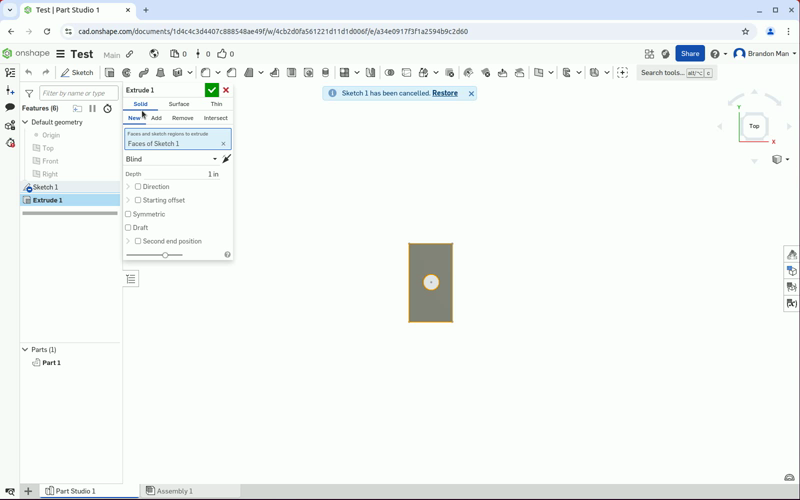
mouse_move(137, 120)
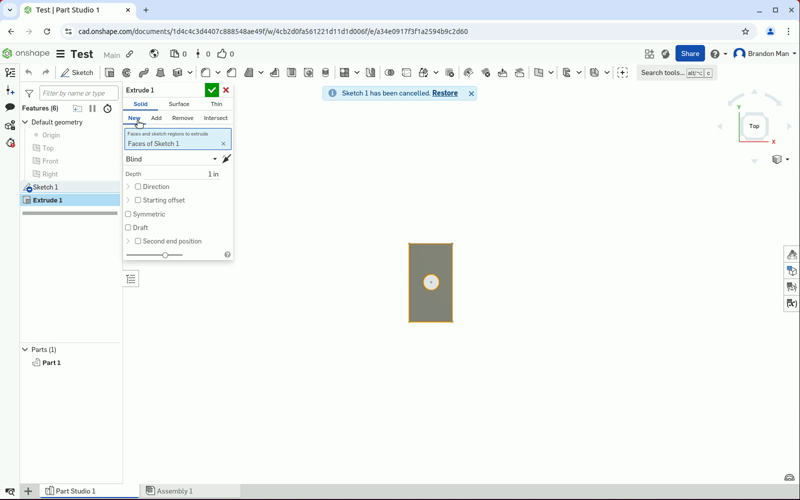
click(137, 120)
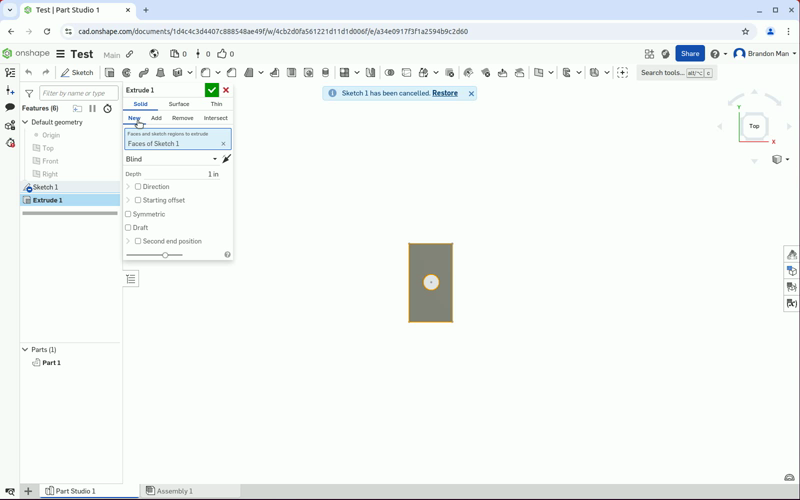
key(tab, 4)
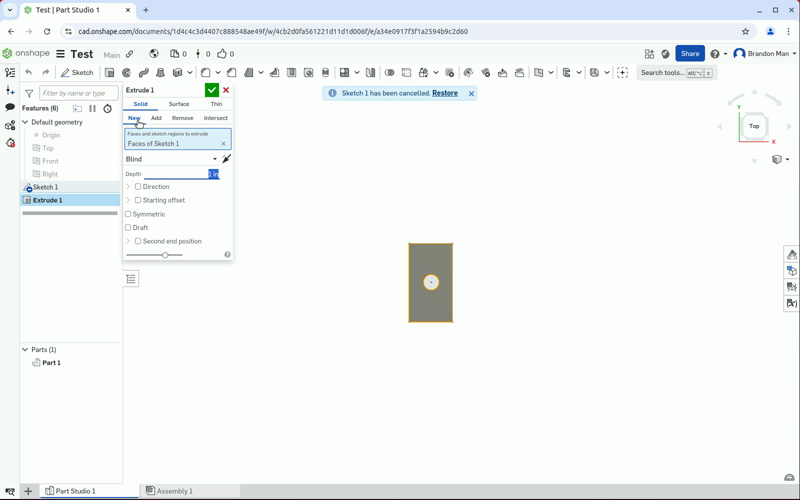
text(4.333)
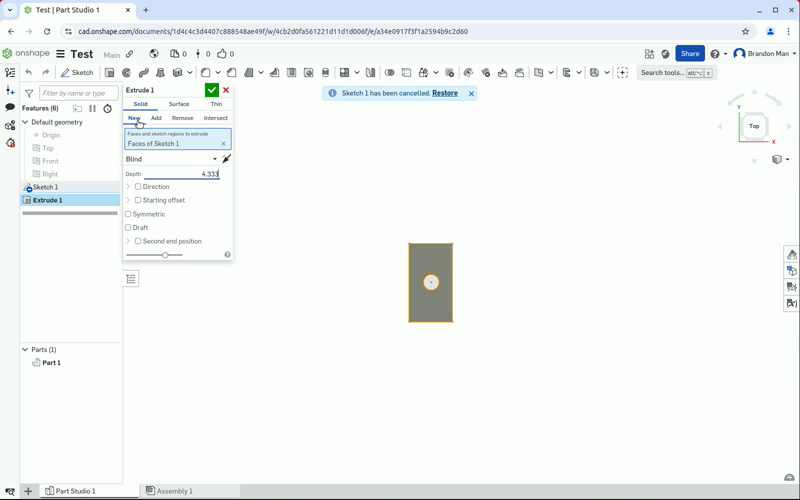
key(enter)
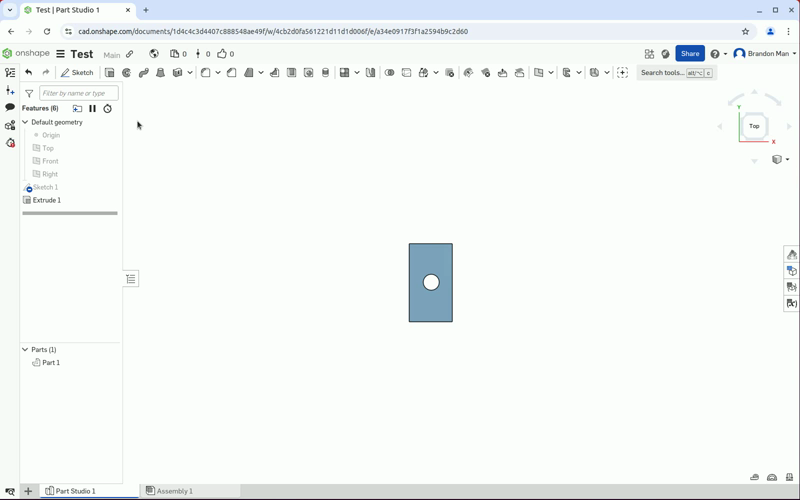
key(shift+h)
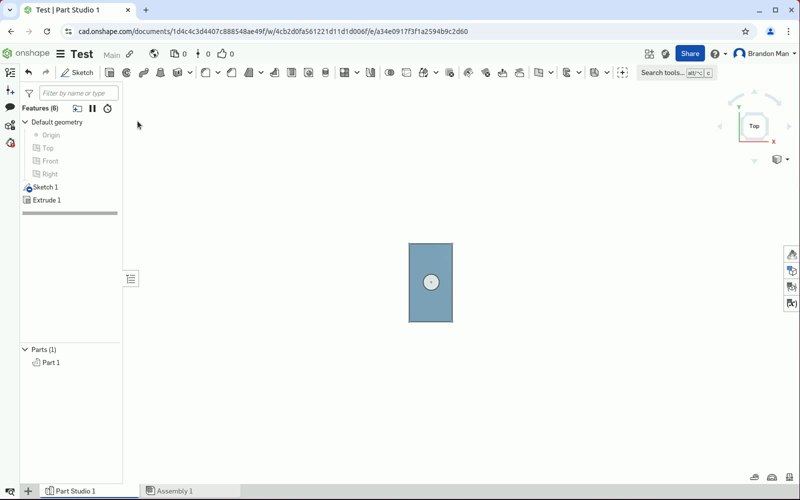
key(shift+h)
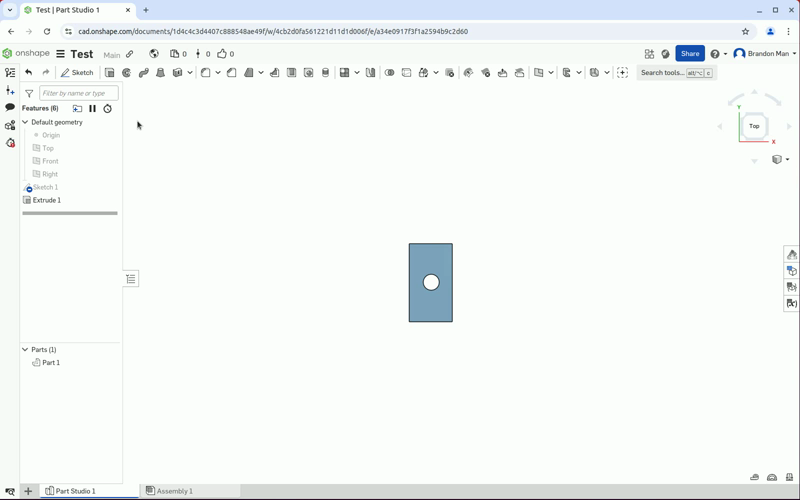
mouse_move(73, 189)
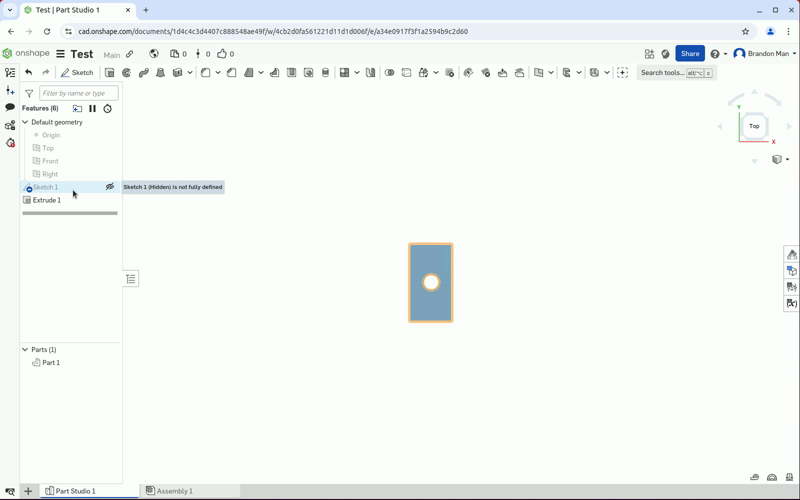
click(73, 189)
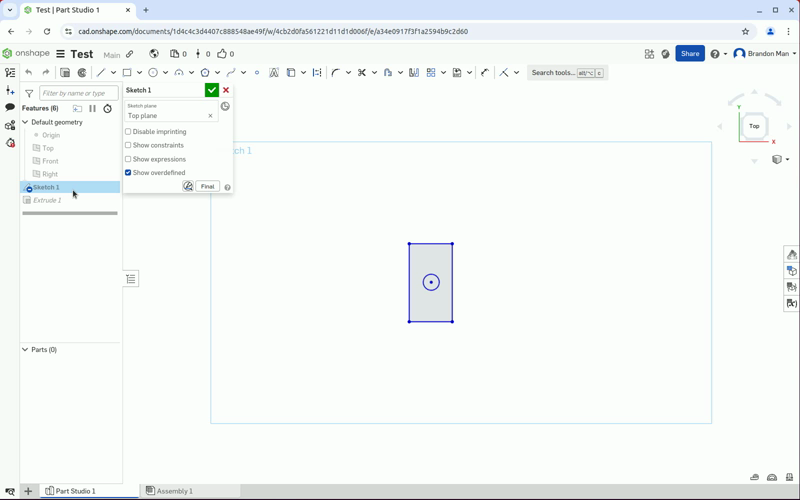
mouse_move(229, 92)
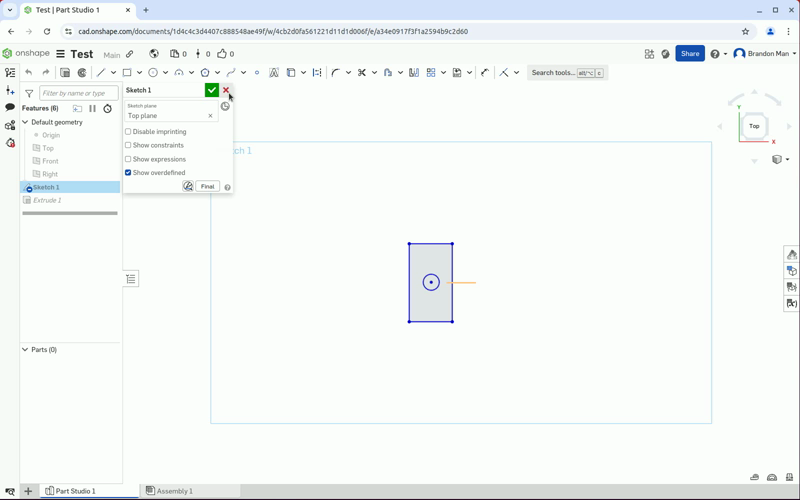
click(229, 92)
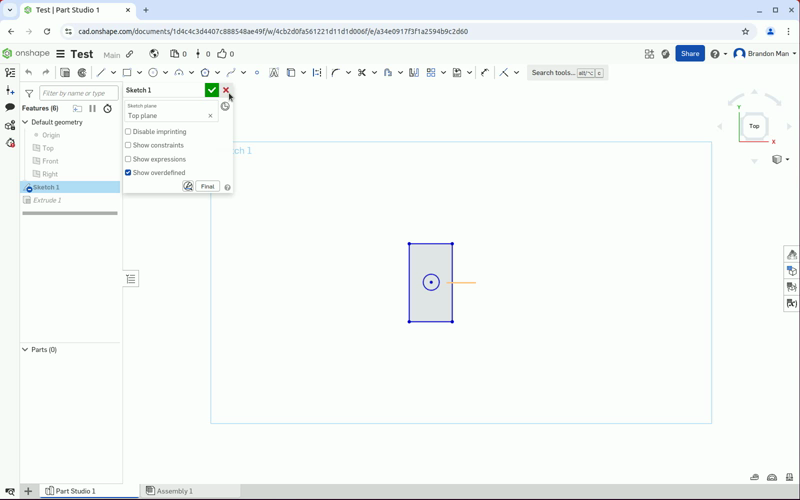
key(shift+s)
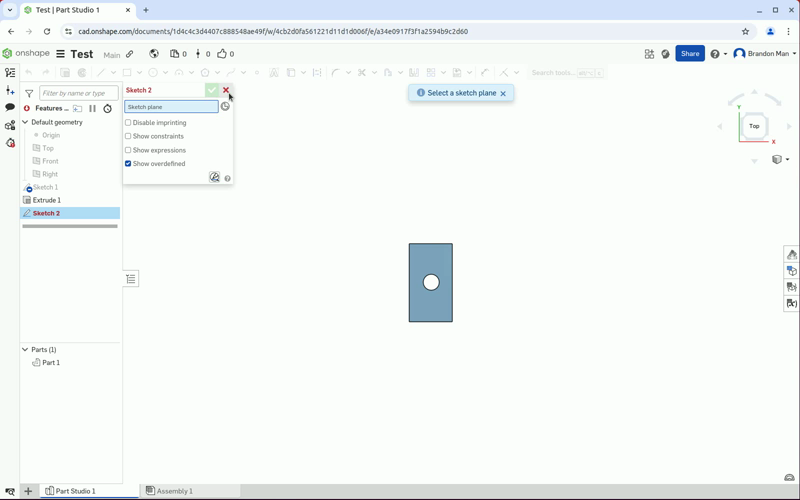
mouse_move(73, 150)
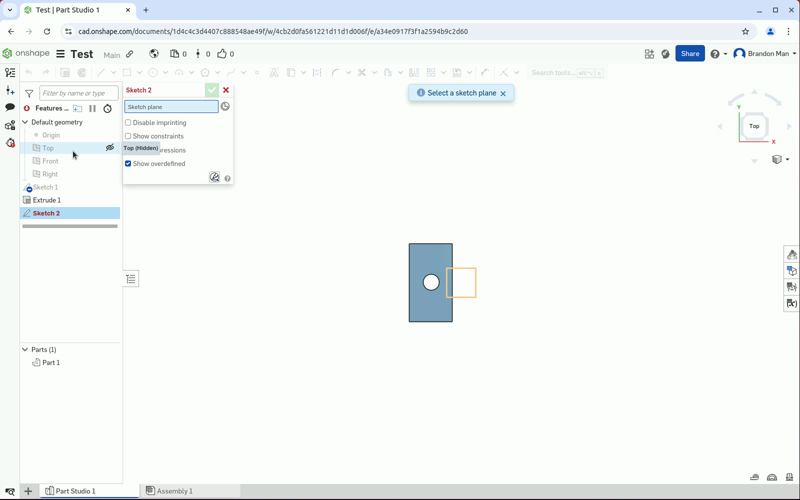
click(73, 150)
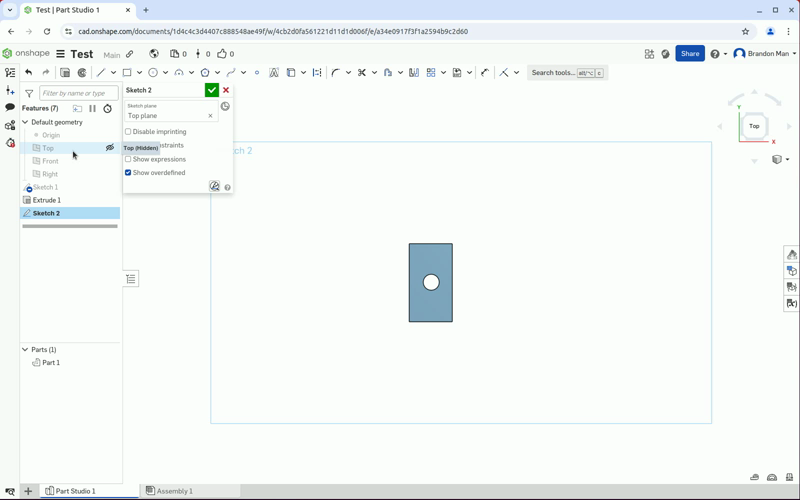
mouse_move(73, 352)
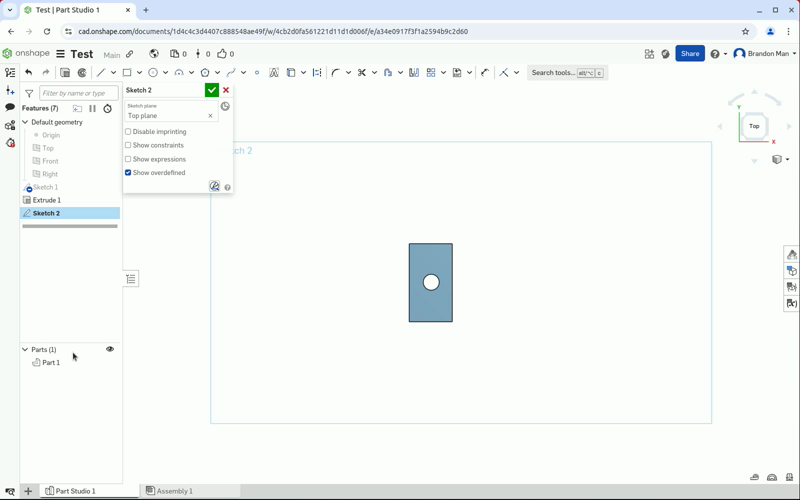
key(y)
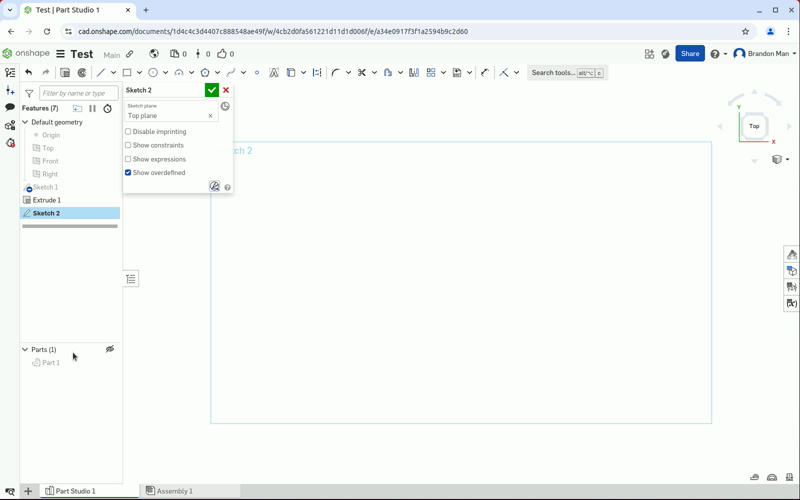
key(l)
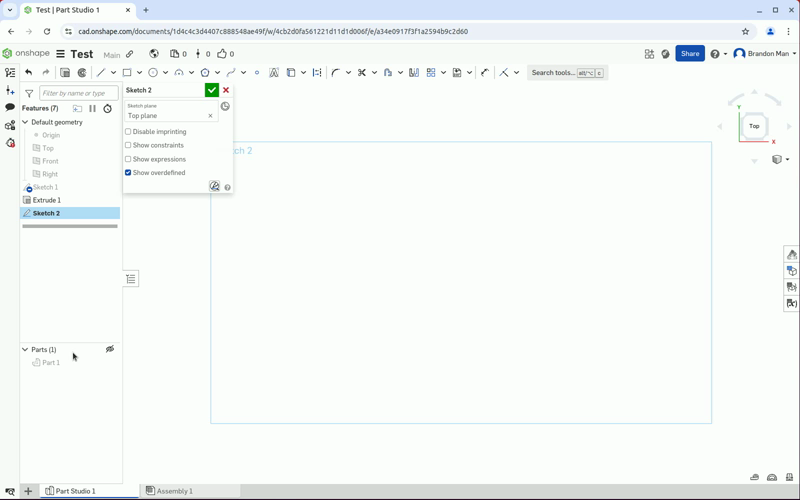
key_down(shift)
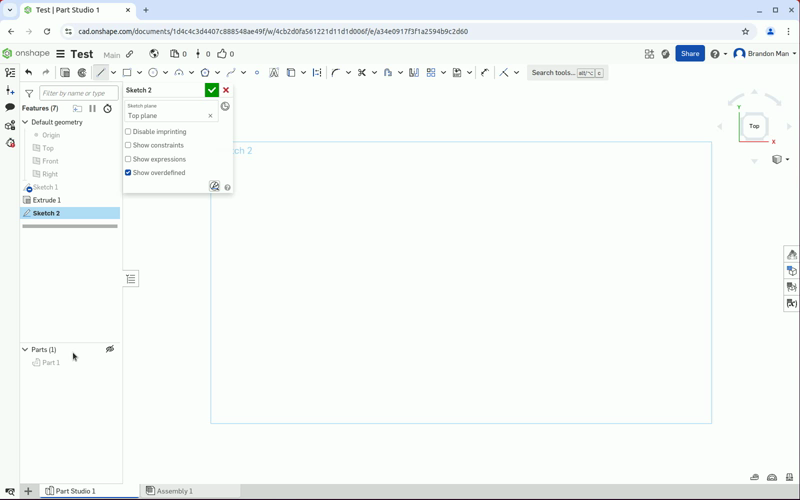
mouse_move(468, 321)
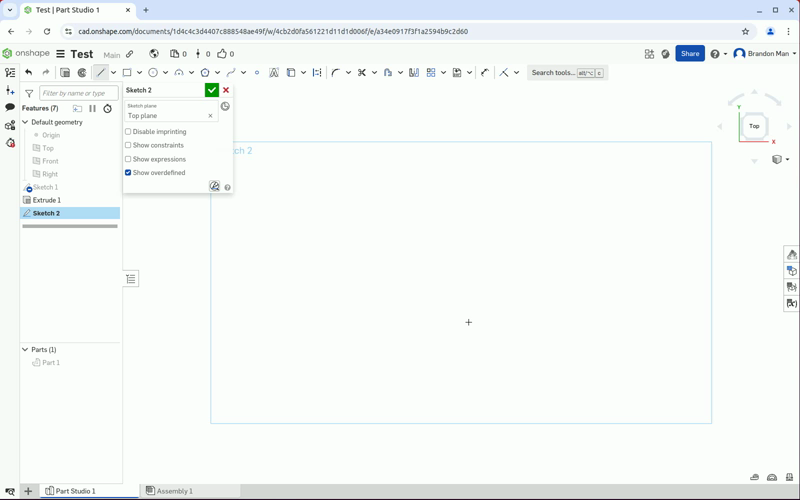
click(468, 321)
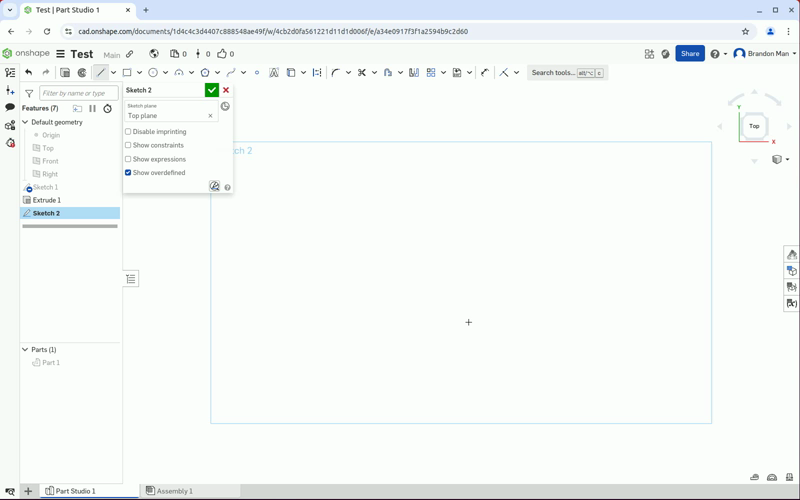
key_up(shift)
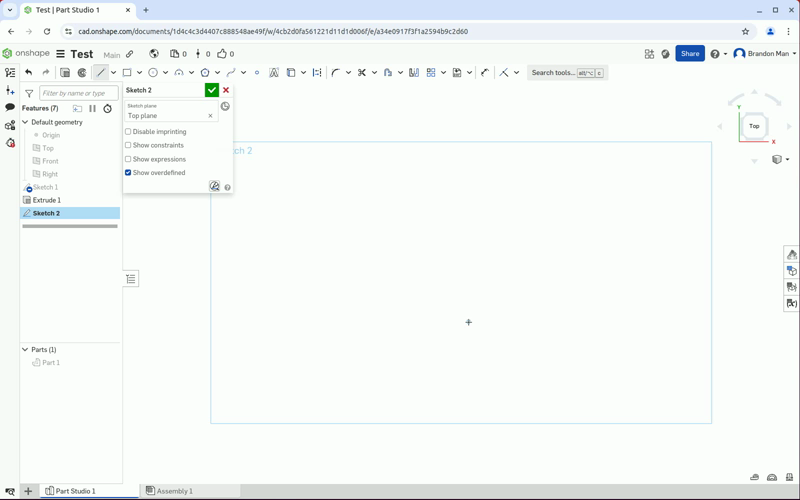
key_down(shift)
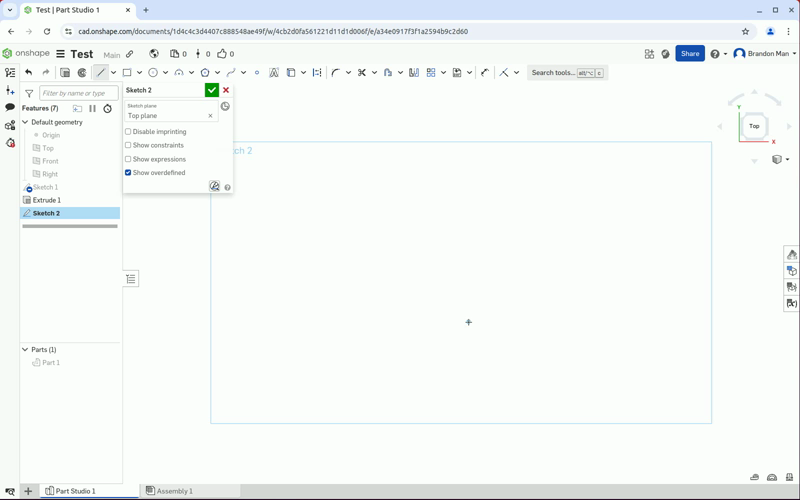
mouse_move(498, 321)
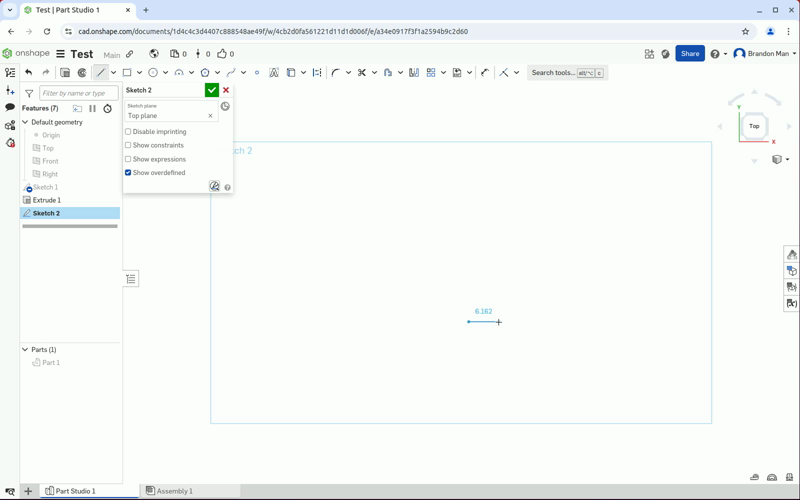
mouse_move(512, 321)
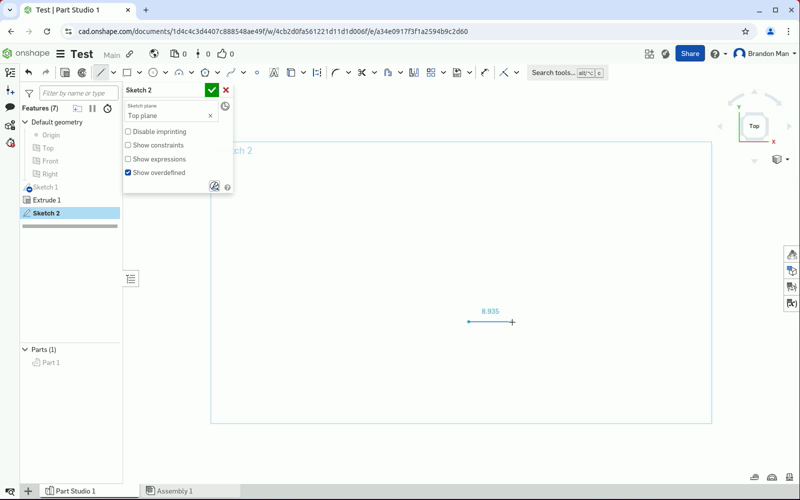
click(512, 321)
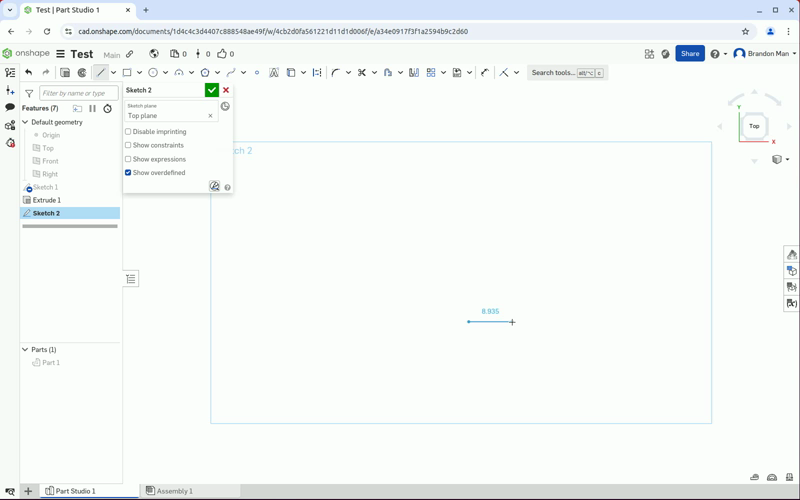
key_up(shift)
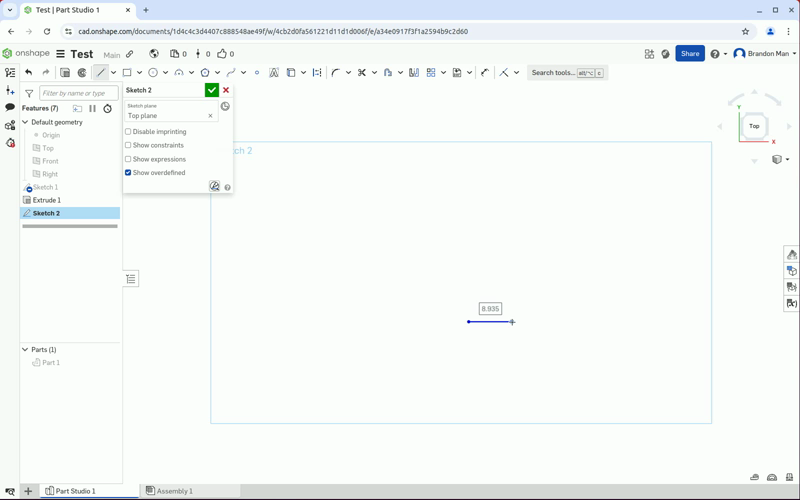
key_down(shift)
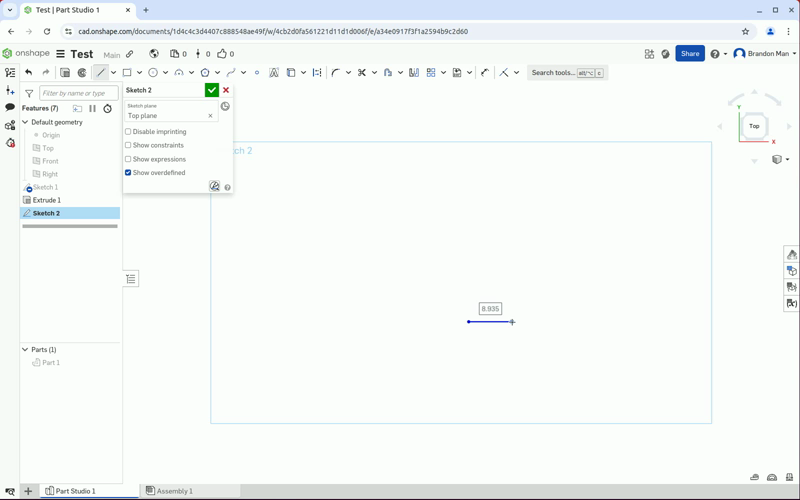
mouse_move(512, 243)
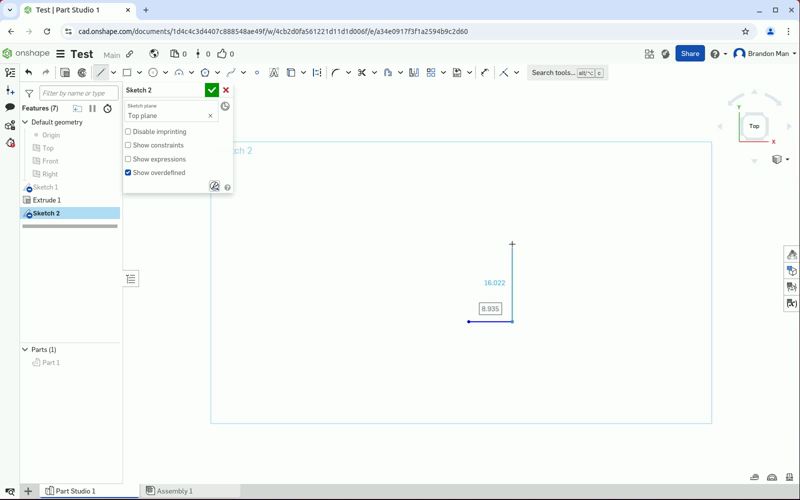
click(512, 243)
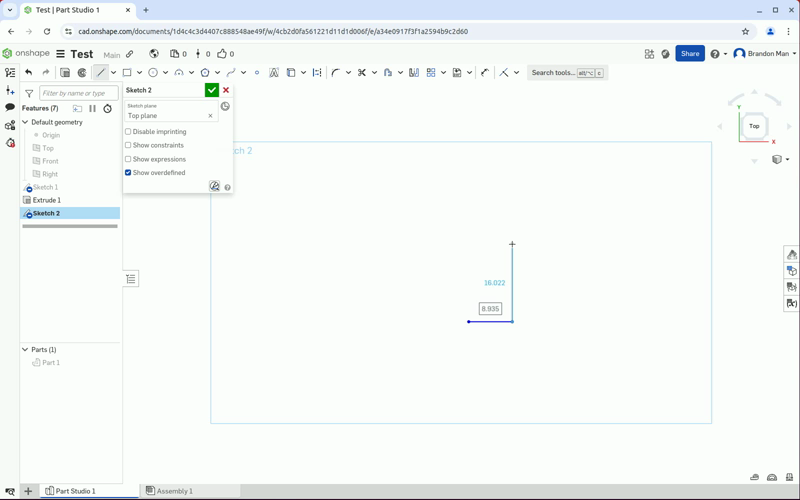
key_up(shift)
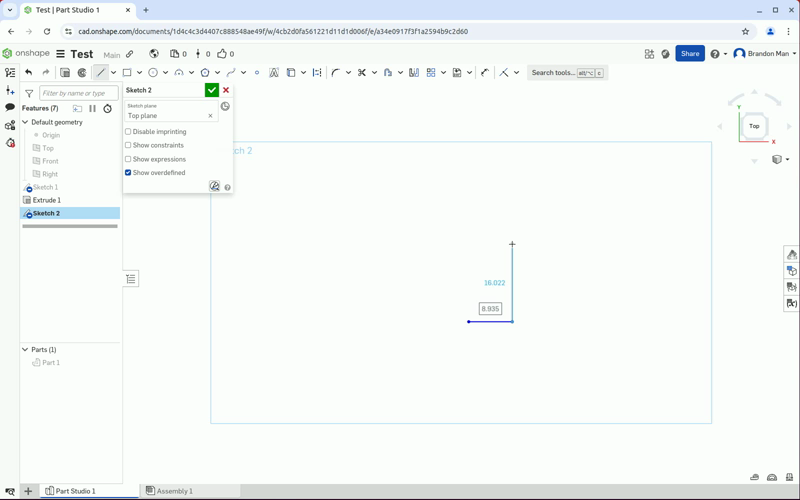
key_down(shift)
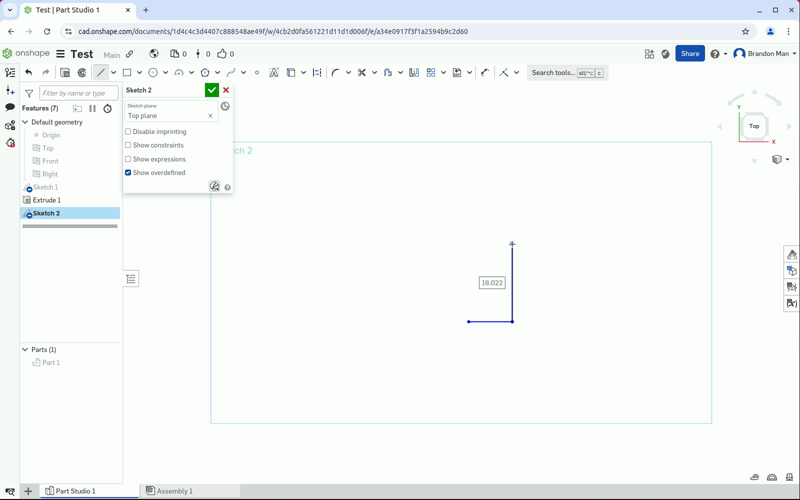
mouse_move(542, 243)
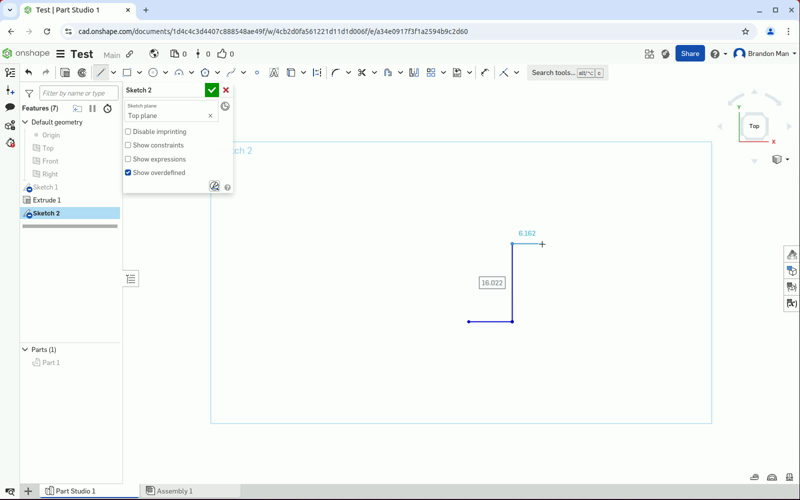
mouse_move(468, 243)
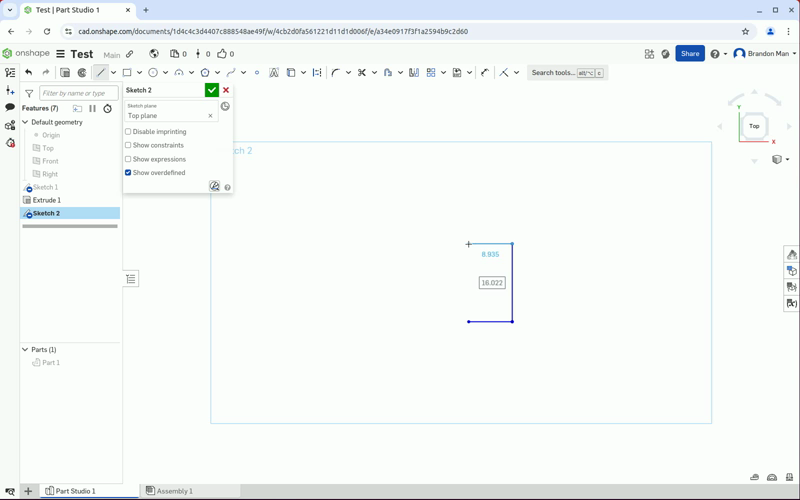
click(468, 243)
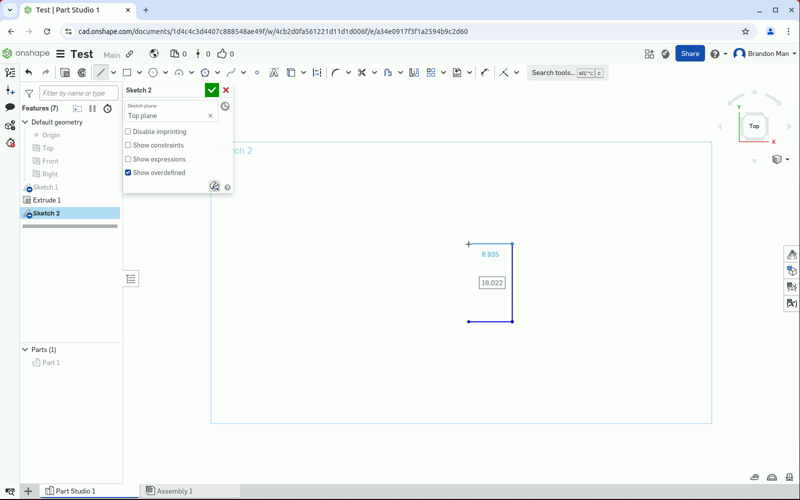
key_up(shift)
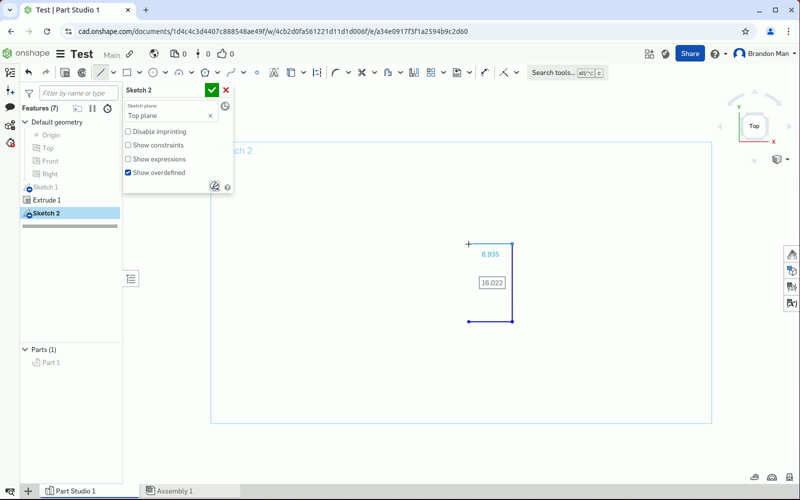
key_down(shift)
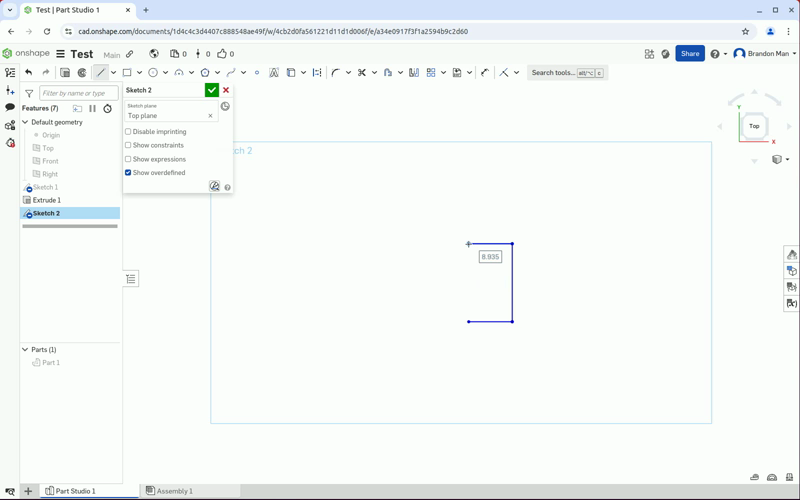
mouse_move(468, 321)
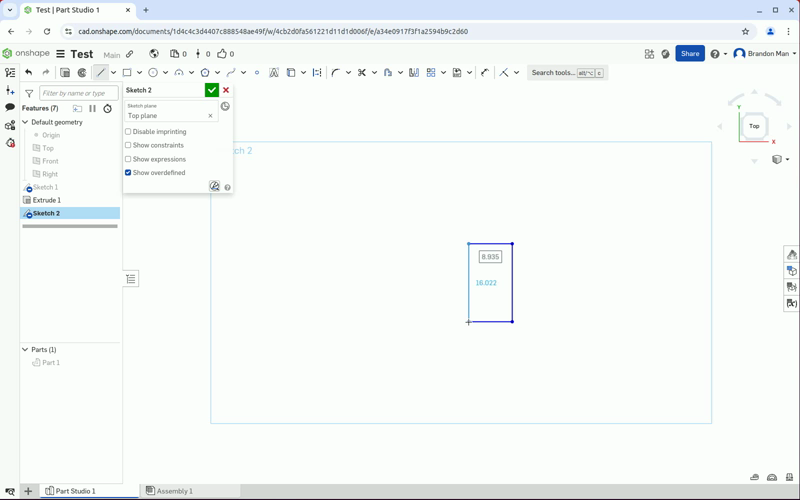
key_up(shift)
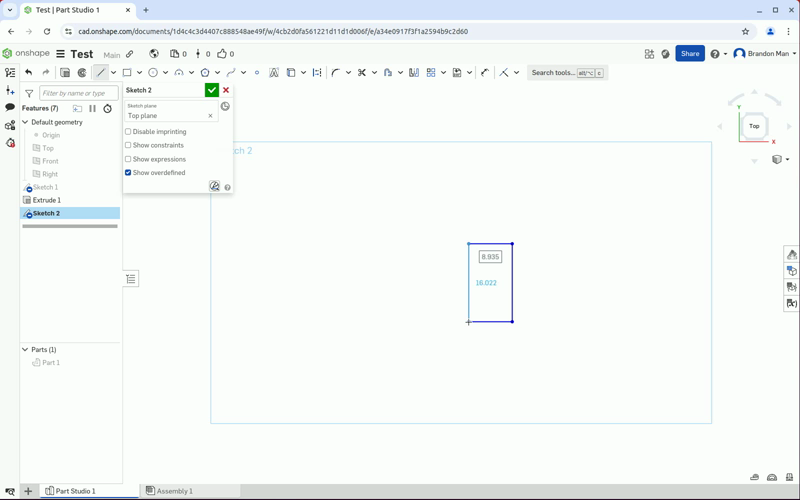
click(468, 321)
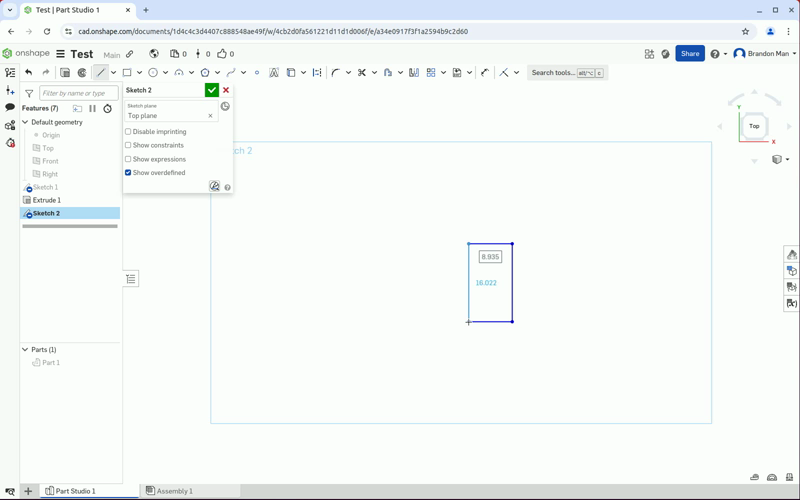
key(esc)
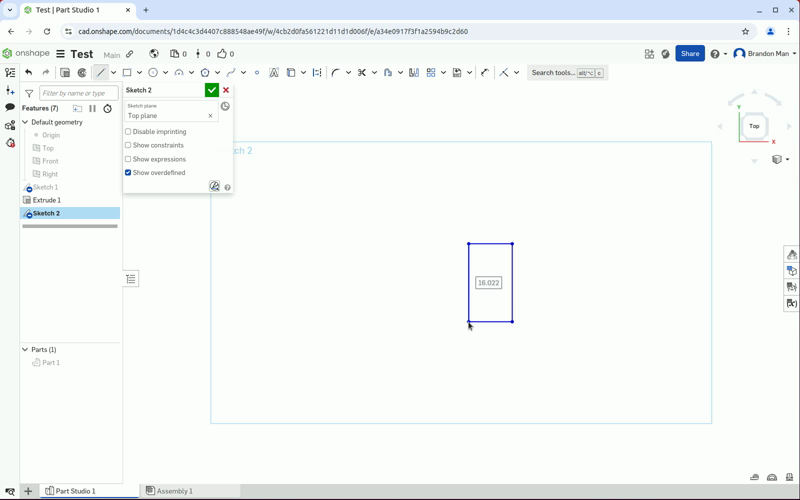
key(c)
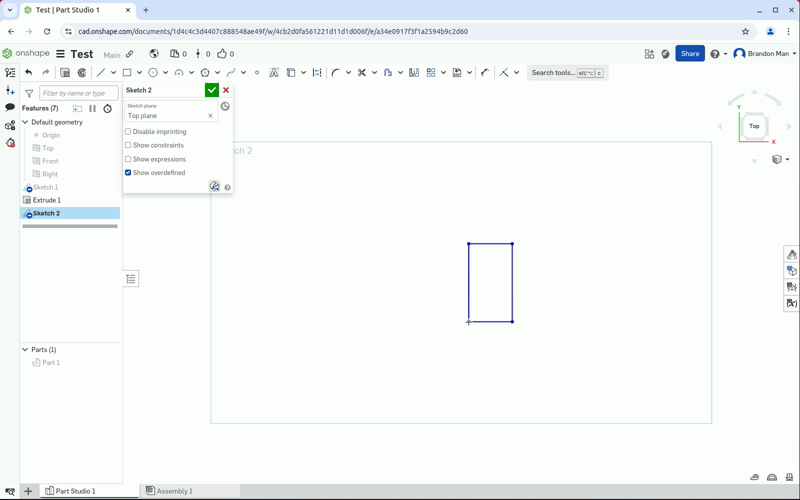
key_down(shift)
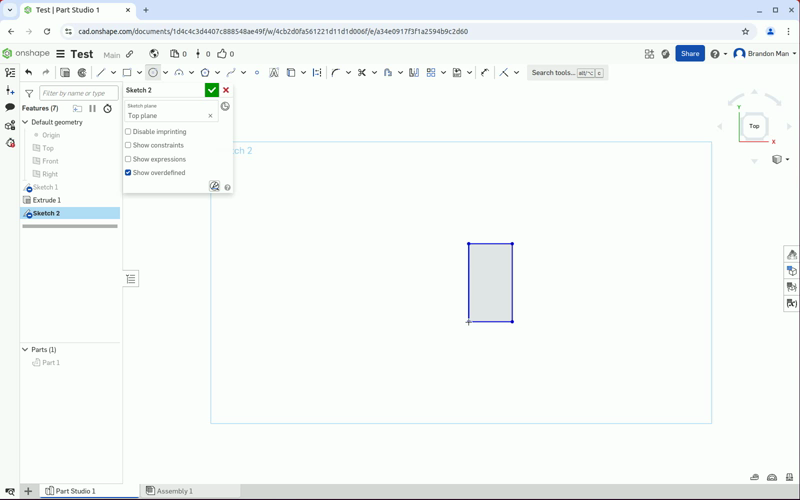
mouse_move(491, 282)
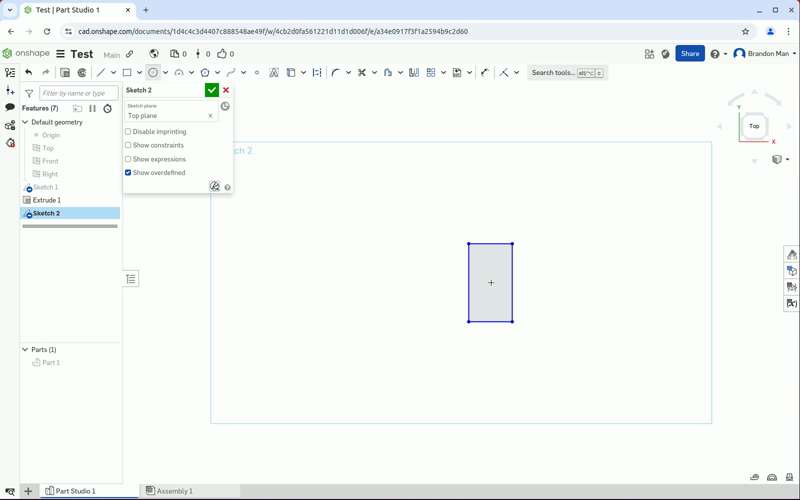
click(491, 282)
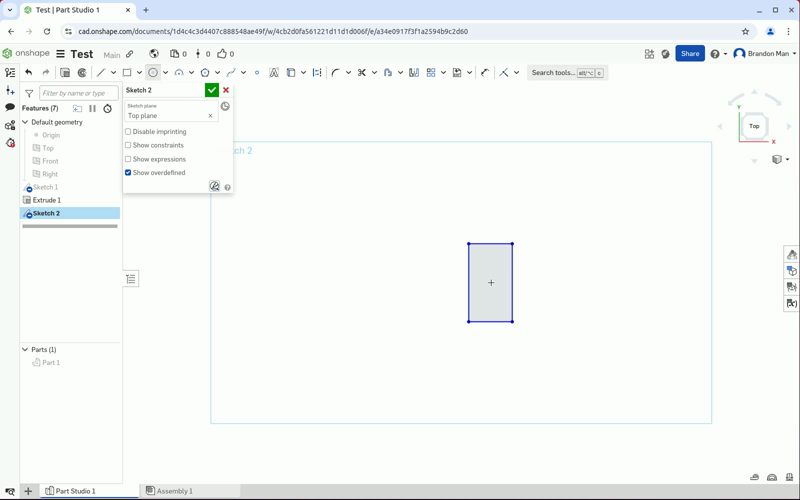
key_up(shift)
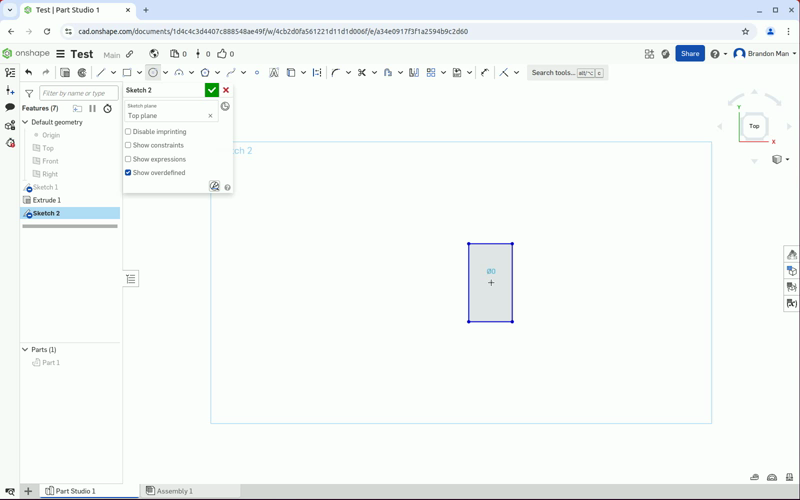
mouse_move(499, 282)
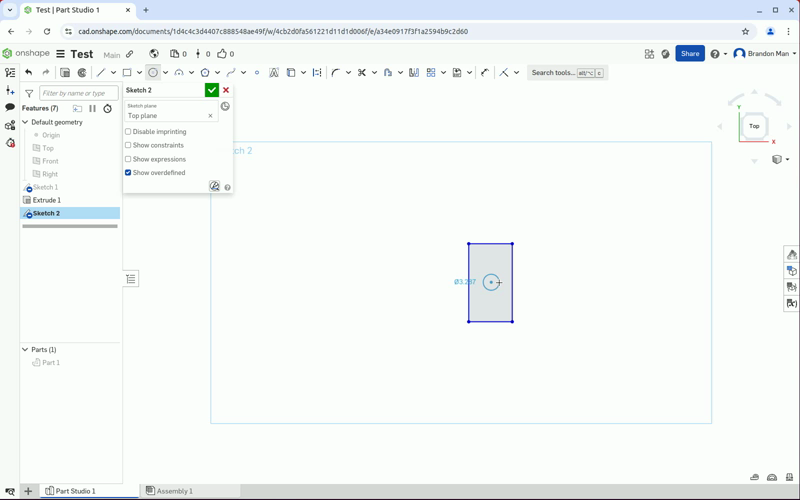
click(499, 282)
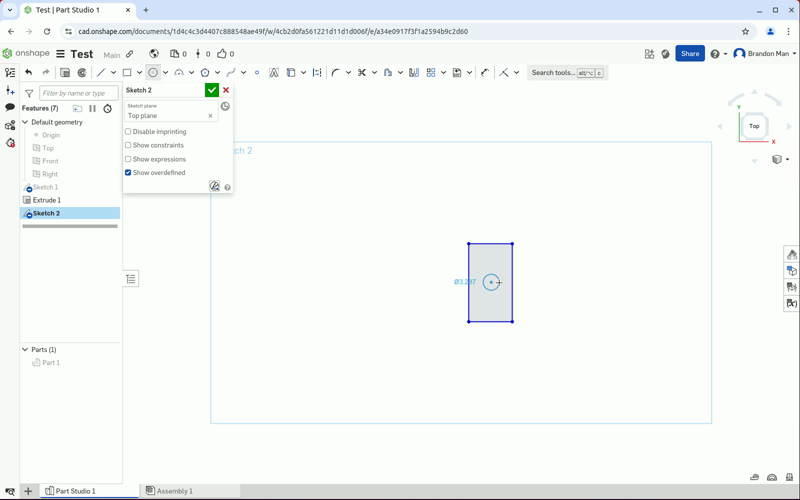
key(esc)
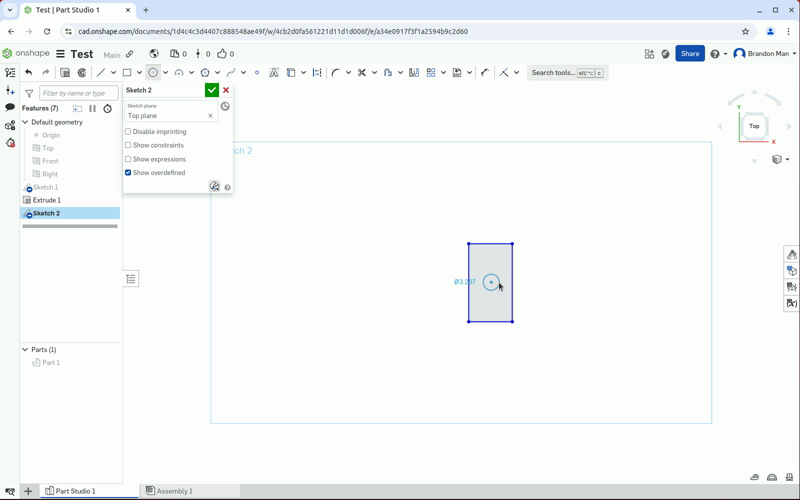
mouse_move(493, 307)
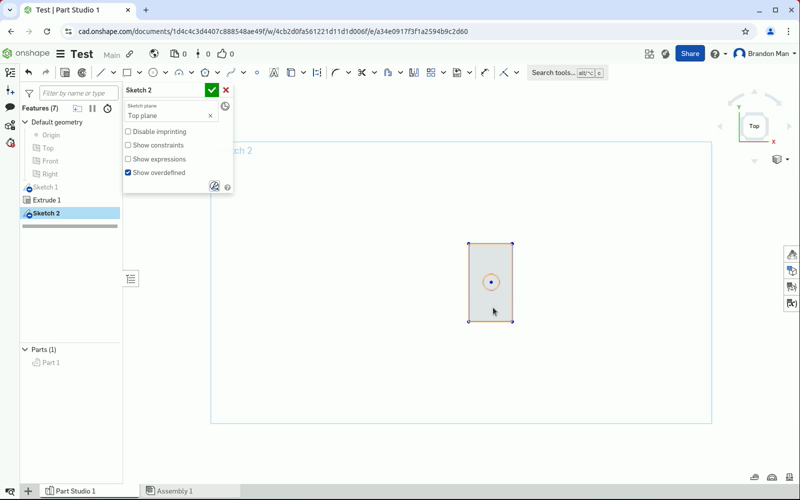
click(493, 307)
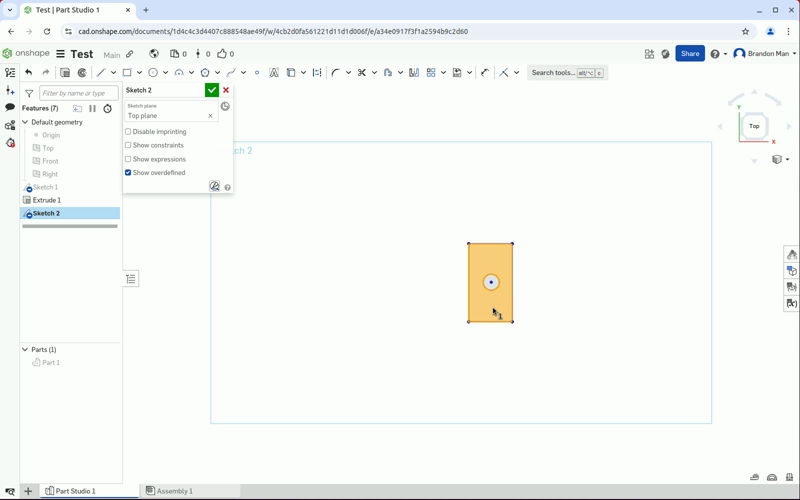
mouse_move(73, 352)
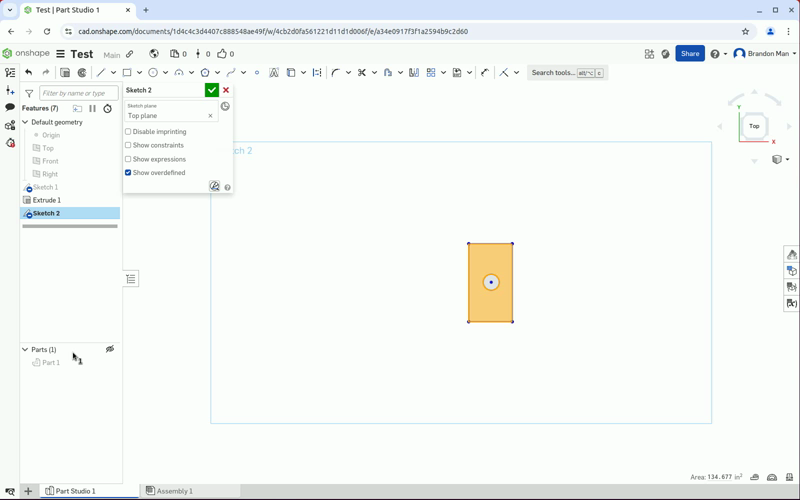
key(shift+y)
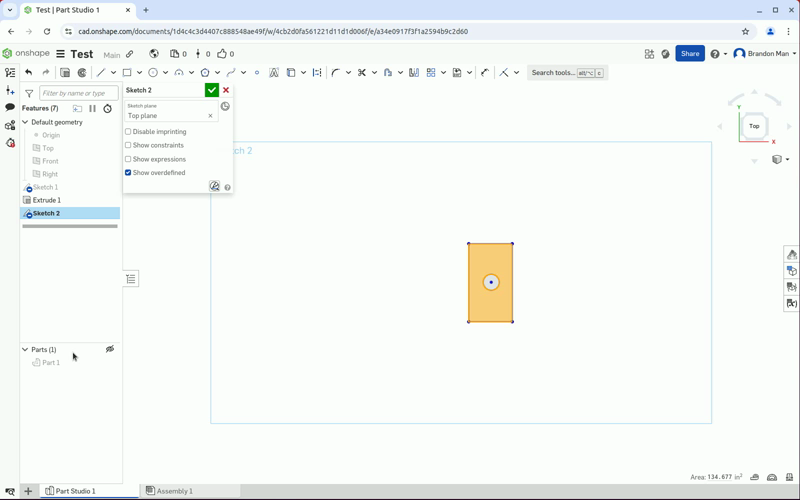
key(shift+e)
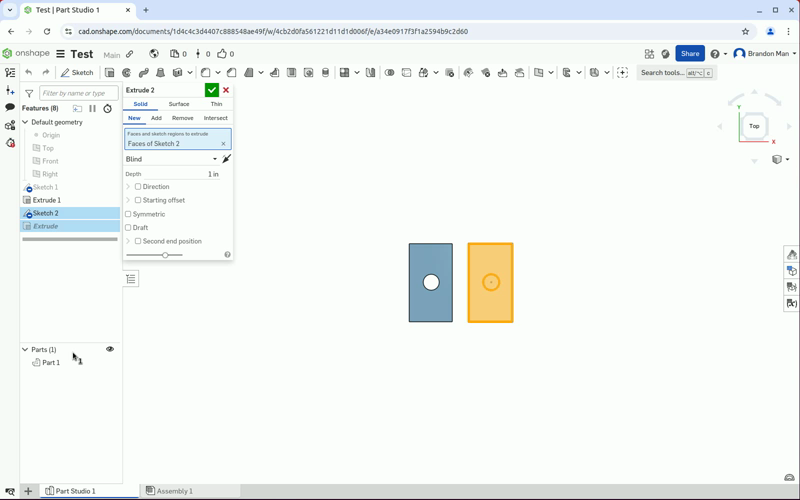
mouse_move(143, 106)
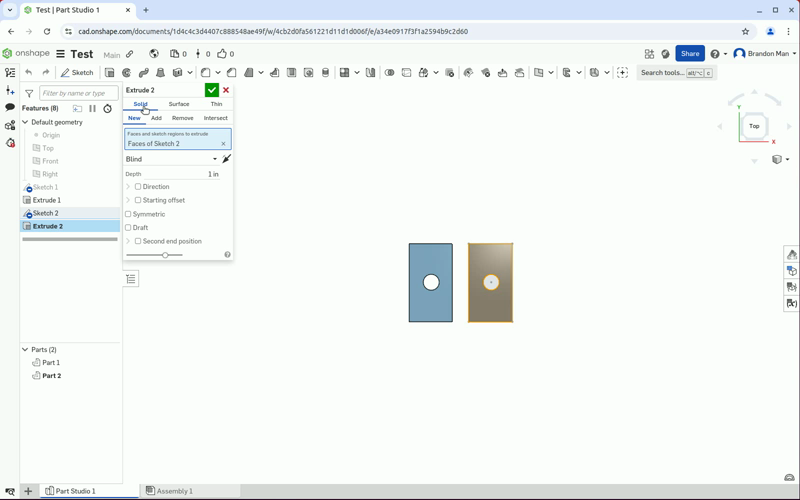
click(143, 106)
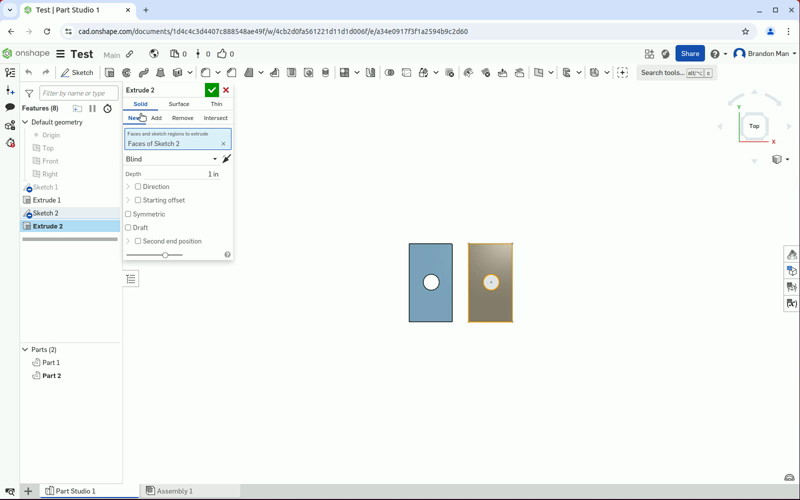
mouse_move(137, 120)
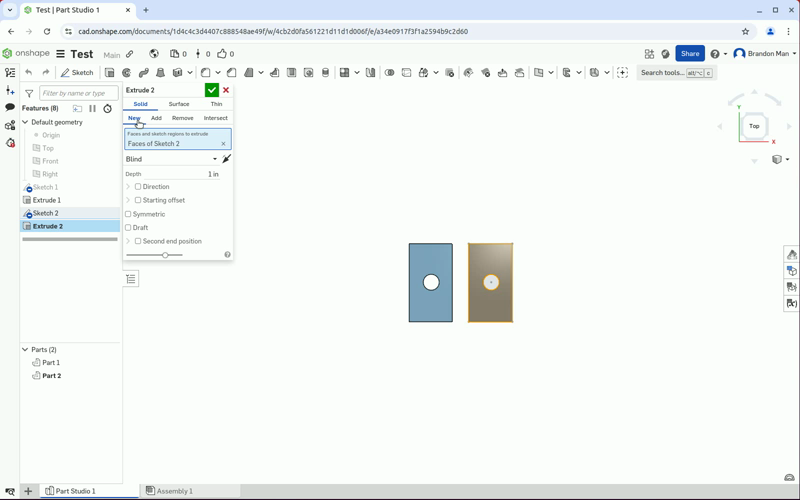
click(137, 120)
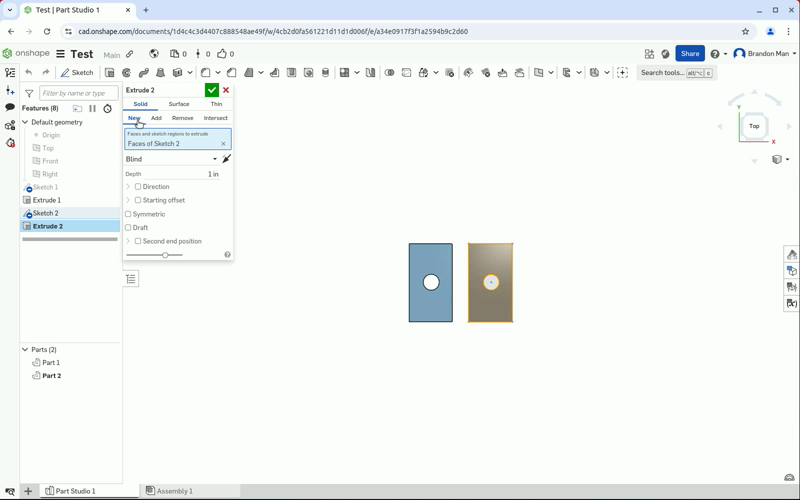
key(tab, 4)
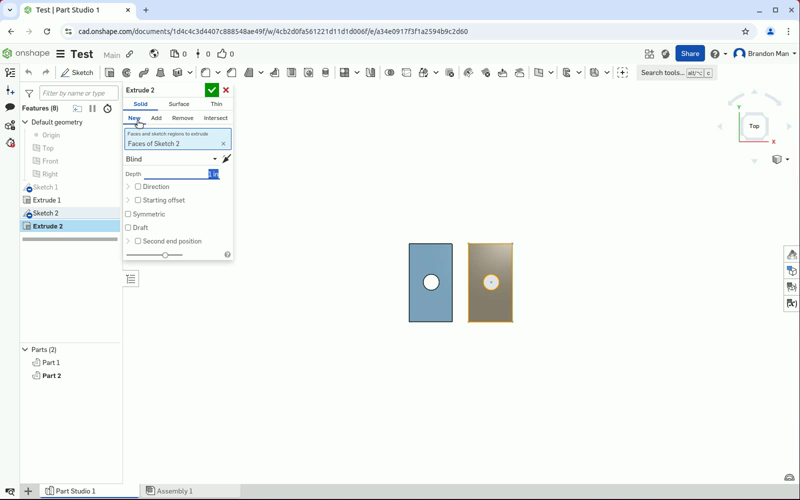
text(4.333)
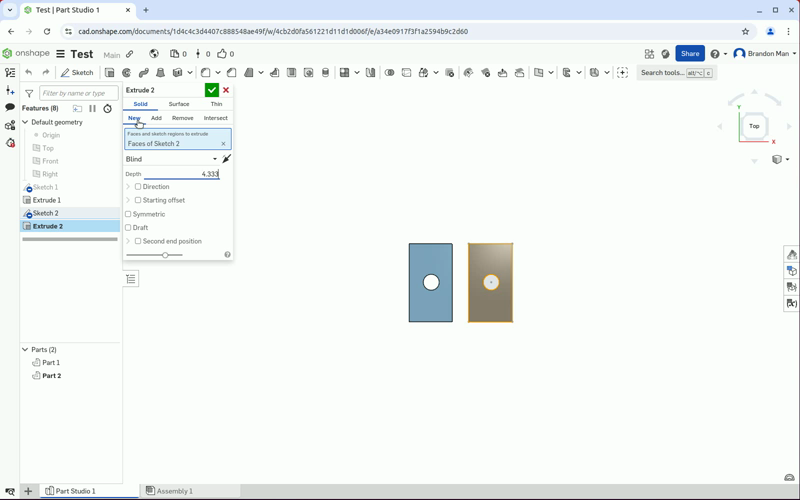
key(enter)
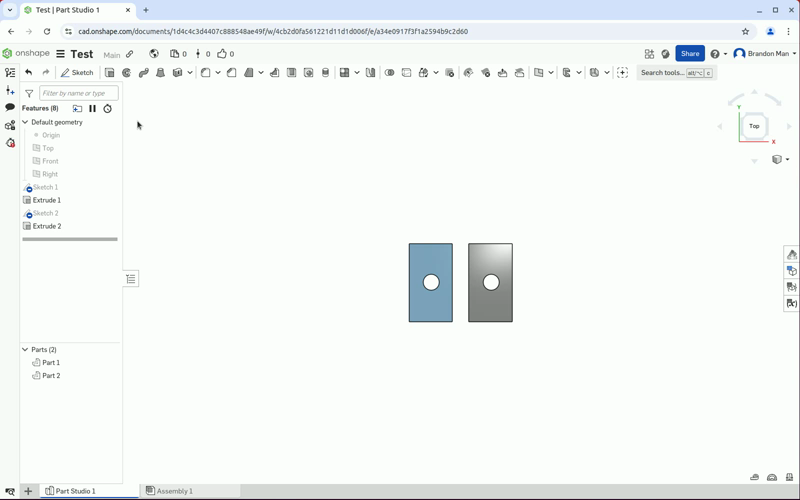
key(shift+h)
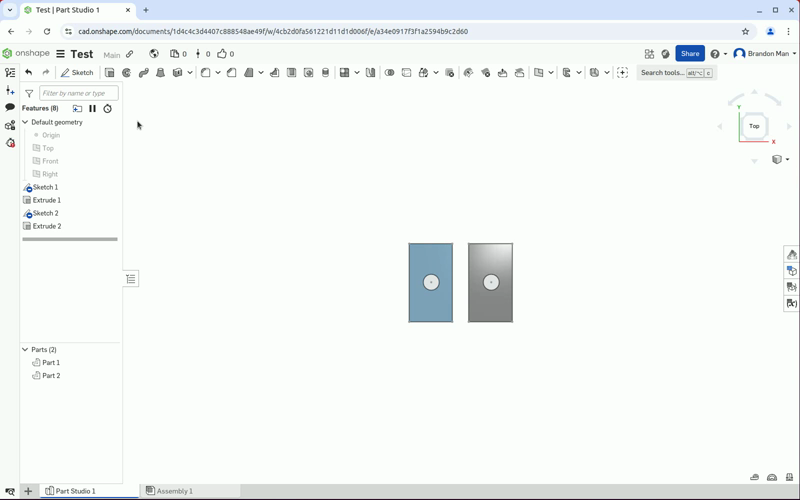
key(shift+h)
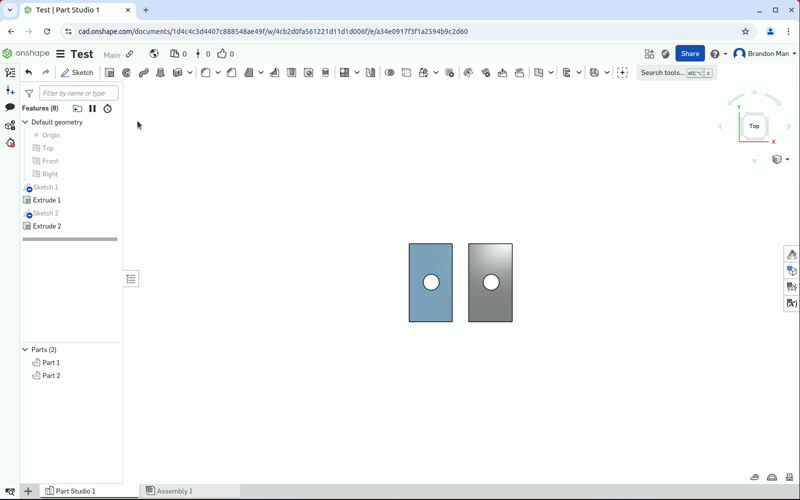
mouse_move(73, 189)
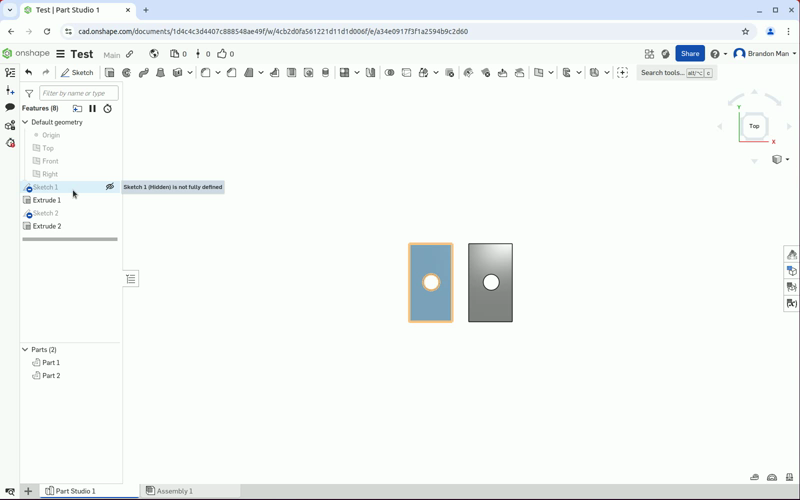
click(73, 189)
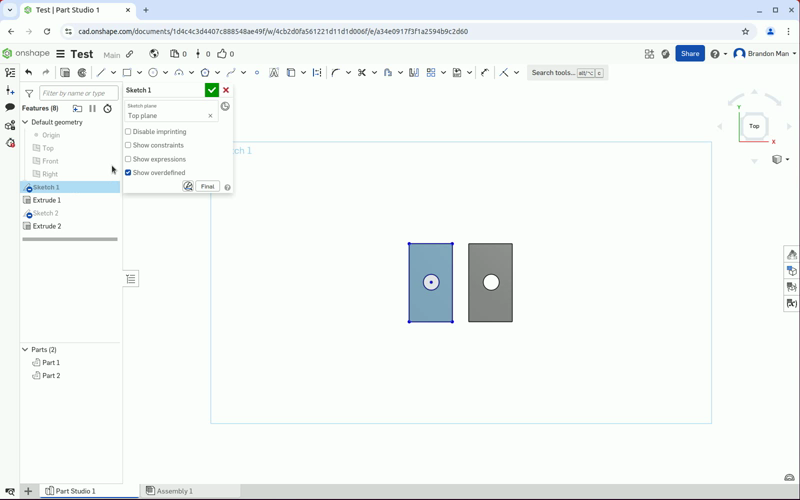
mouse_move(229, 92)
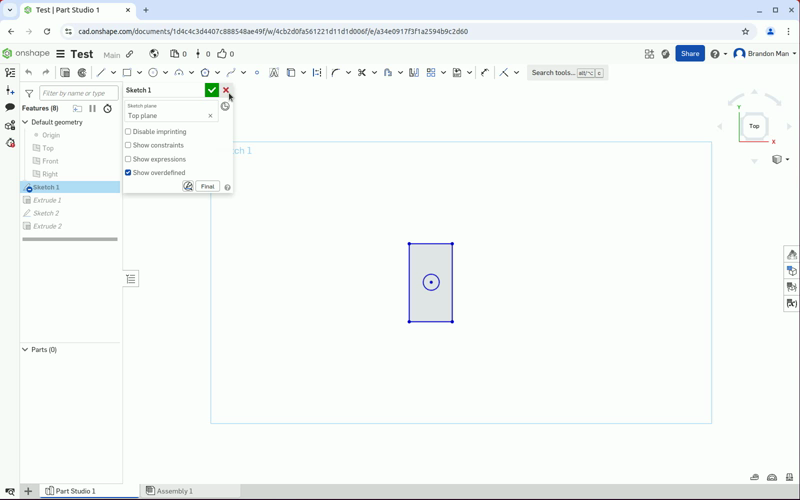
click(229, 92)
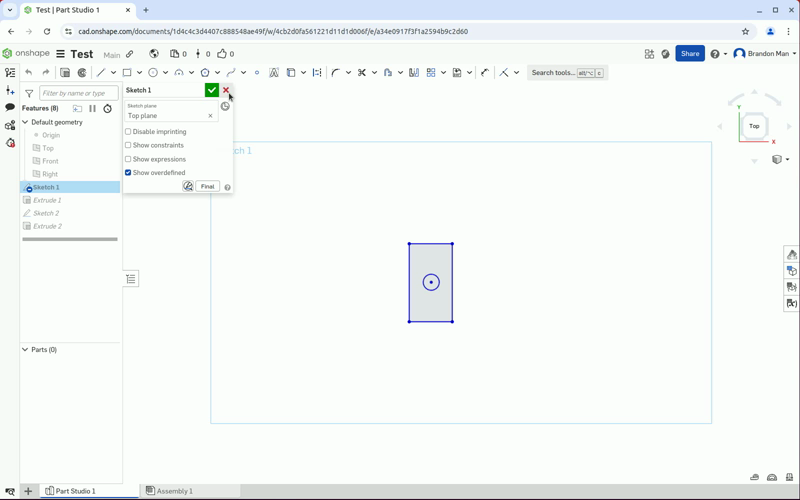
key(shift+s)
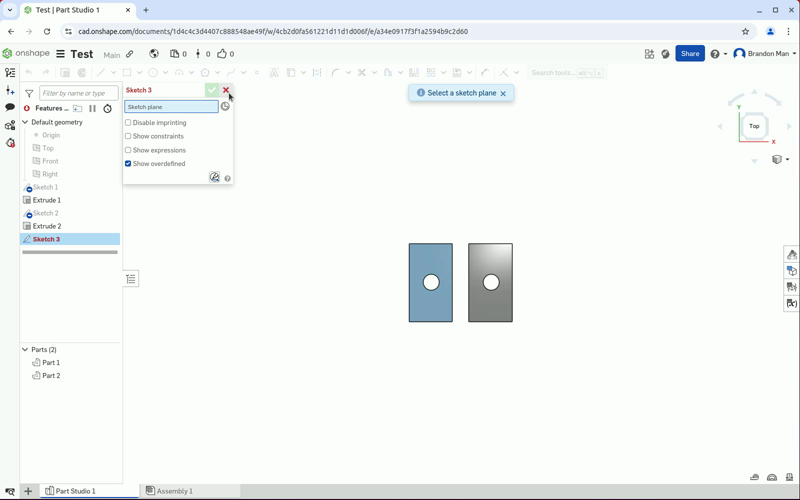
mouse_move(73, 150)
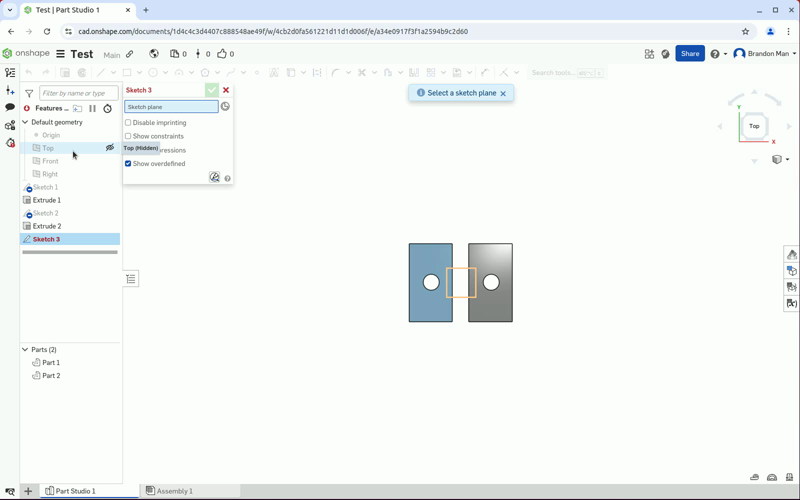
click(73, 150)
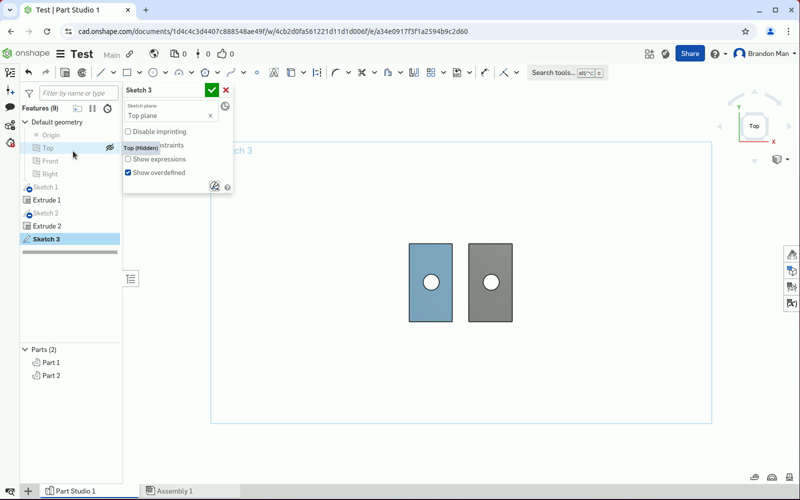
mouse_move(73, 352)
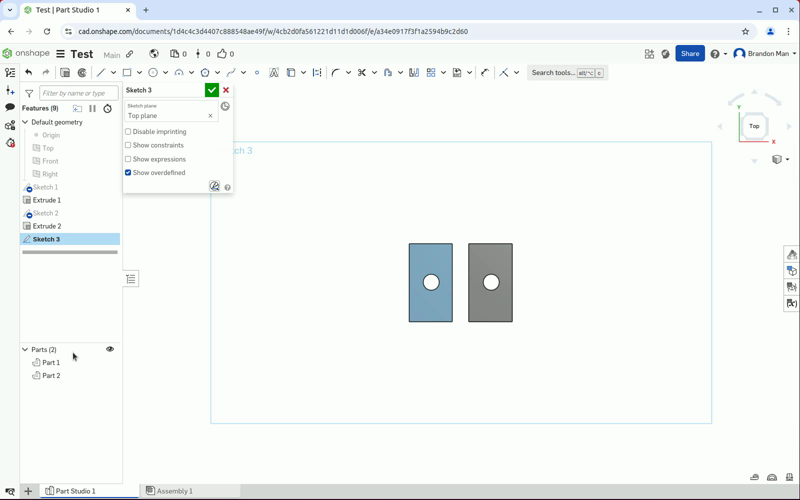
key(y)
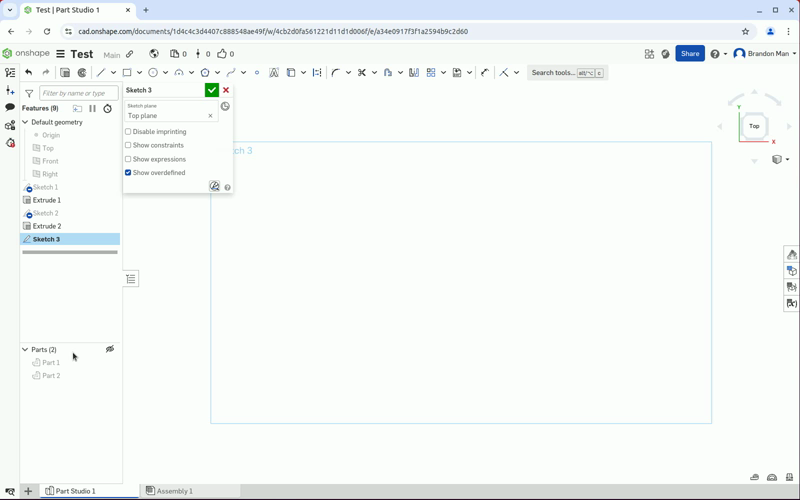
key(l)
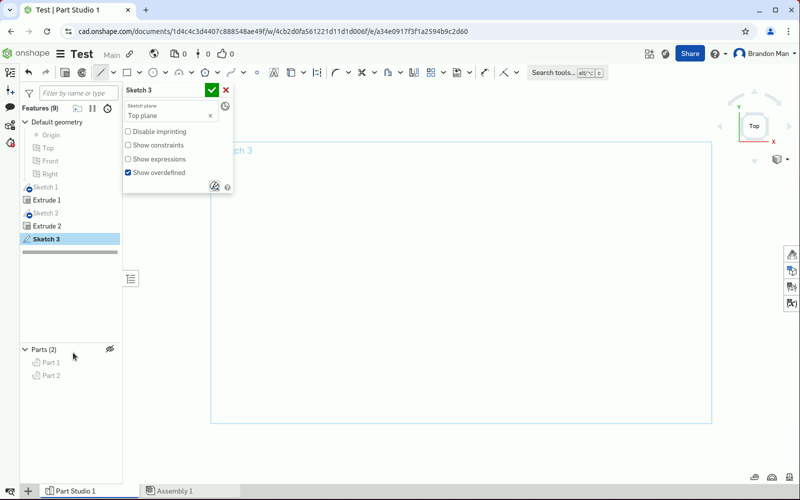
key_down(shift)
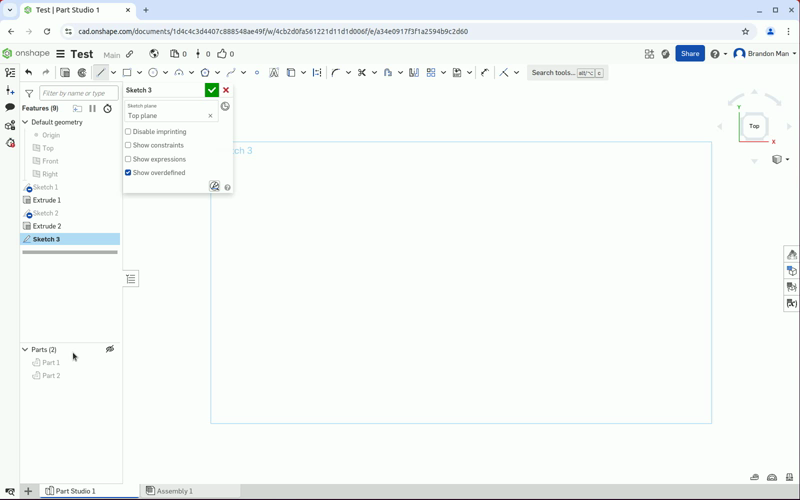
mouse_move(452, 321)
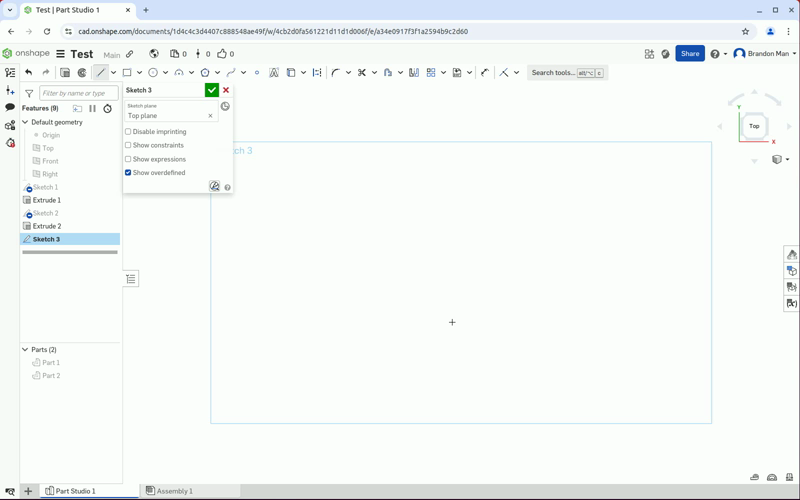
click(452, 321)
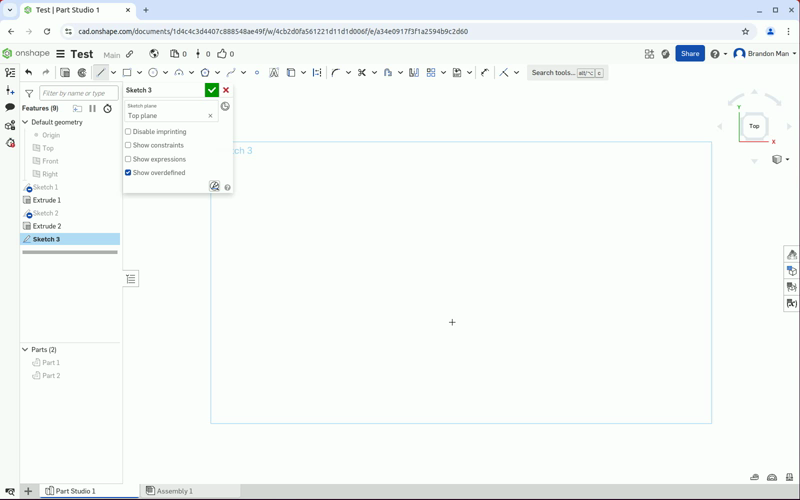
key_up(shift)
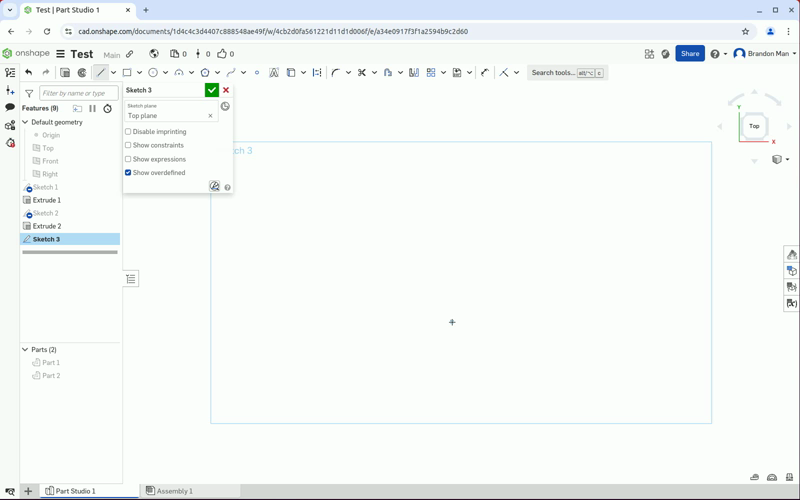
key_down(shift)
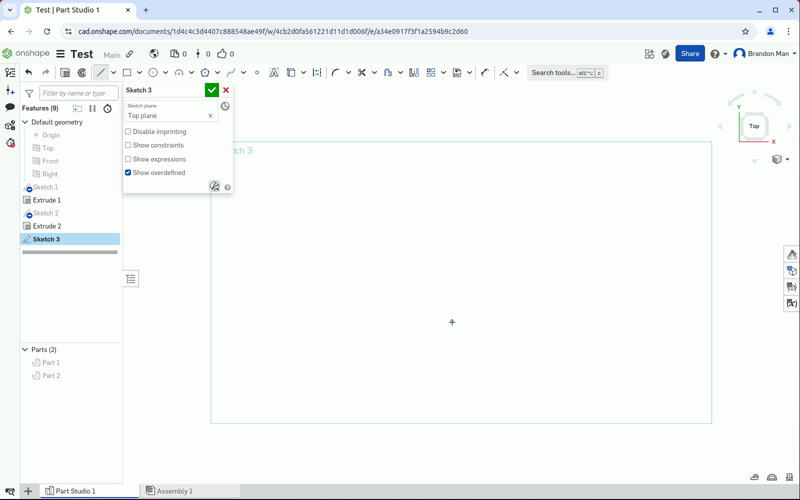
mouse_move(482, 321)
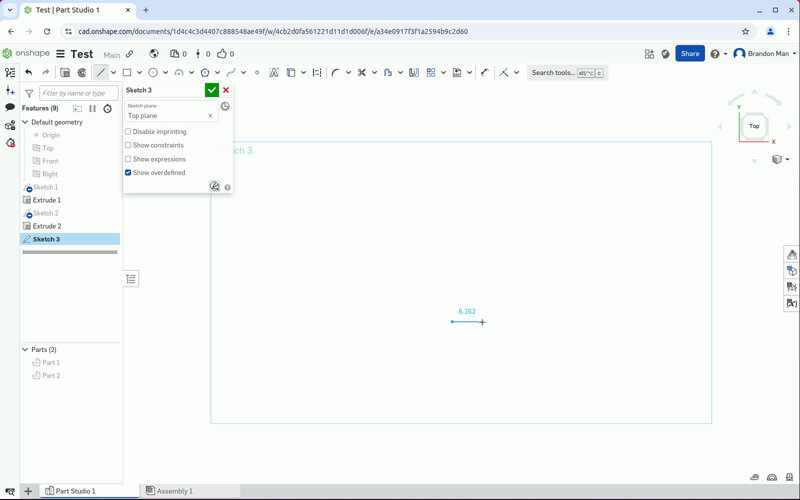
mouse_move(460, 321)
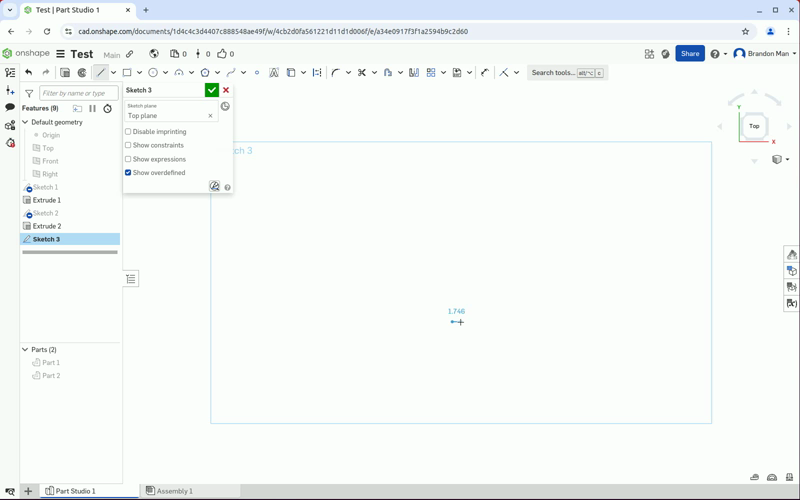
click(460, 321)
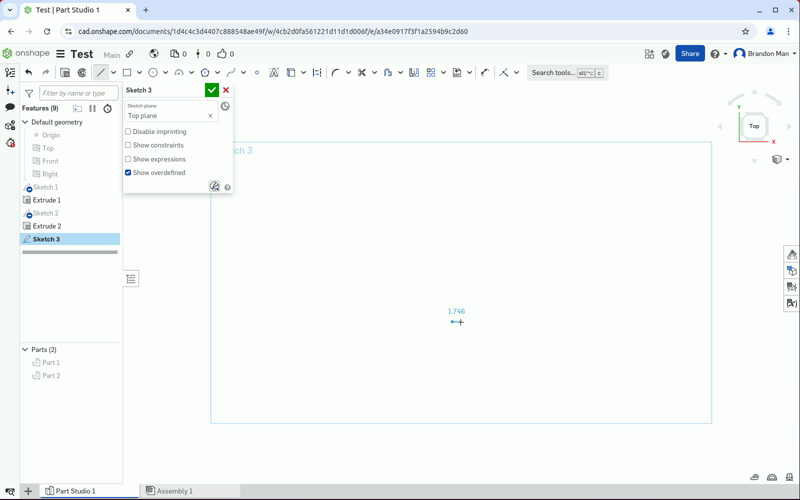
key_up(shift)
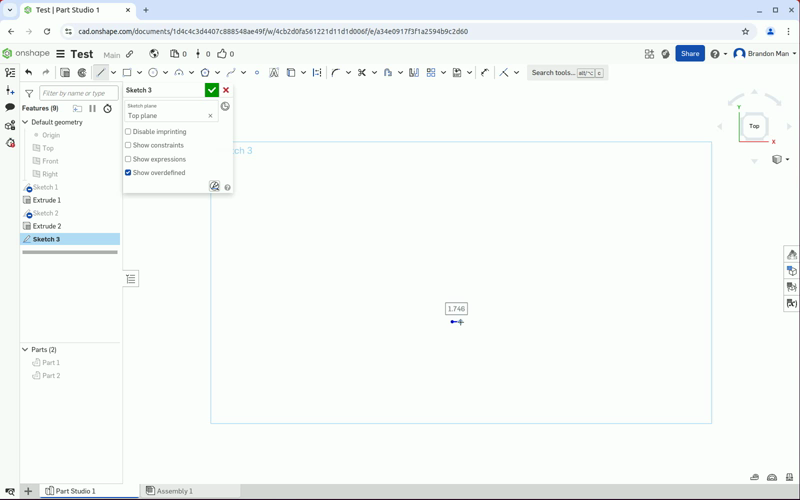
key_down(shift)
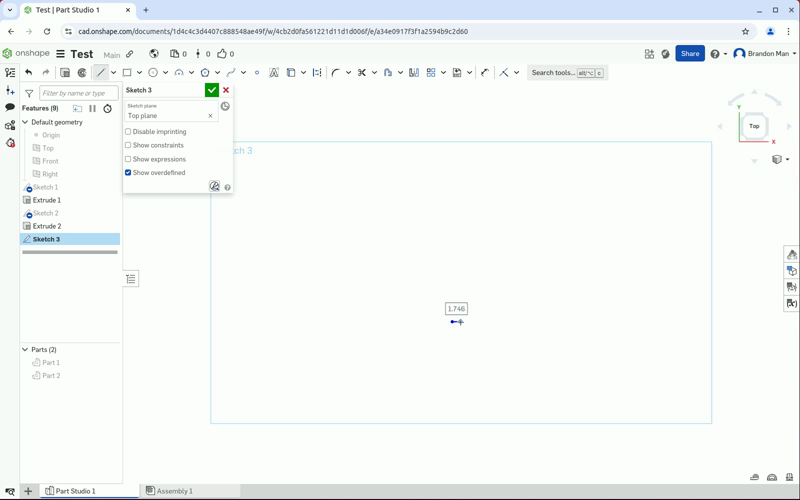
mouse_move(460, 243)
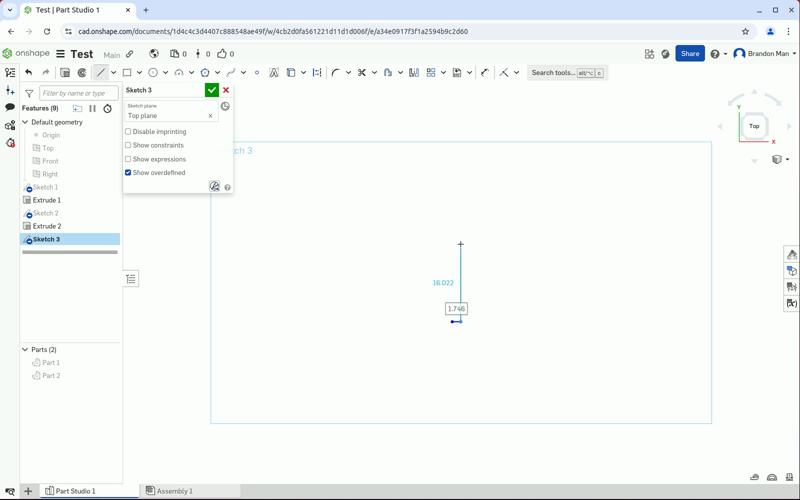
click(460, 243)
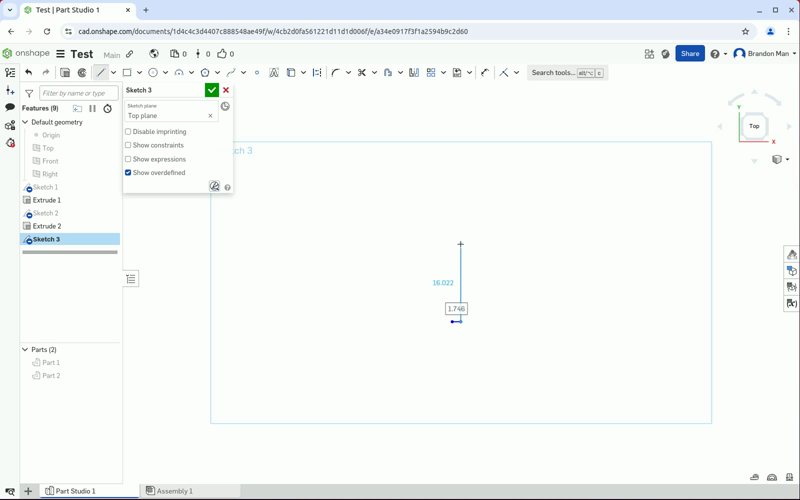
key_up(shift)
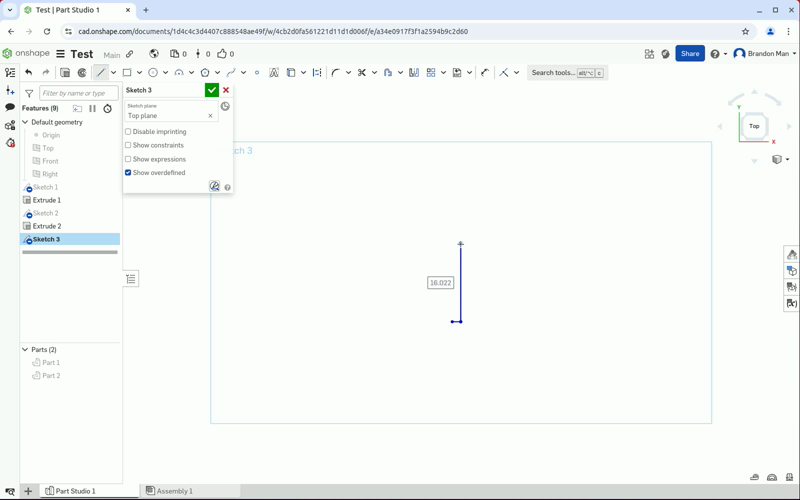
key_down(shift)
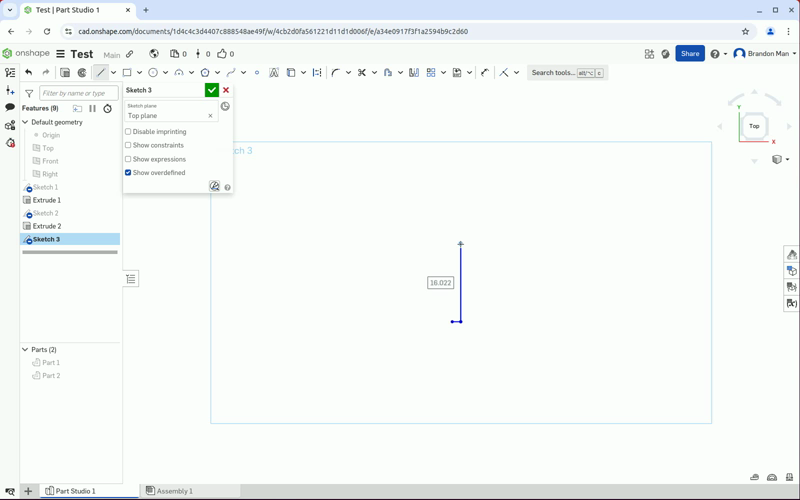
mouse_move(490, 243)
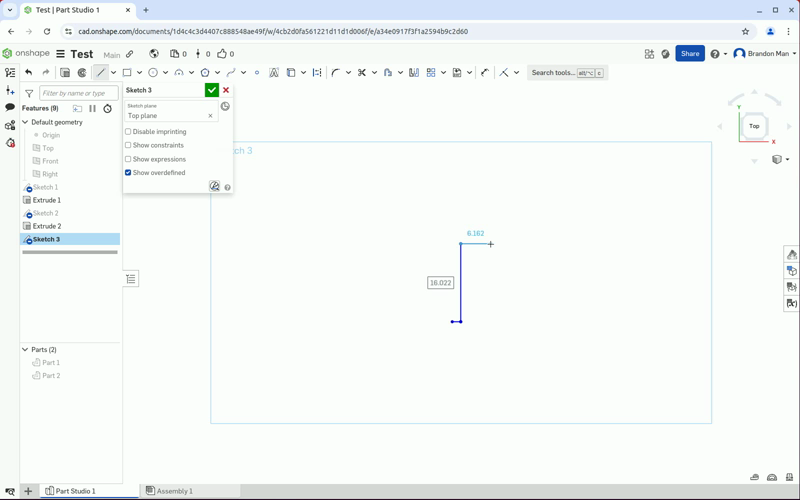
mouse_move(452, 243)
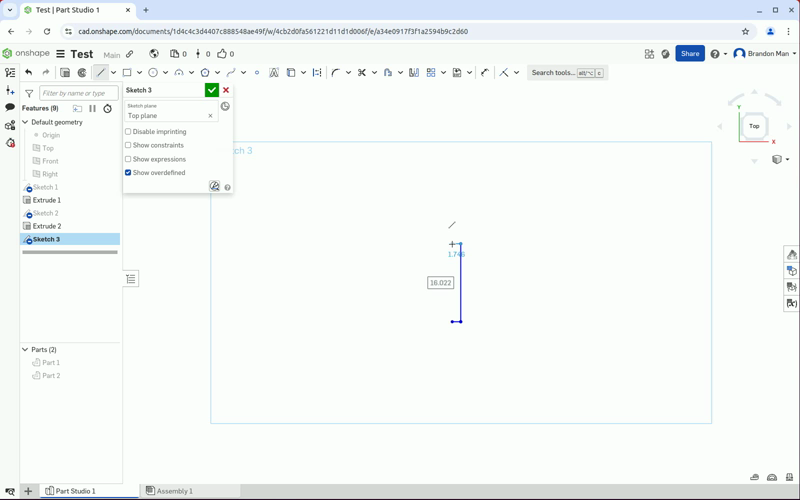
click(452, 243)
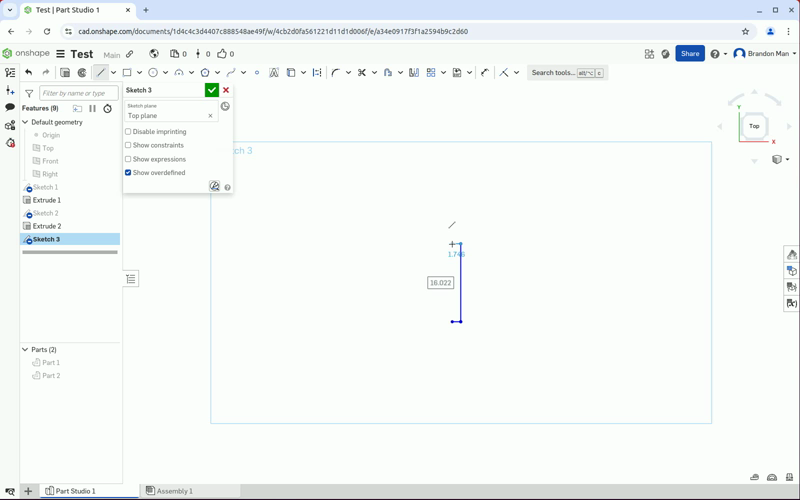
key_up(shift)
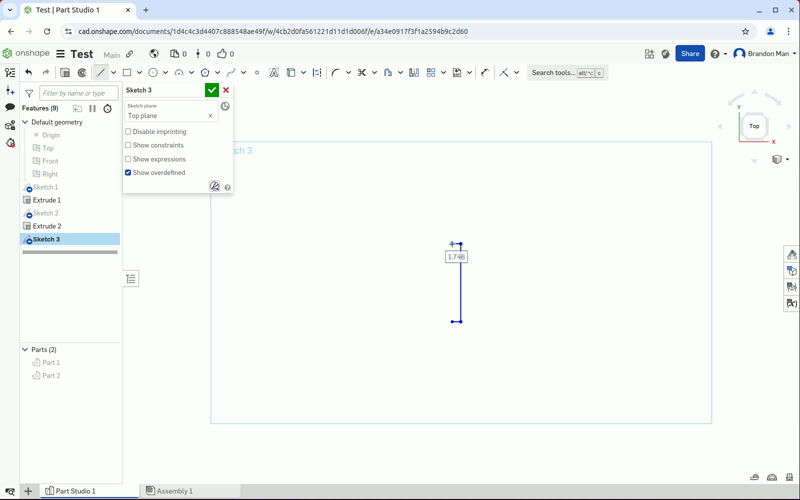
key_down(shift)
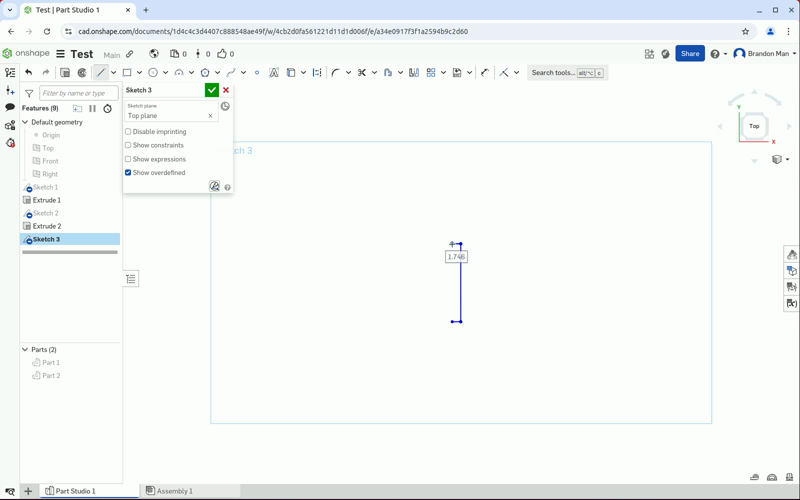
mouse_move(452, 321)
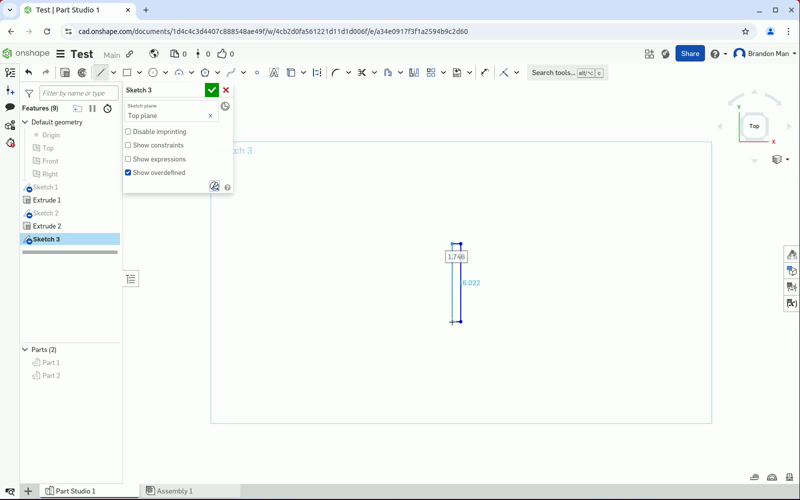
key_up(shift)
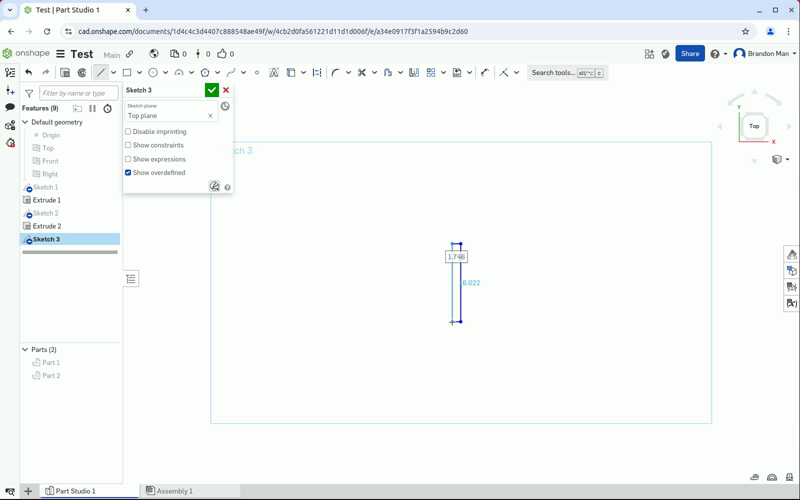
click(452, 321)
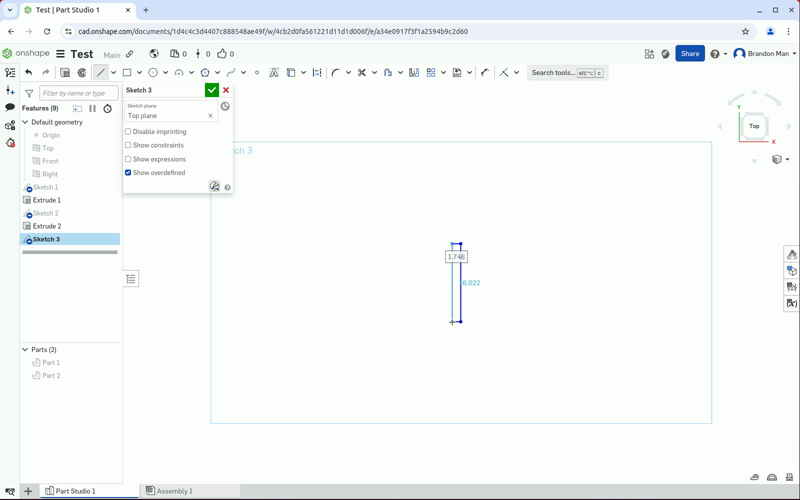
key(esc)
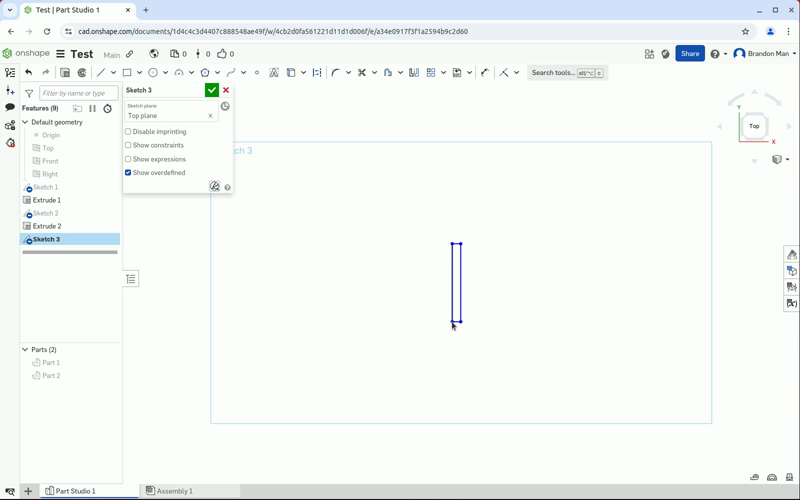
mouse_move(459, 253)
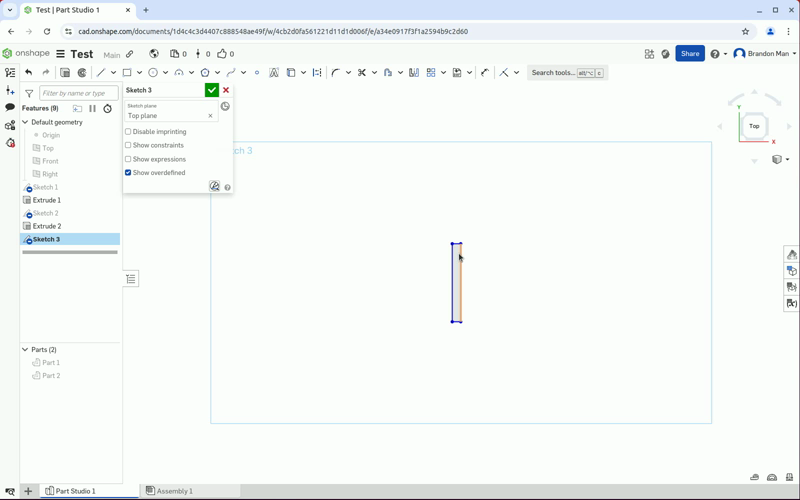
scroll(6)
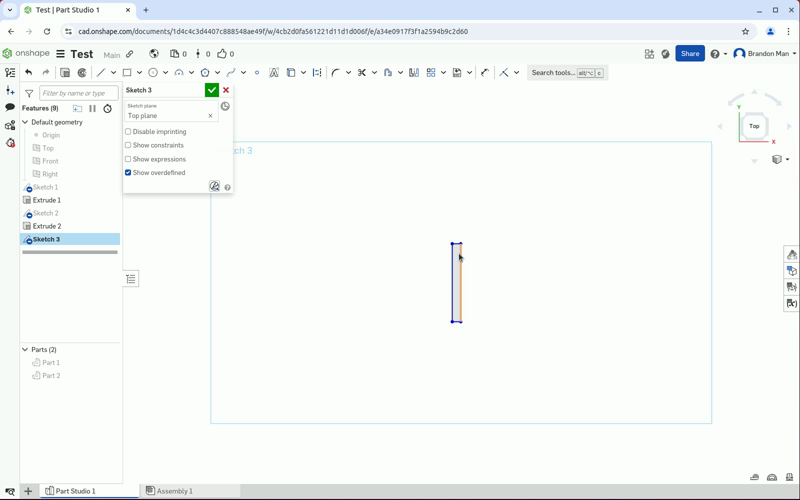
scroll(6)
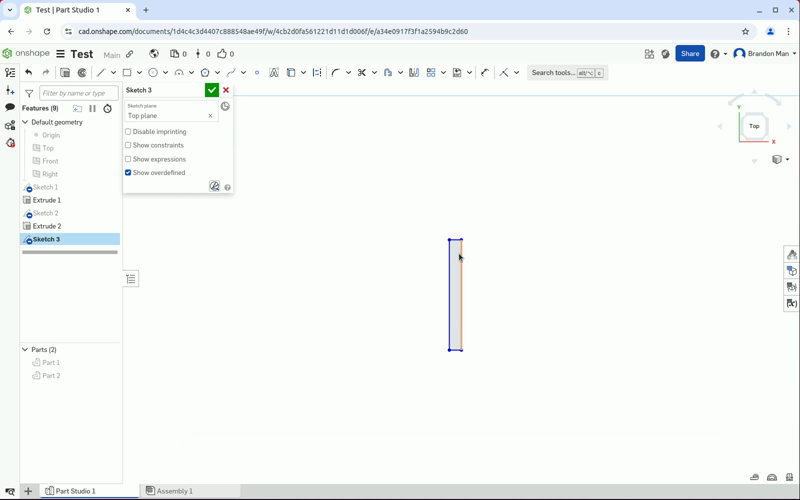
scroll(6)
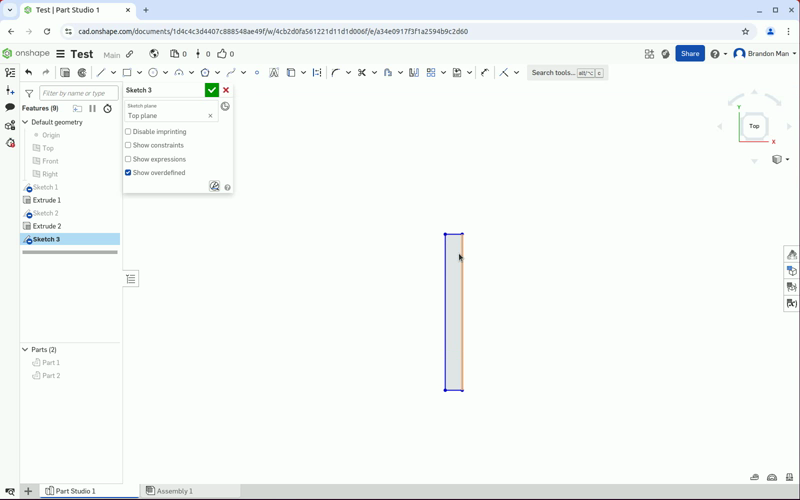
scroll(6)
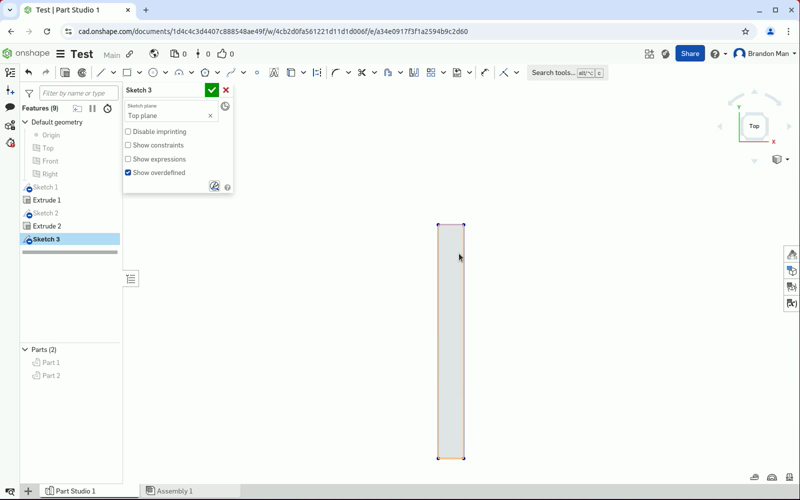
scroll(6)
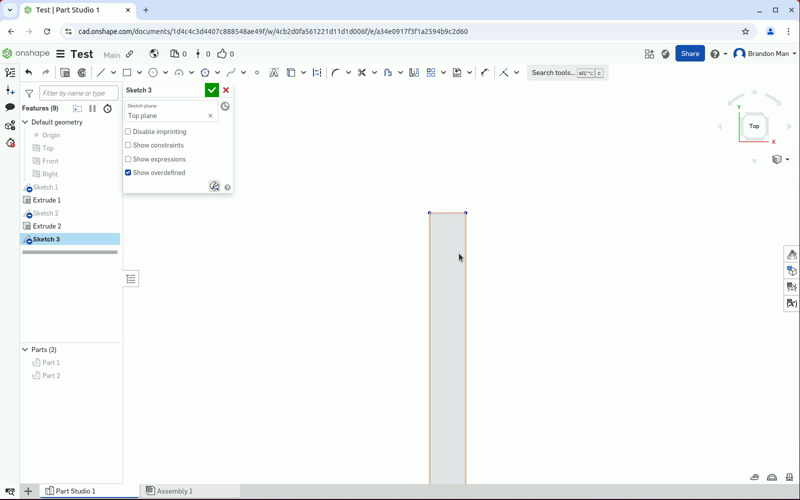
scroll(6)
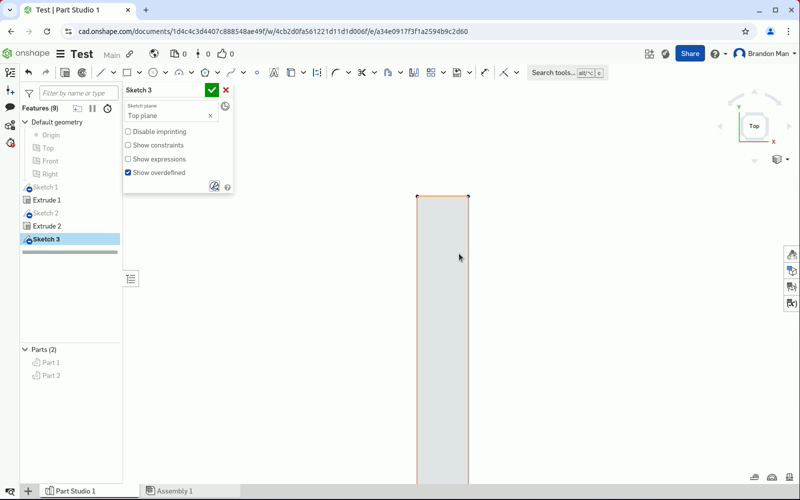
scroll(6)
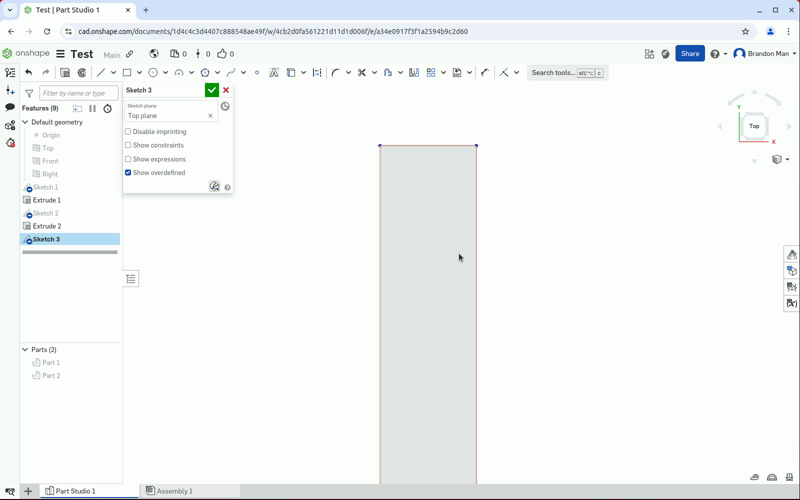
click(459, 253)
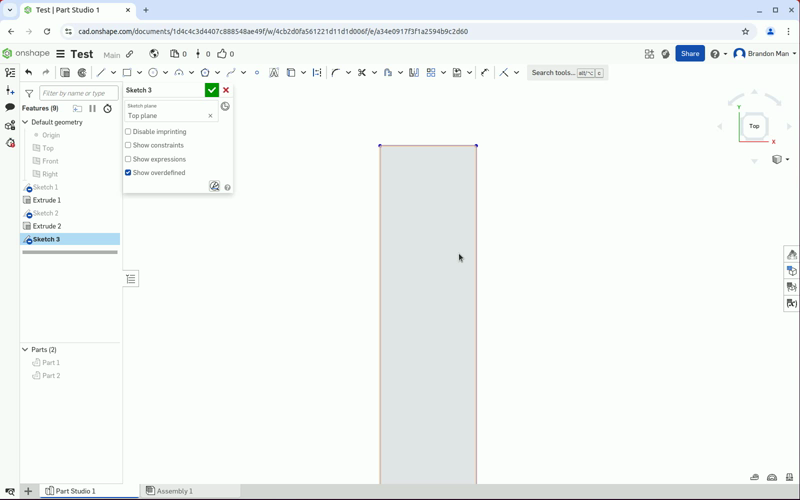
scroll(-6)
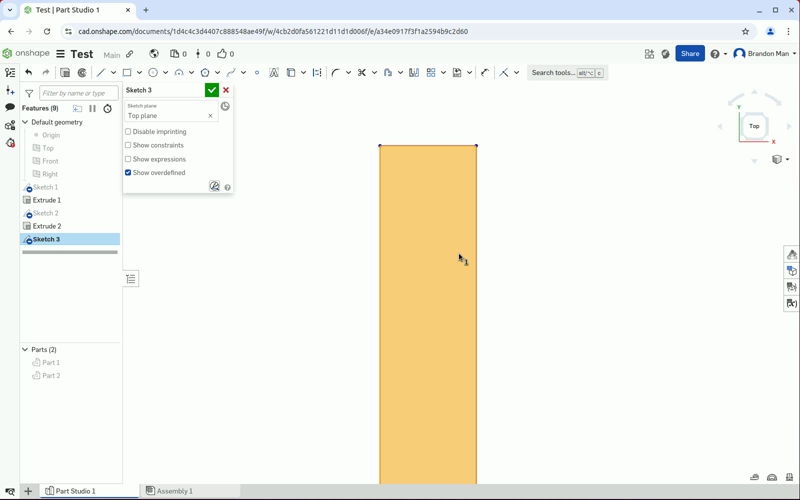
scroll(-6)
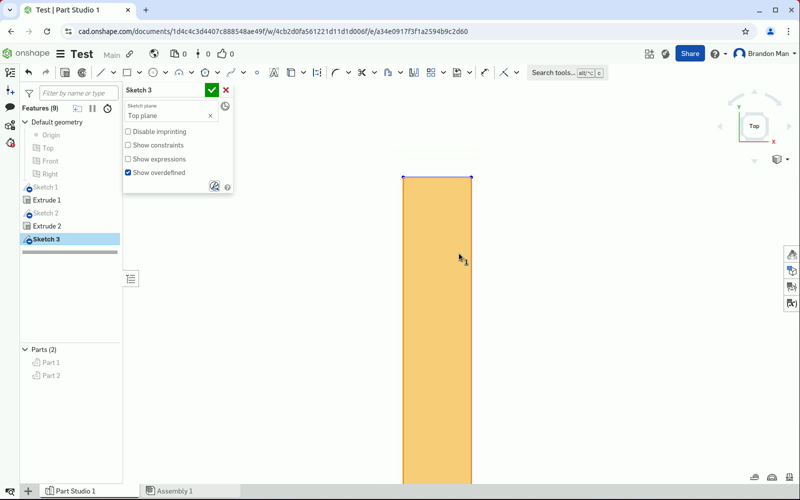
scroll(-6)
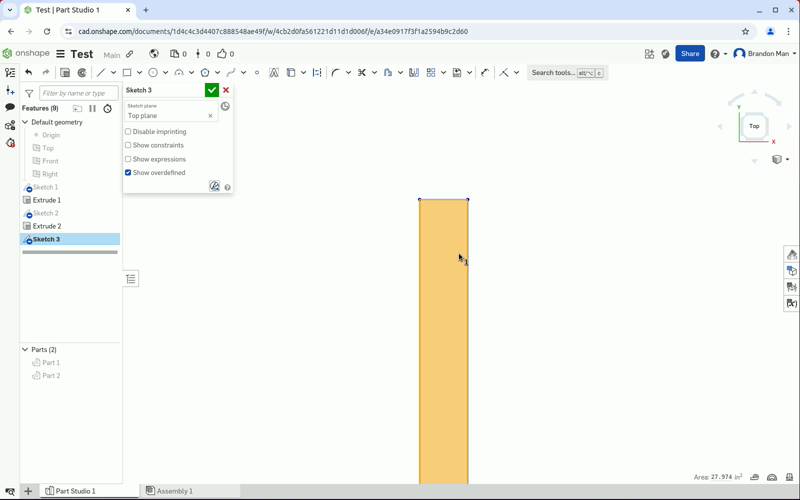
scroll(-6)
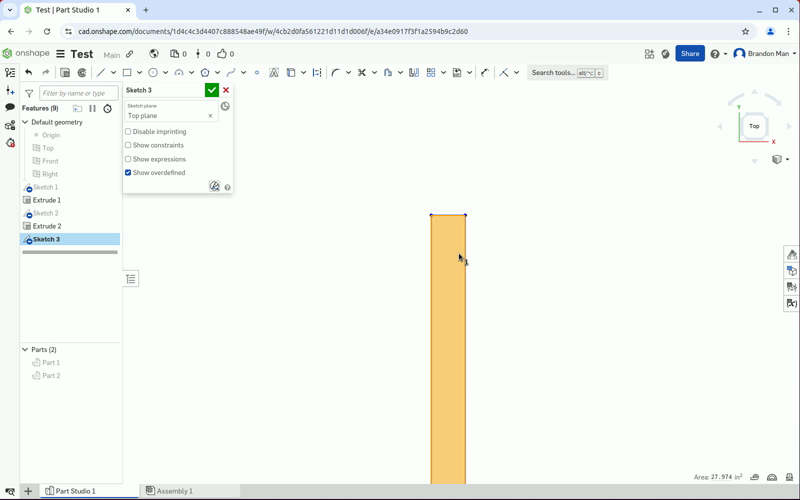
scroll(-6)
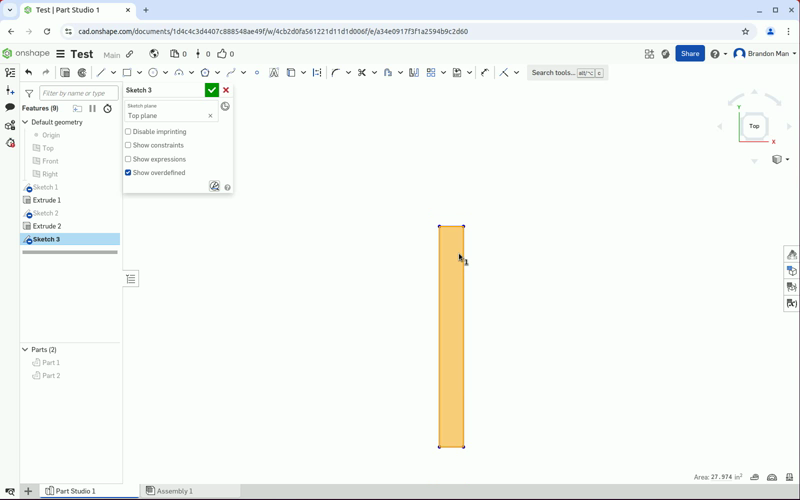
scroll(-6)
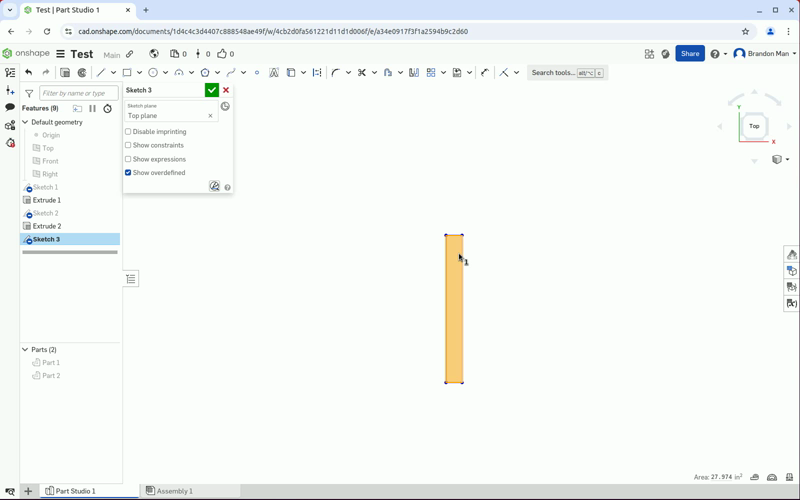
scroll(-6)
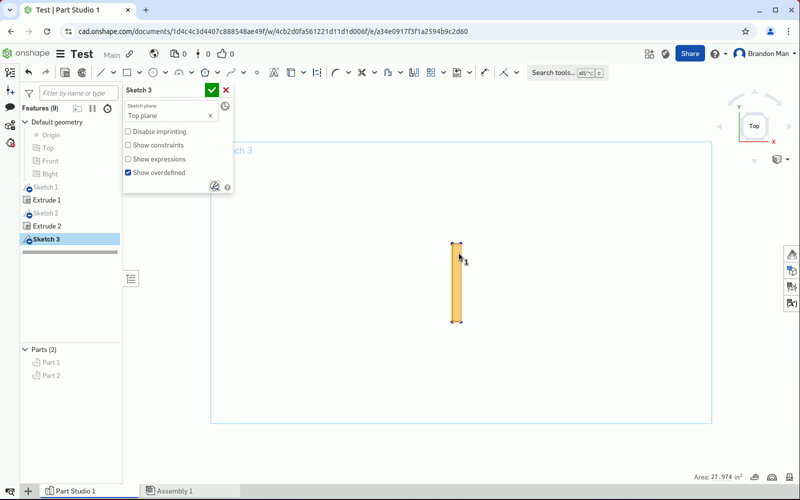
mouse_move(73, 352)
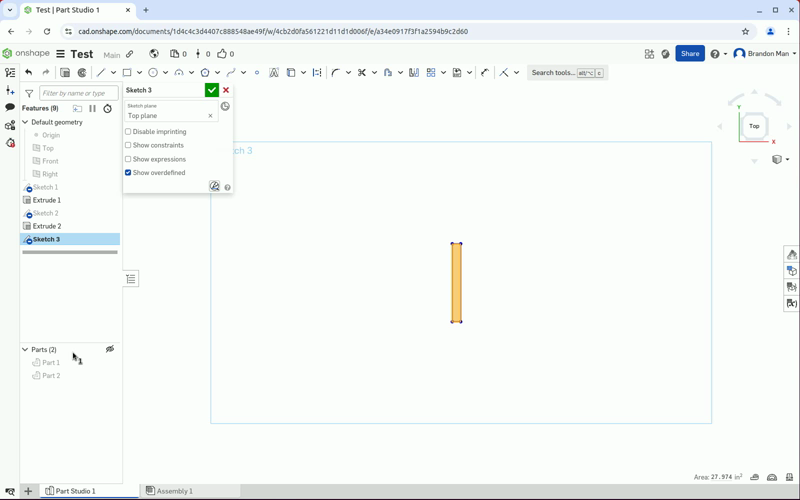
key(shift+y)
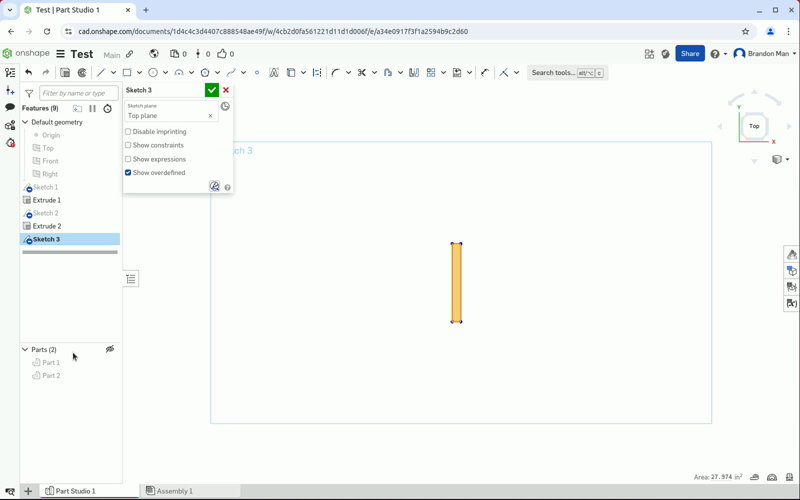
key(shift+e)
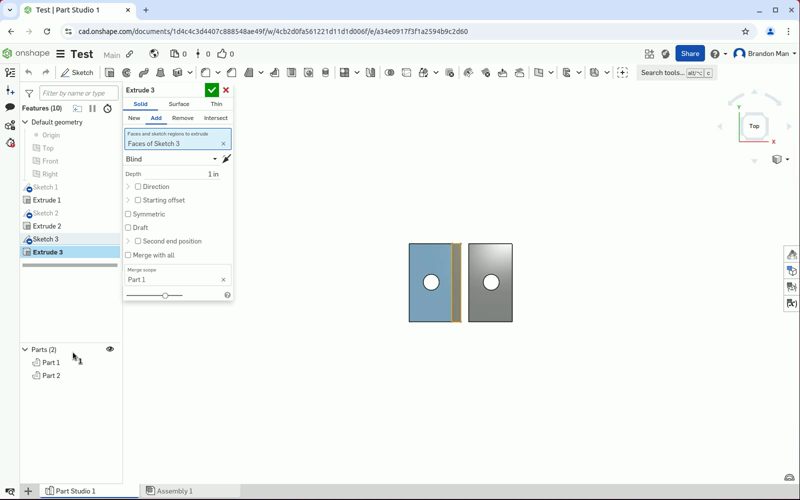
mouse_move(143, 106)
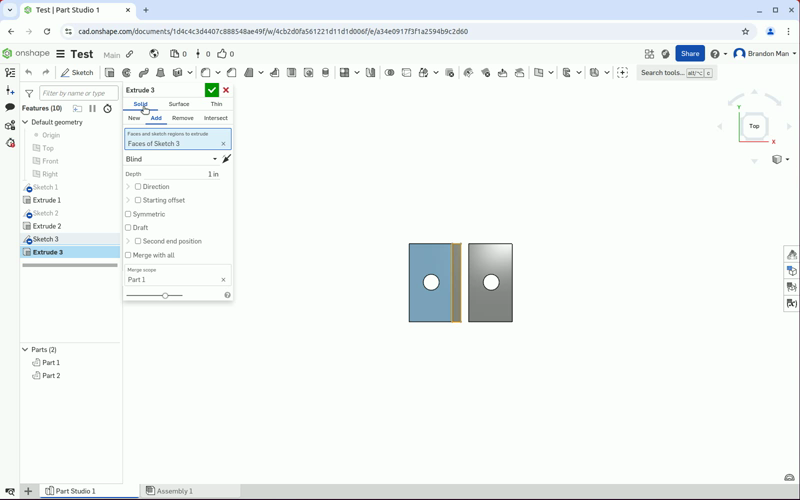
click(143, 106)
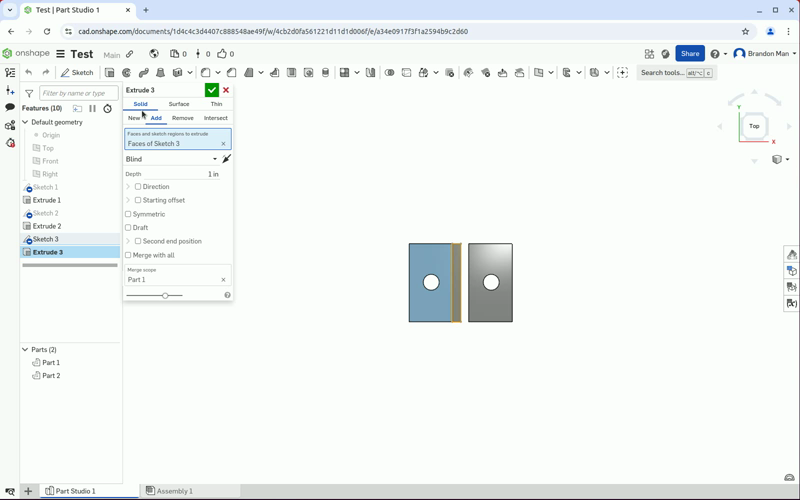
mouse_move(137, 120)
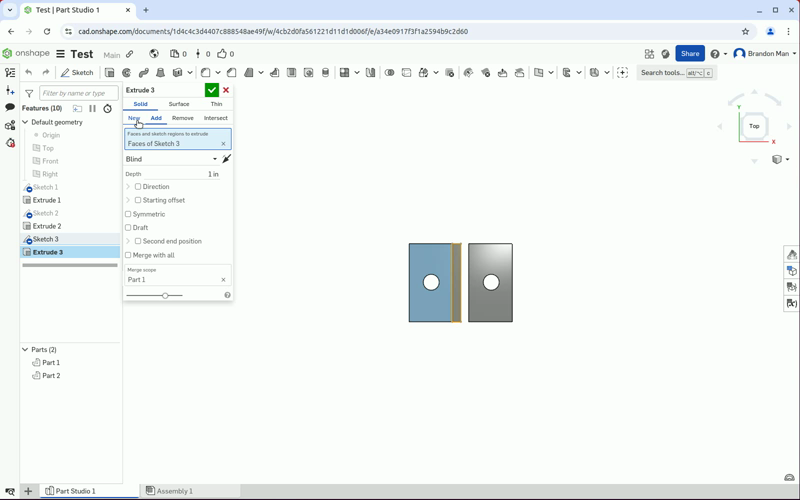
click(137, 120)
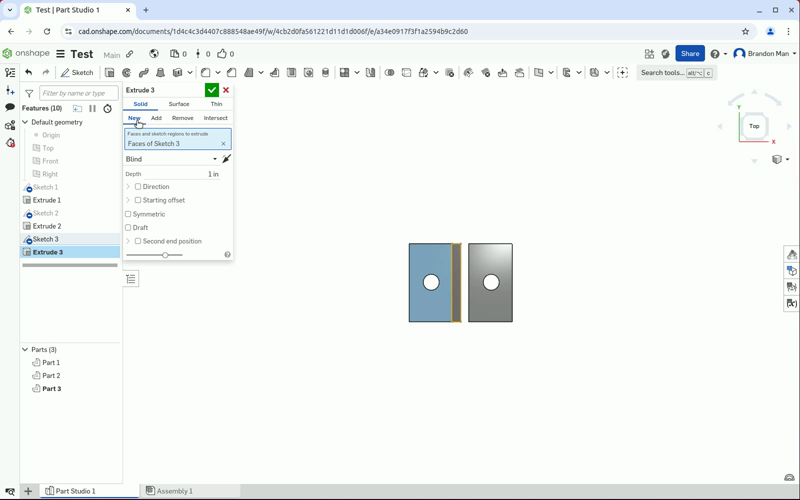
key(tab, 4)
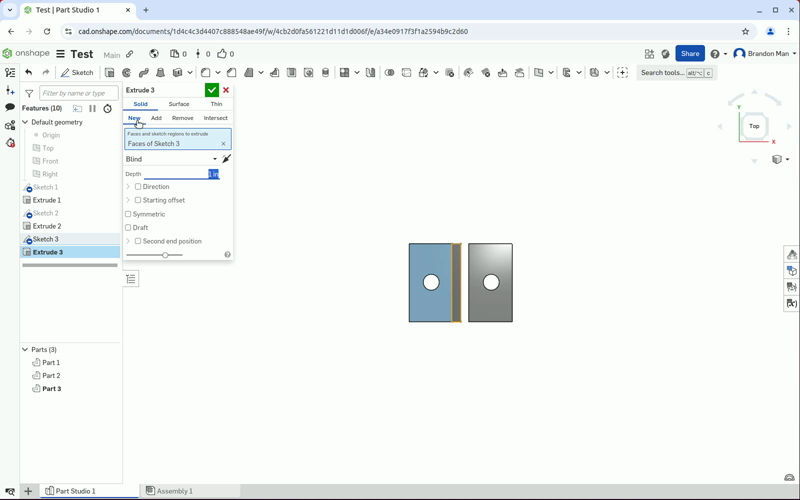
text(17.813)
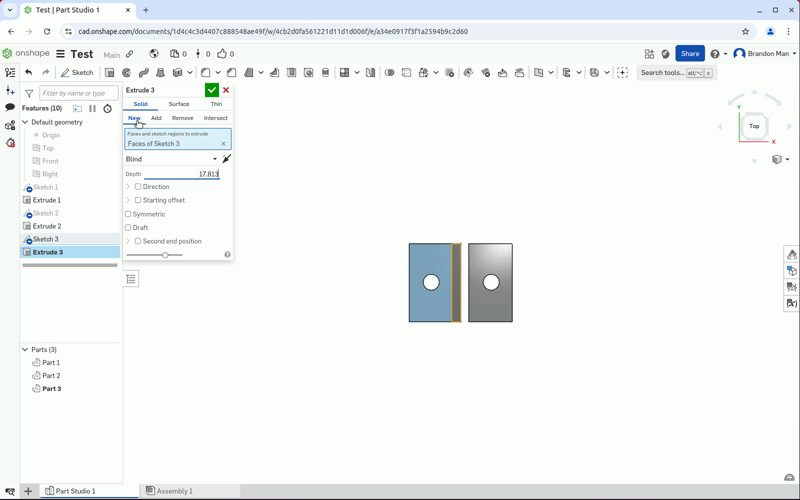
key(enter)
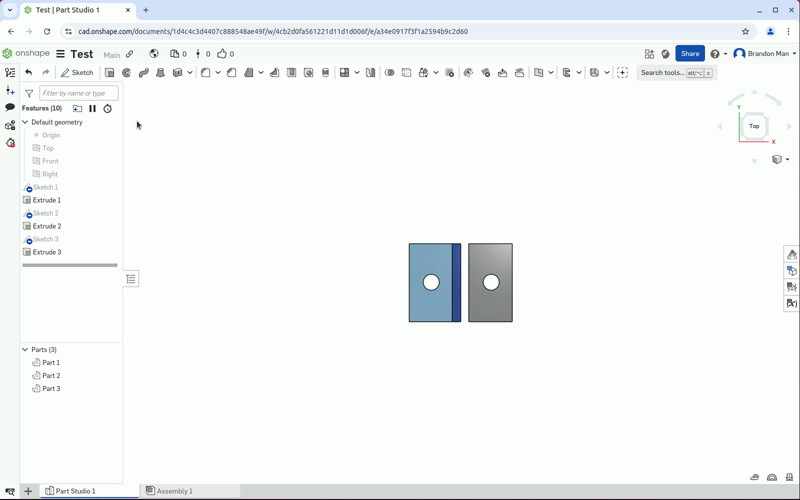
key(shift+h)
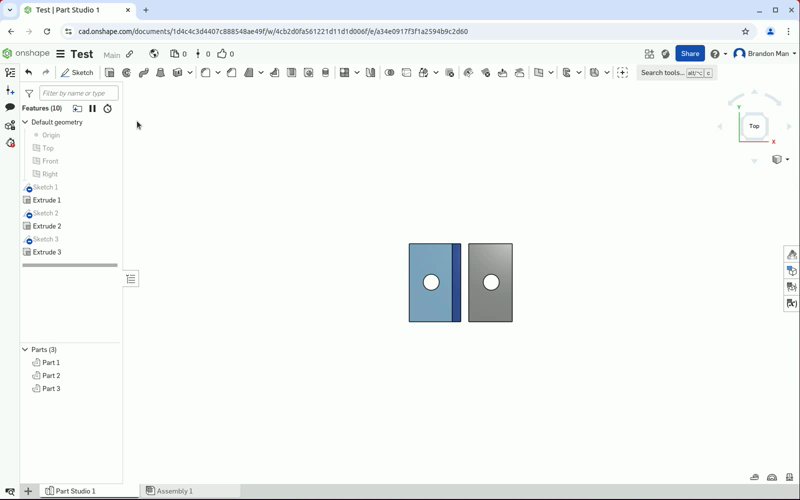
key(shift+h)
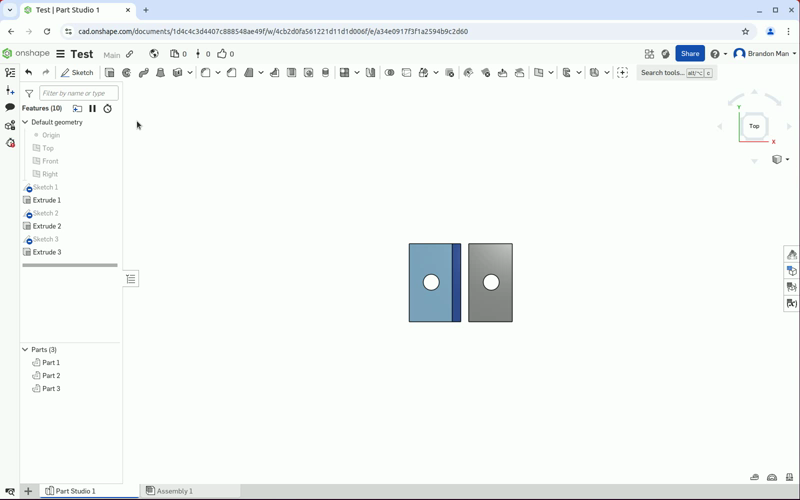
mouse_move(73, 189)
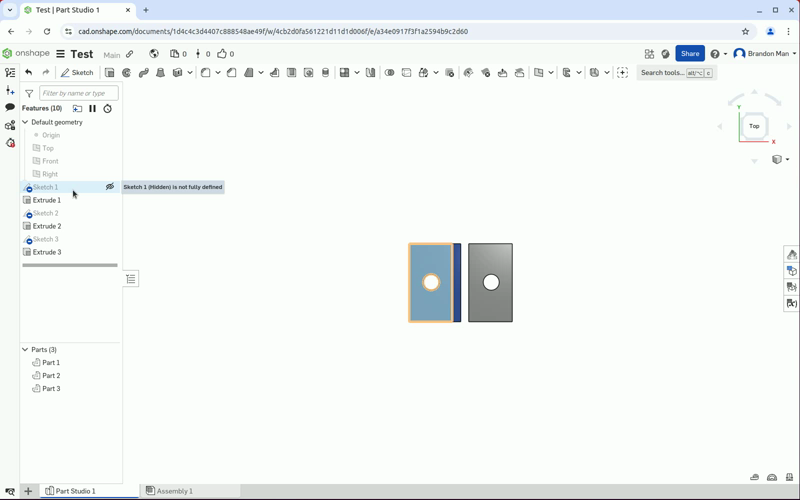
click(73, 189)
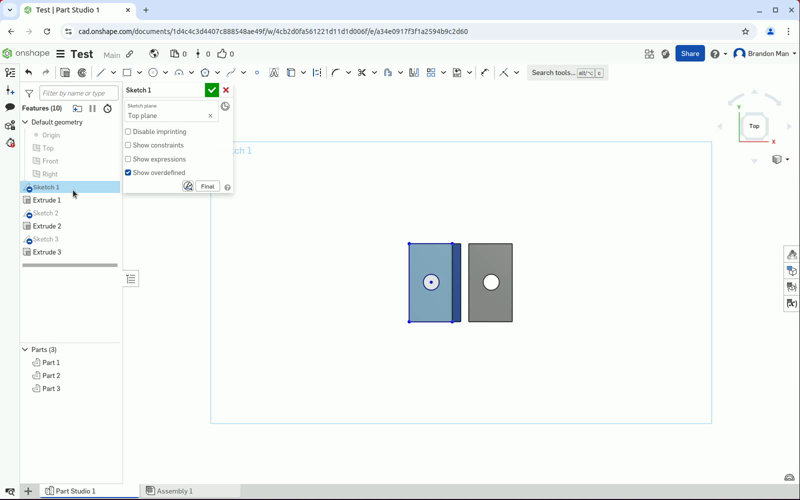
mouse_move(229, 92)
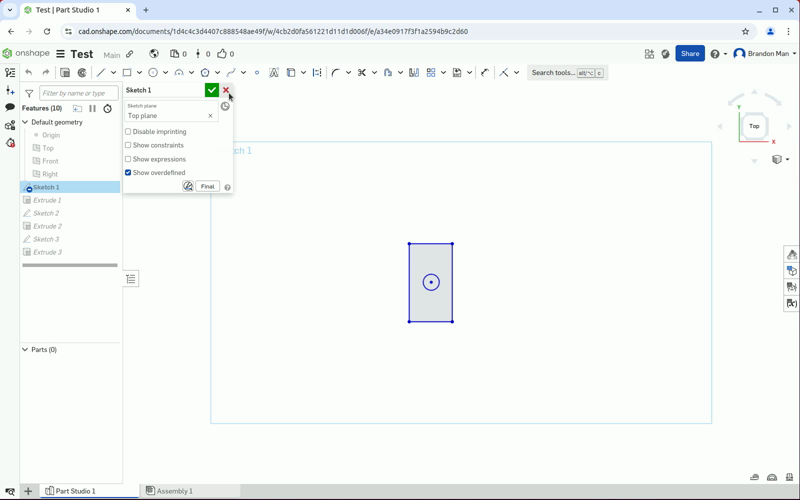
click(229, 92)
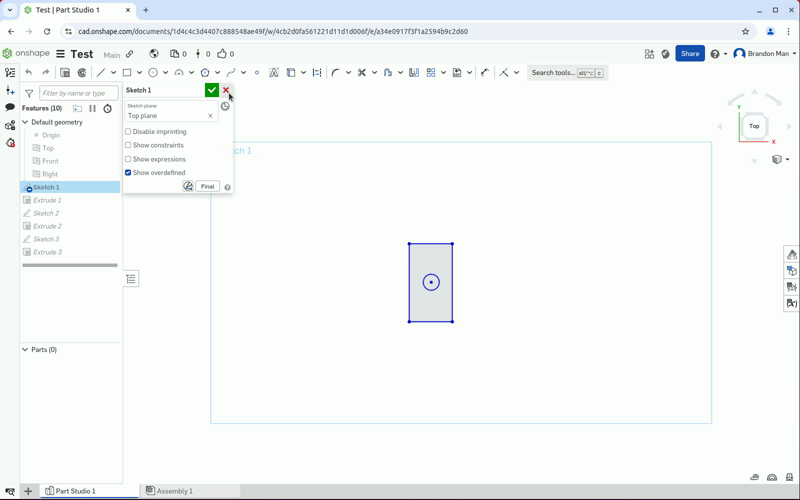
key(shift+s)
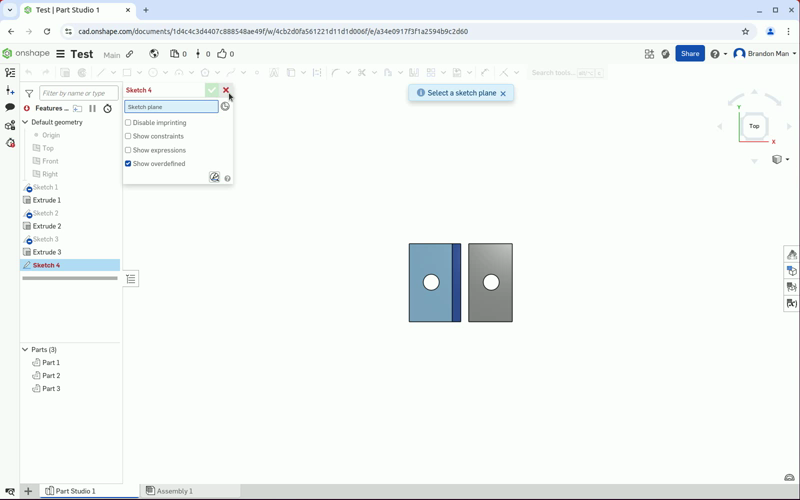
mouse_move(73, 150)
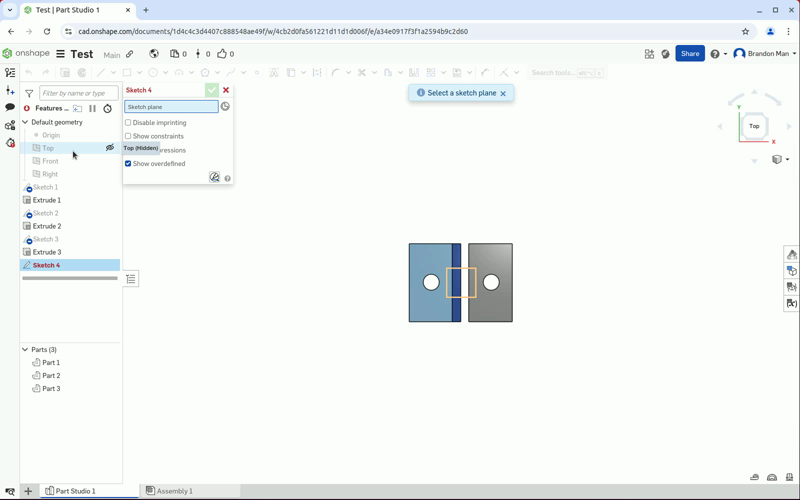
click(73, 150)
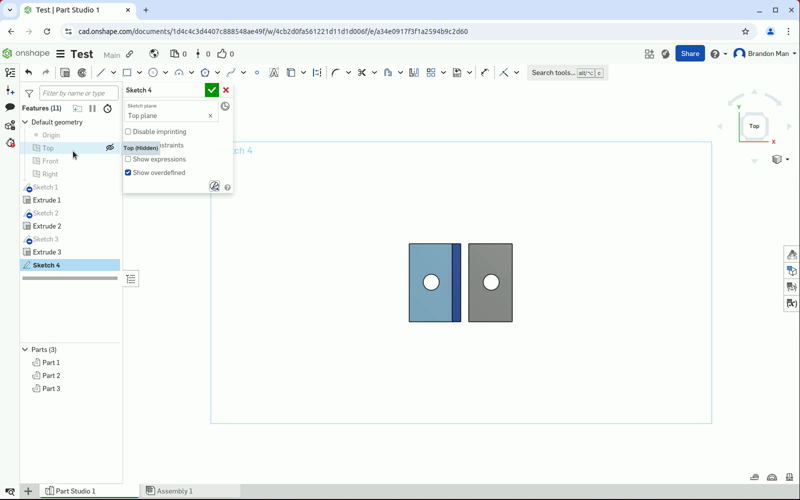
mouse_move(73, 352)
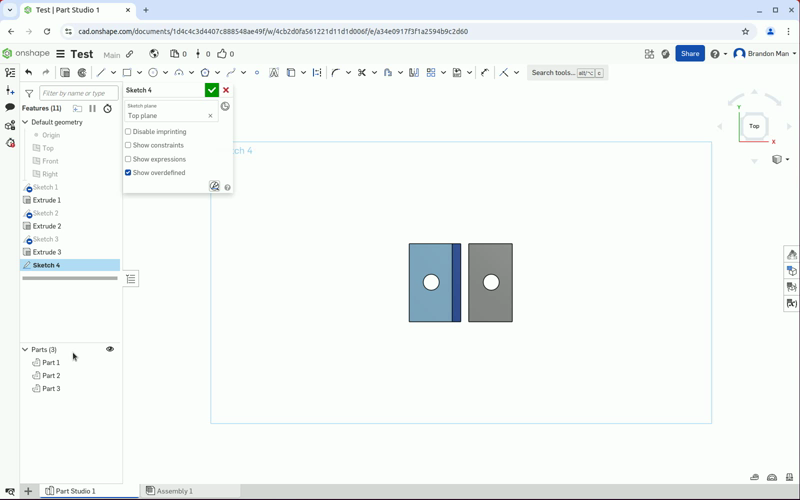
key(y)
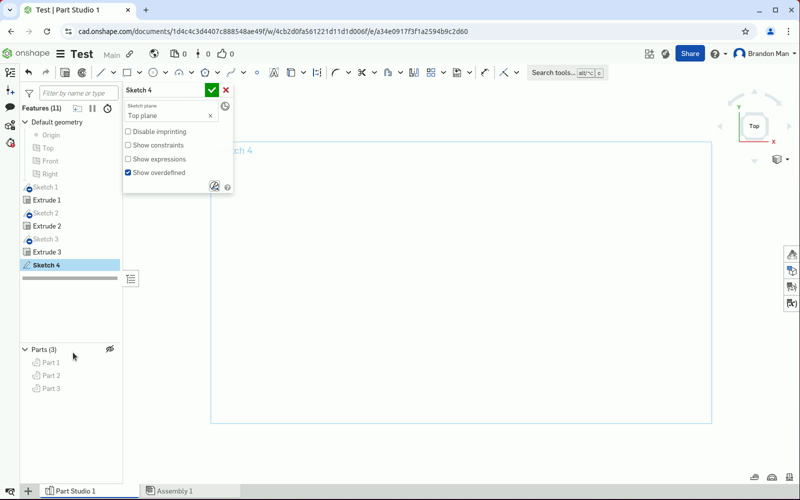
key(l)
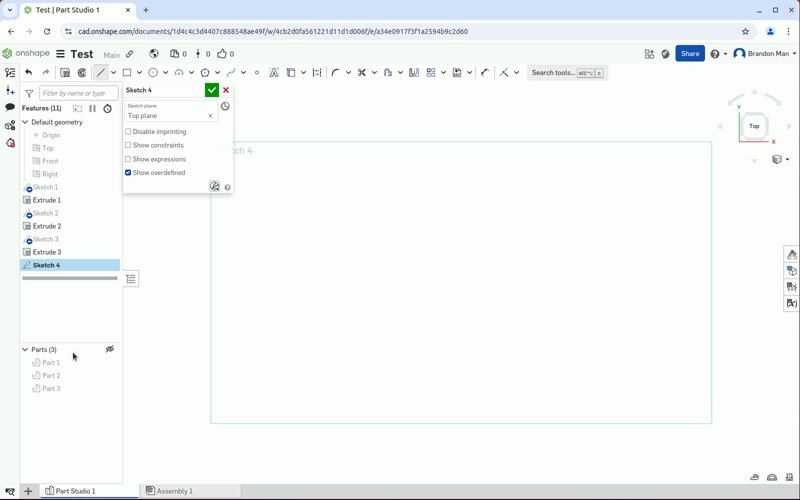
key_down(shift)
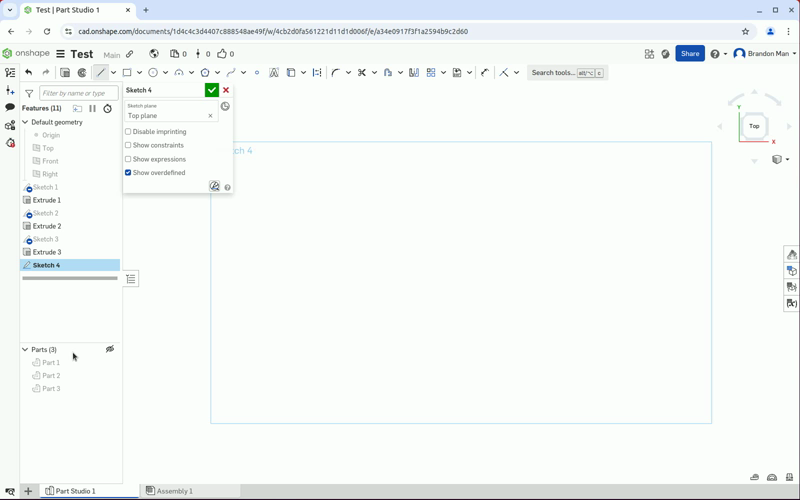
mouse_move(460, 321)
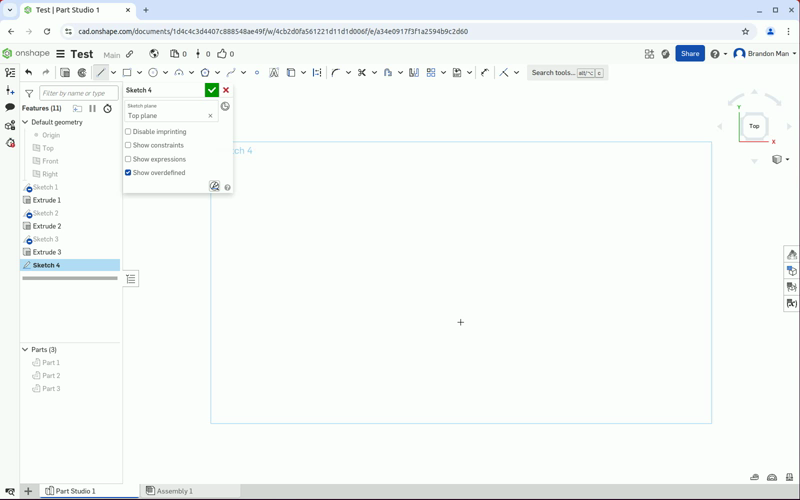
click(460, 321)
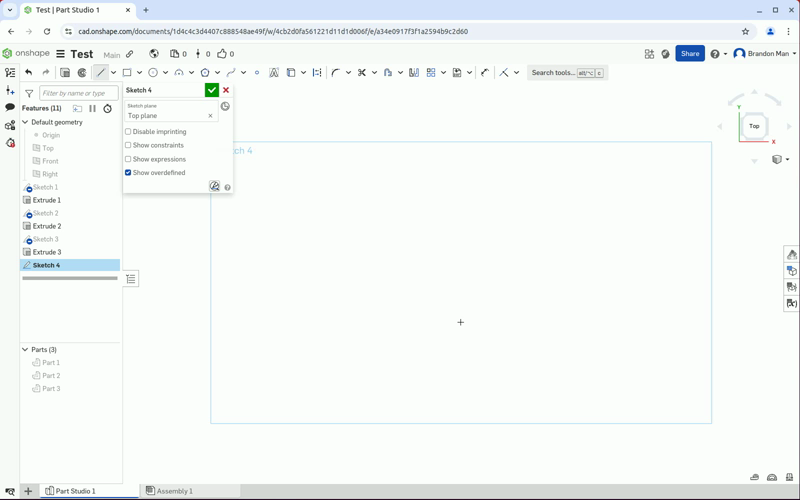
key_up(shift)
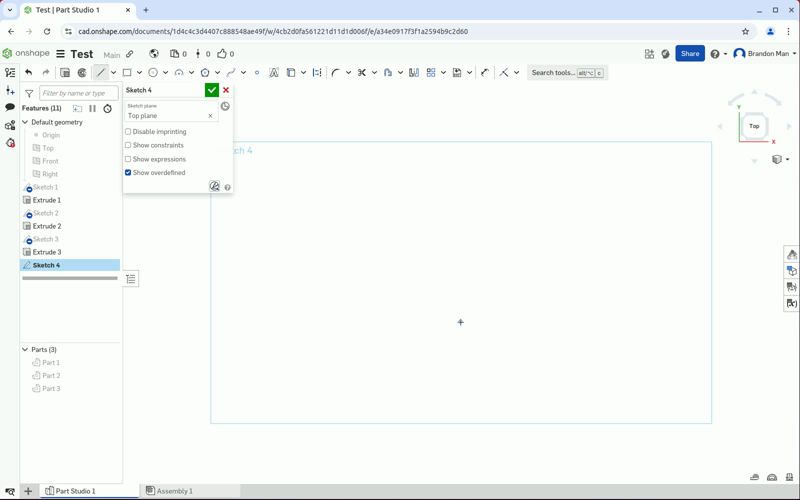
key_down(shift)
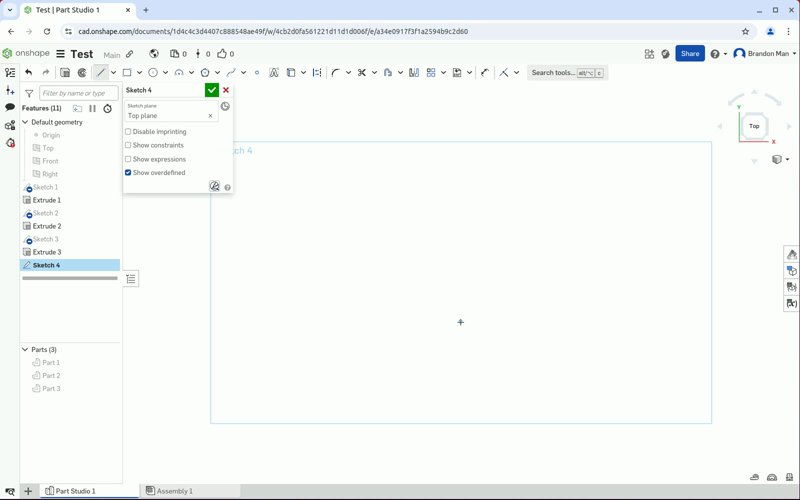
mouse_move(490, 321)
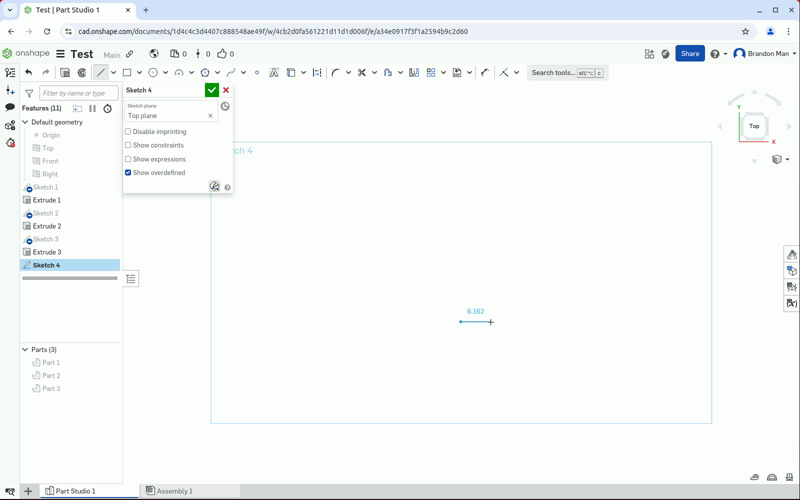
mouse_move(468, 321)
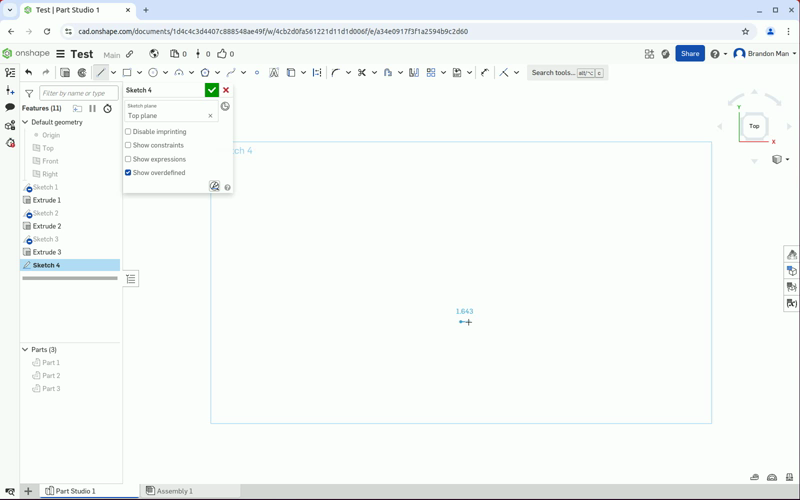
click(468, 321)
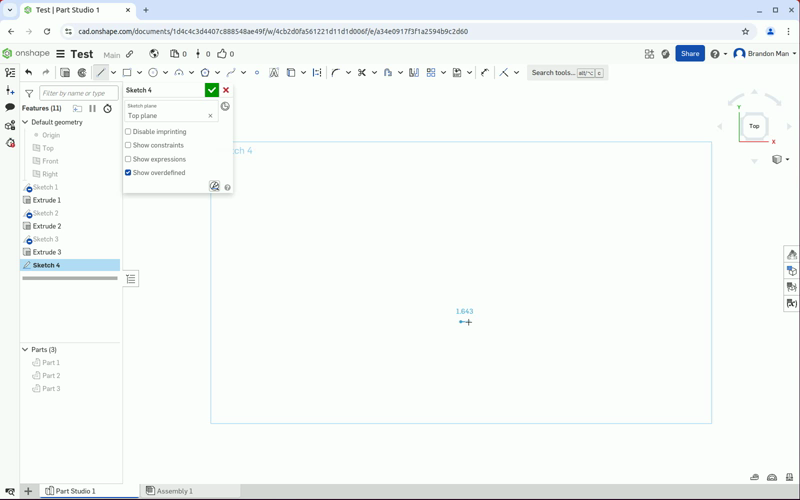
key_up(shift)
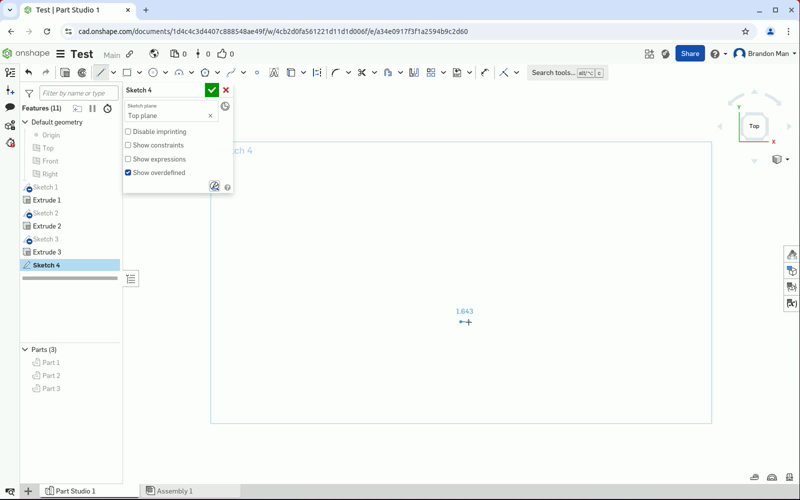
key_down(shift)
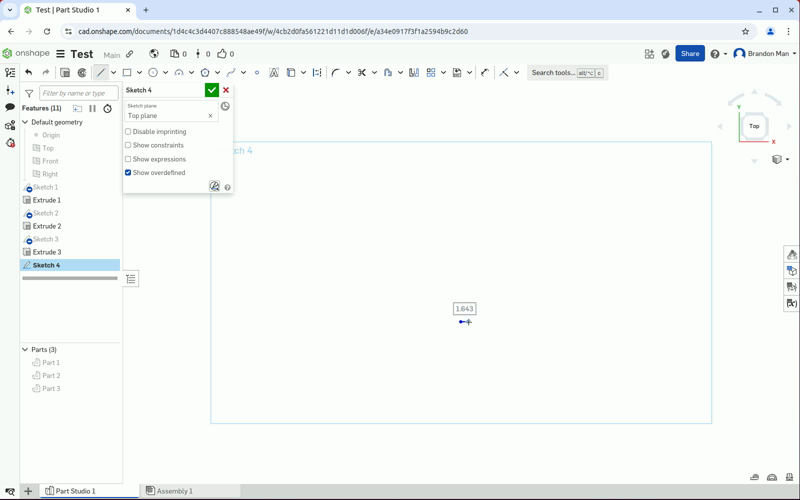
mouse_move(468, 243)
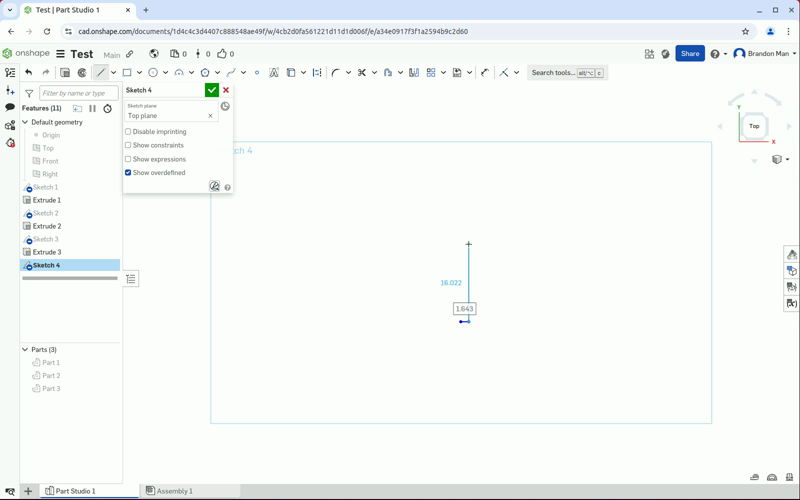
click(468, 243)
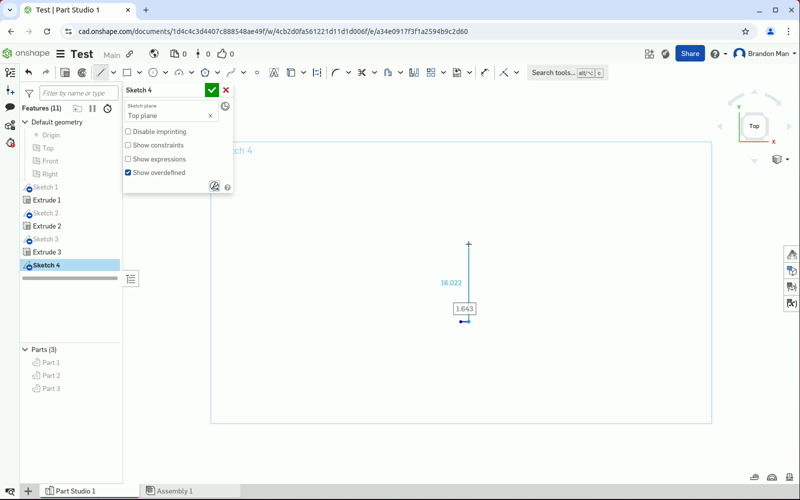
key_up(shift)
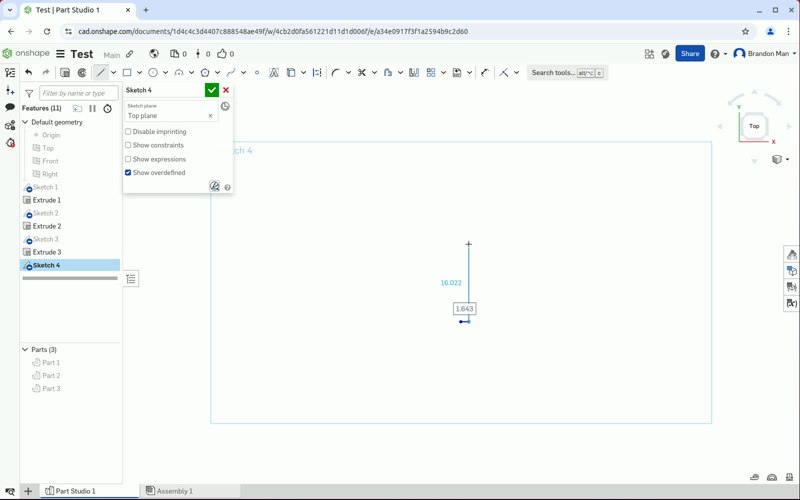
key_down(shift)
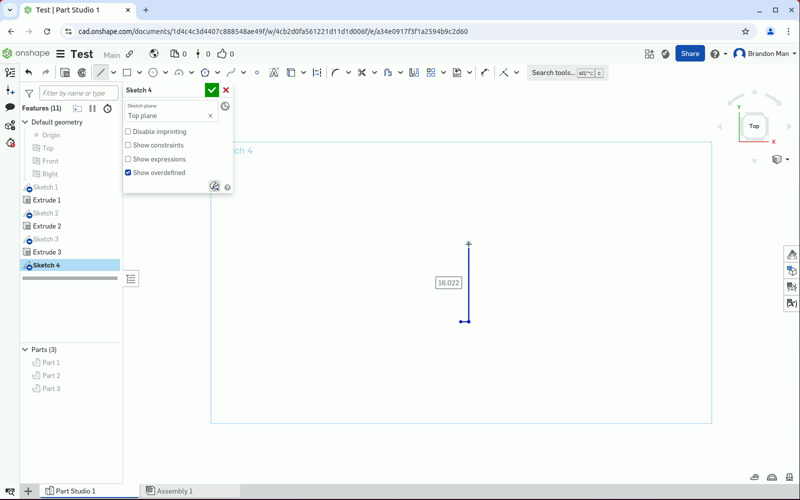
mouse_move(498, 243)
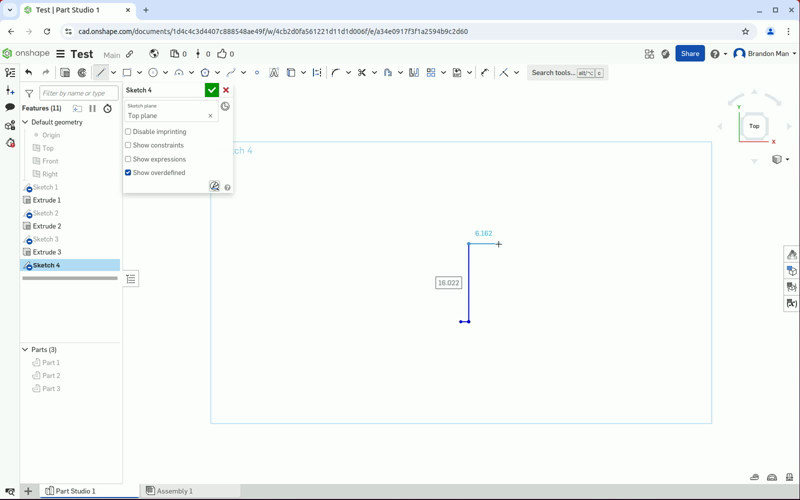
mouse_move(460, 243)
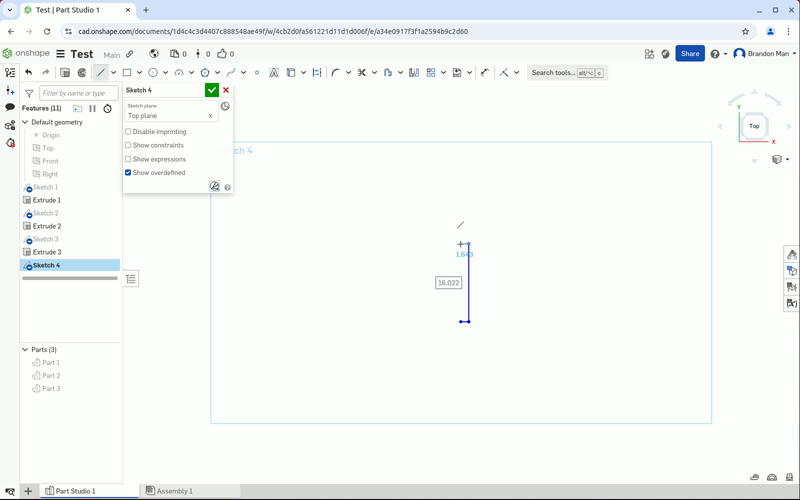
click(460, 243)
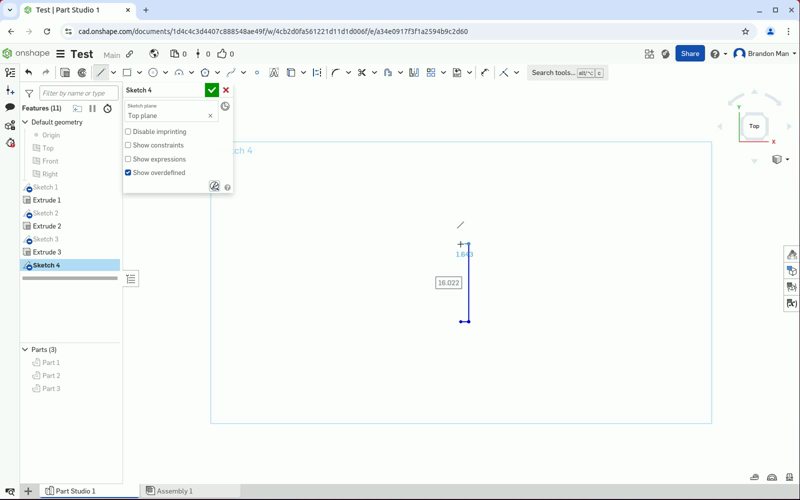
key_up(shift)
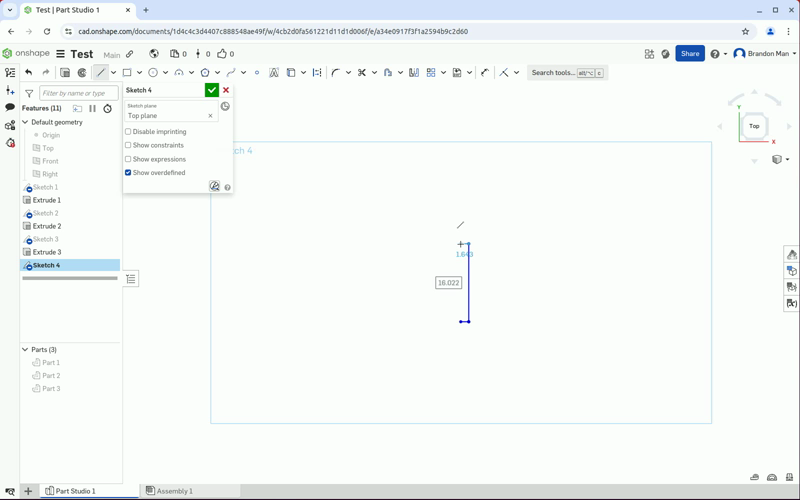
key_down(shift)
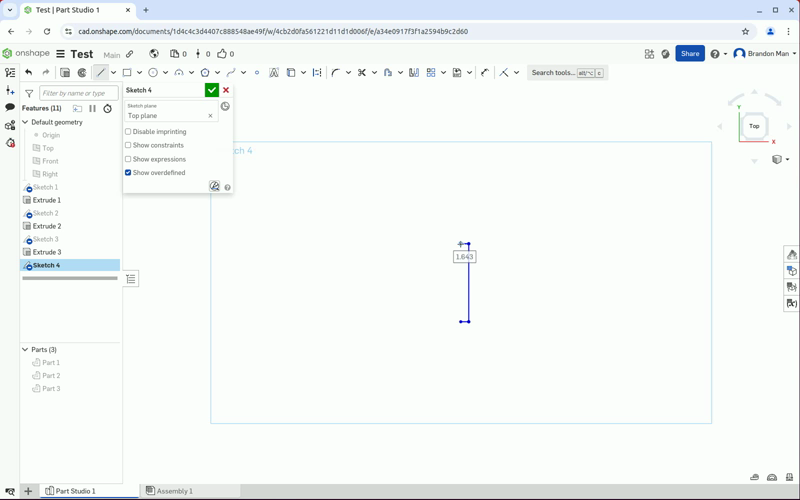
mouse_move(460, 321)
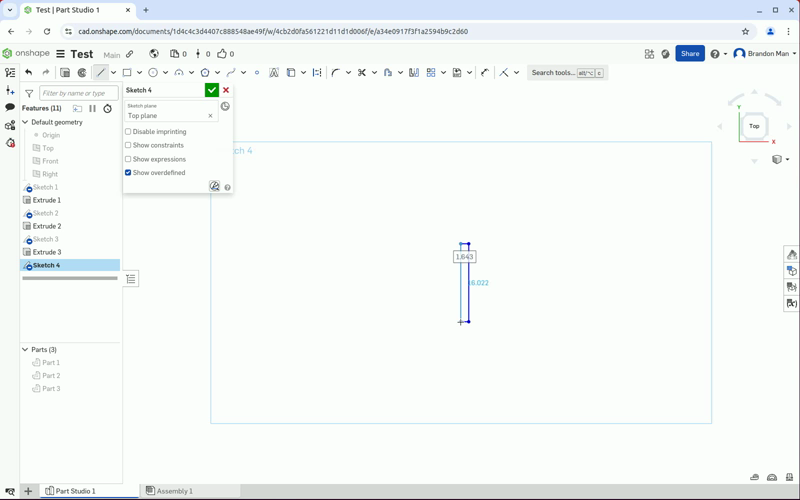
key_up(shift)
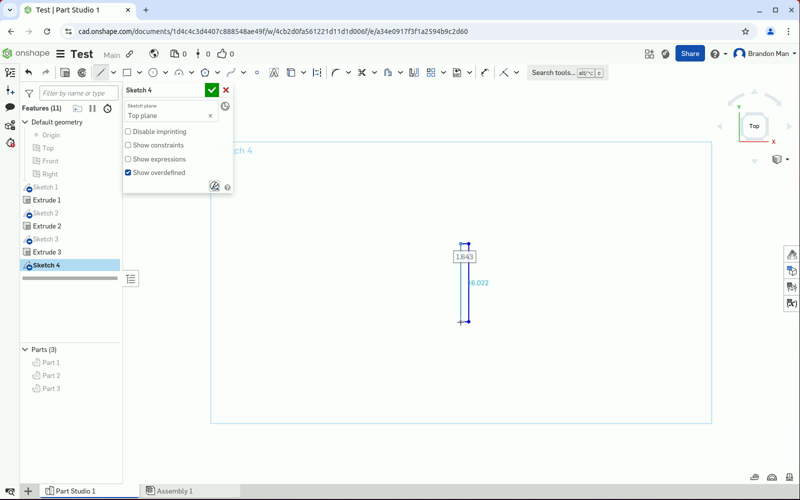
click(460, 321)
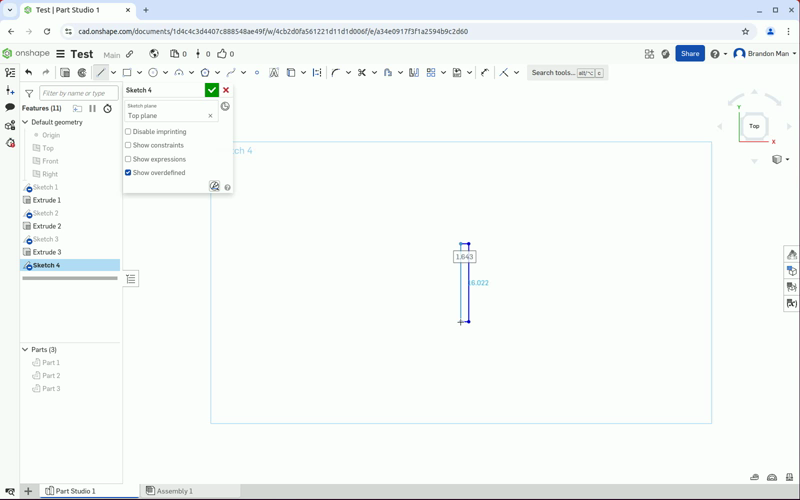
key(esc)
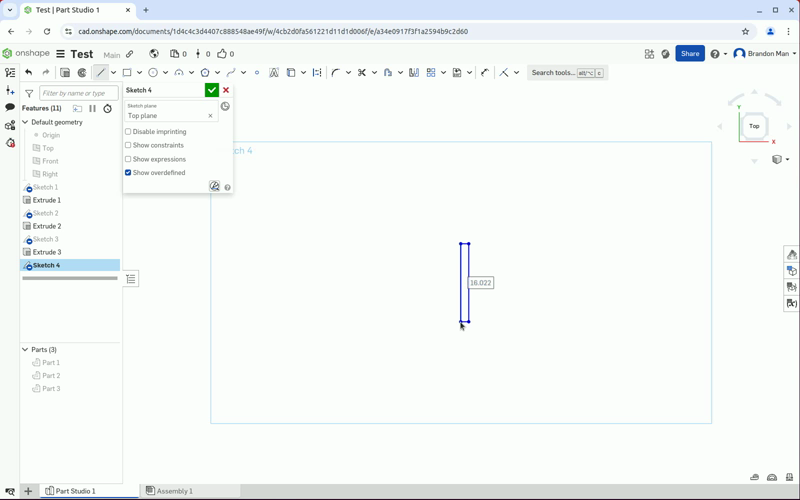
mouse_move(466, 292)
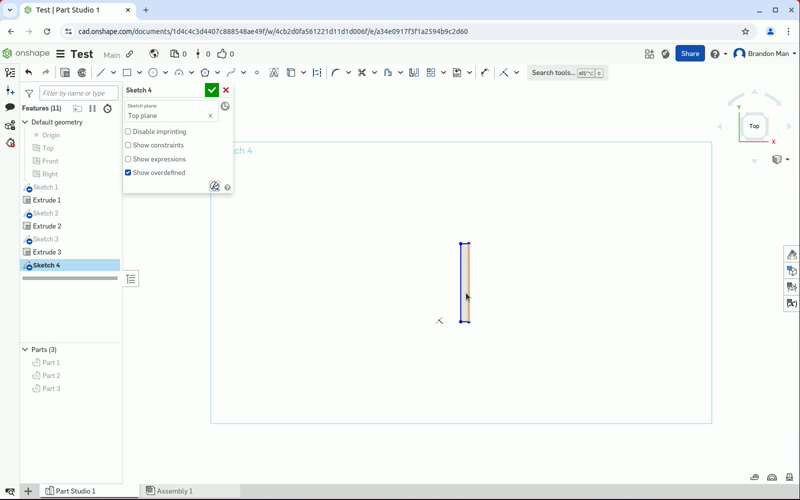
scroll(6)
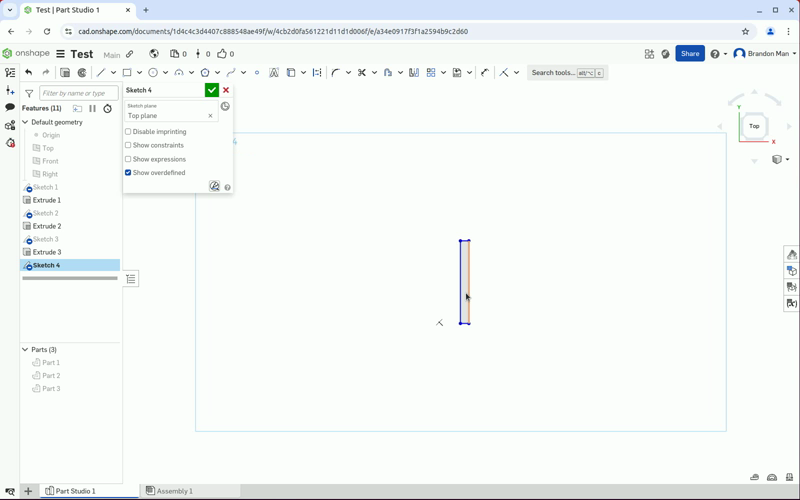
scroll(6)
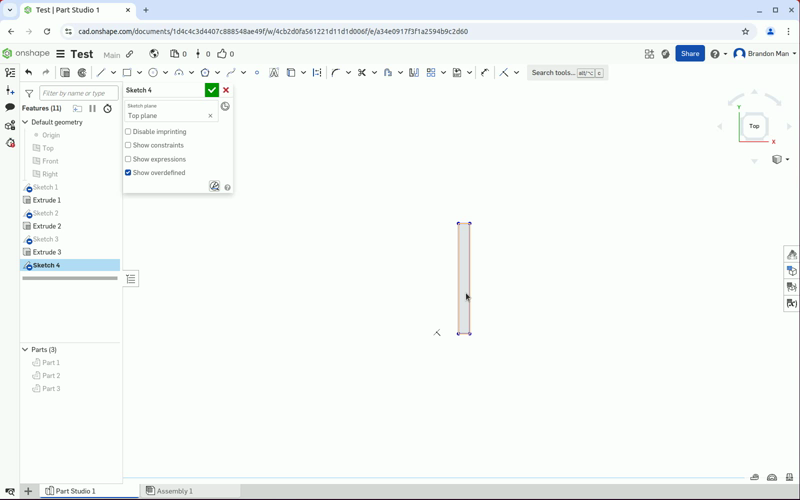
scroll(6)
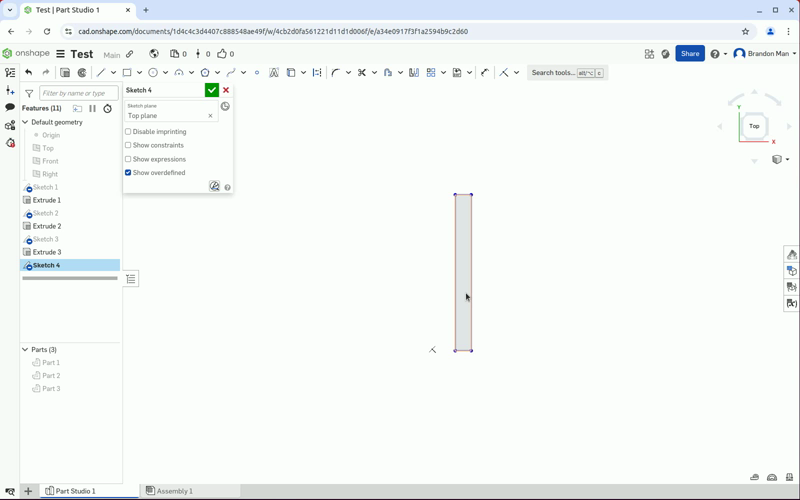
scroll(6)
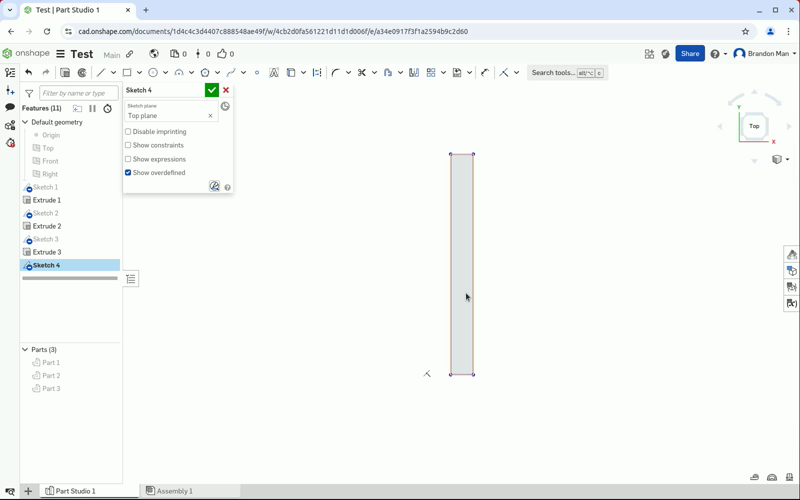
scroll(6)
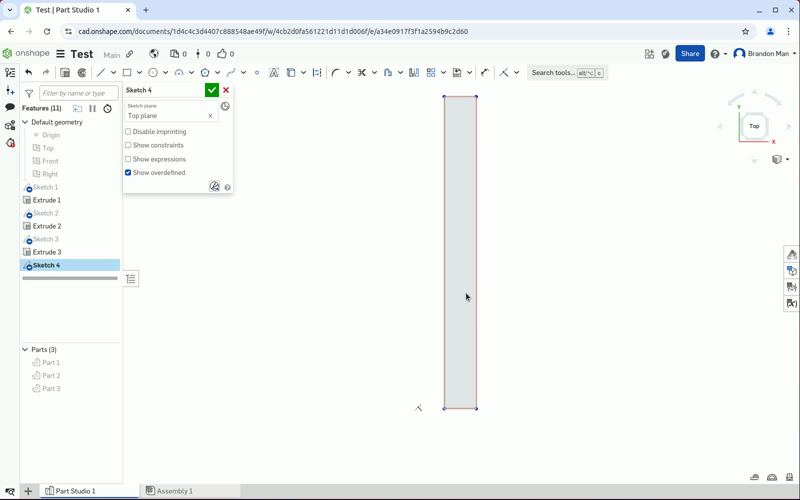
scroll(6)
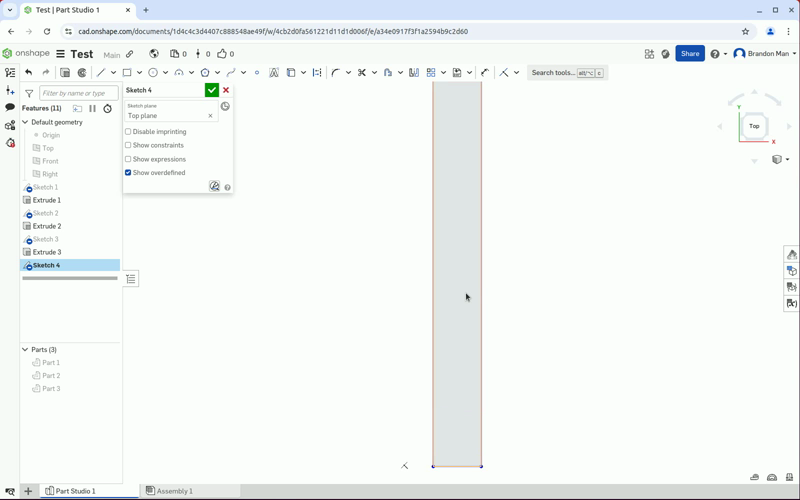
scroll(6)
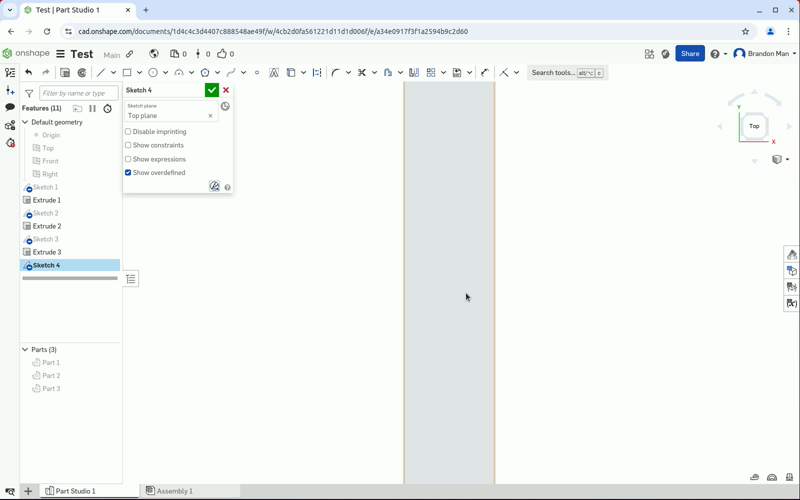
click(466, 292)
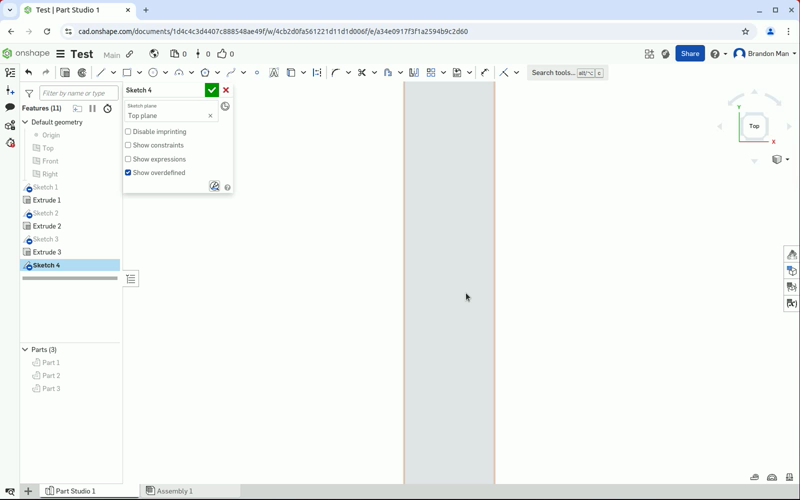
scroll(-6)
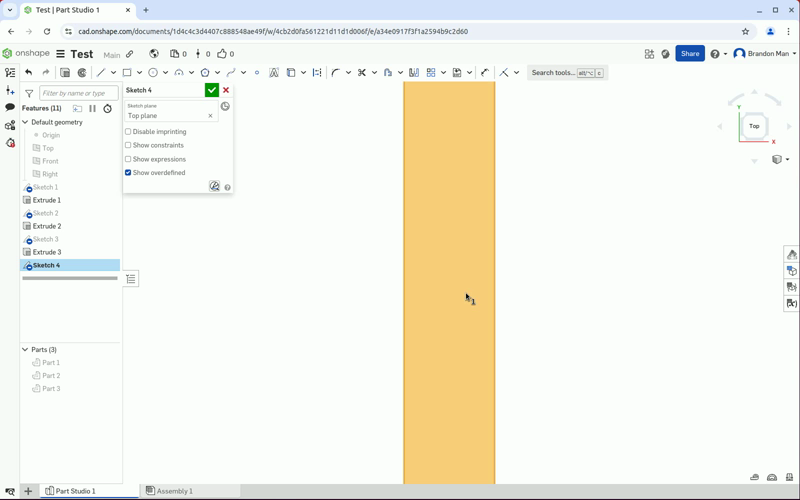
scroll(-6)
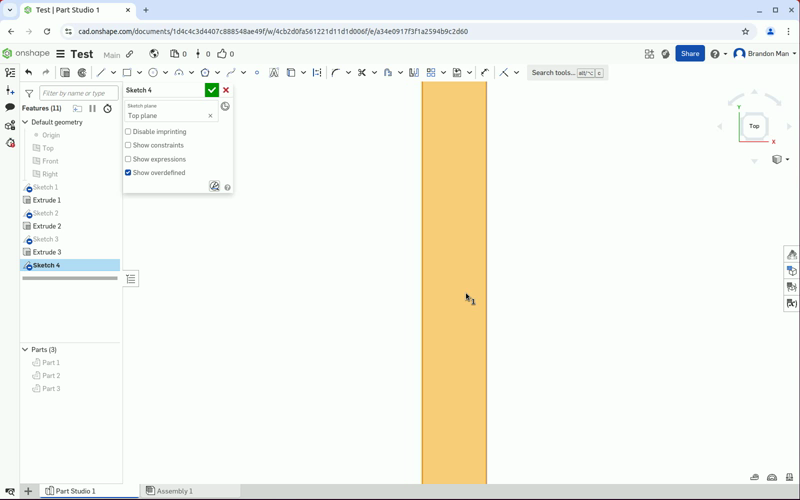
scroll(-6)
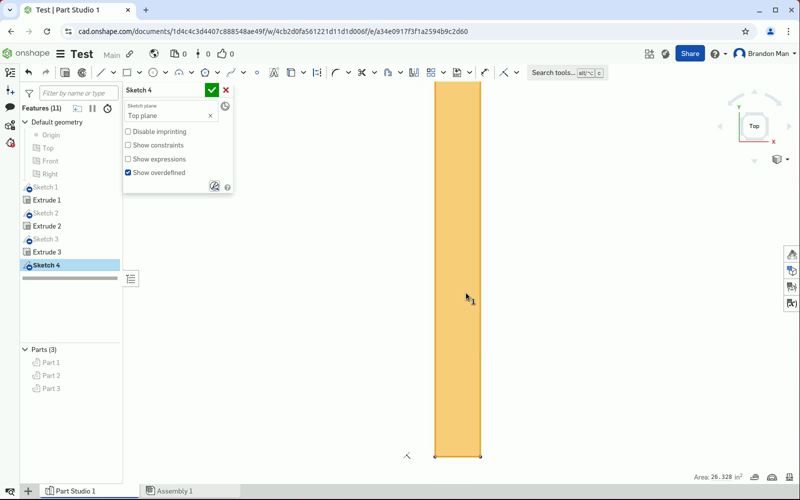
scroll(-6)
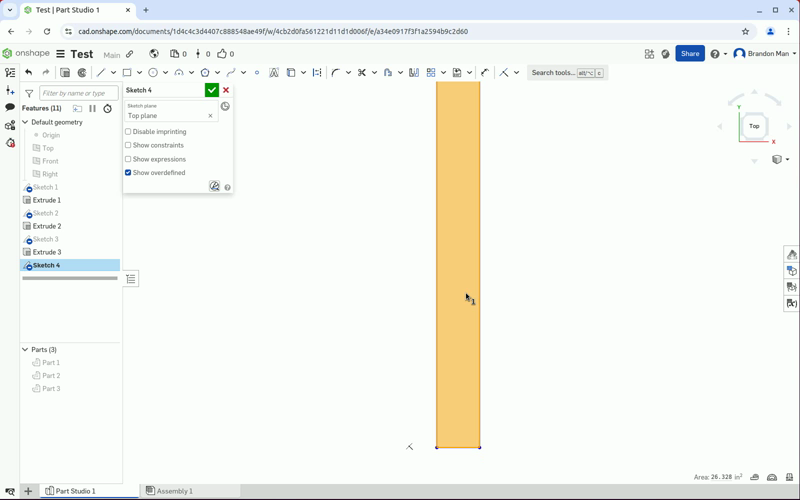
scroll(-6)
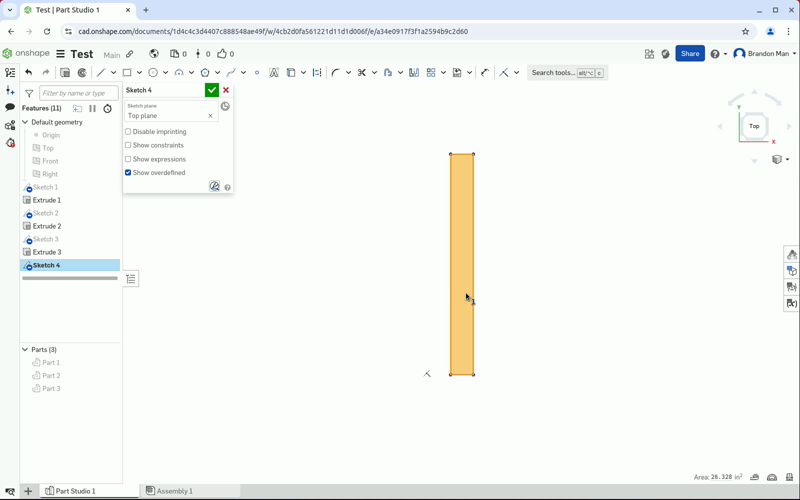
scroll(-6)
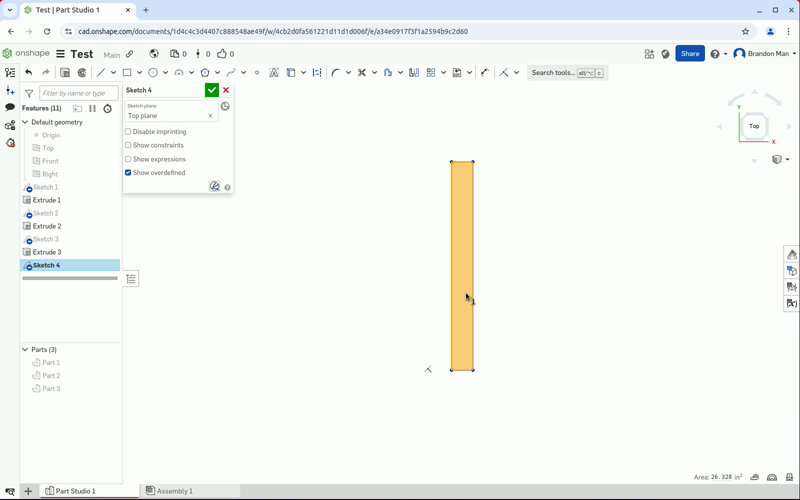
scroll(-6)
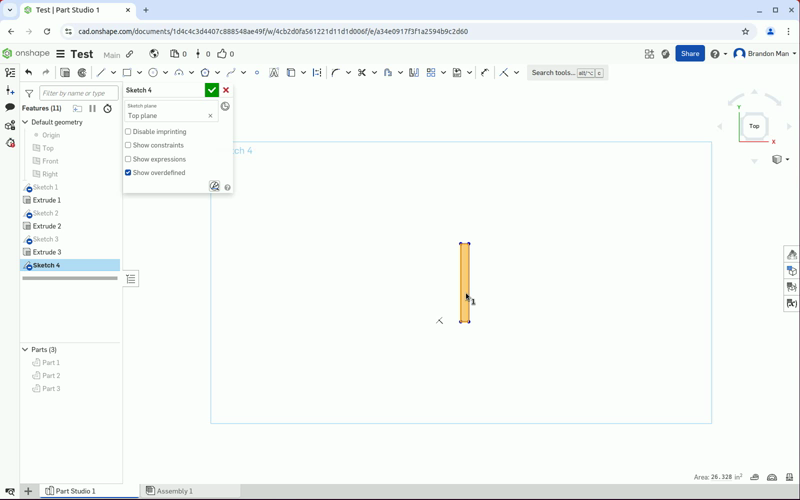
mouse_move(73, 352)
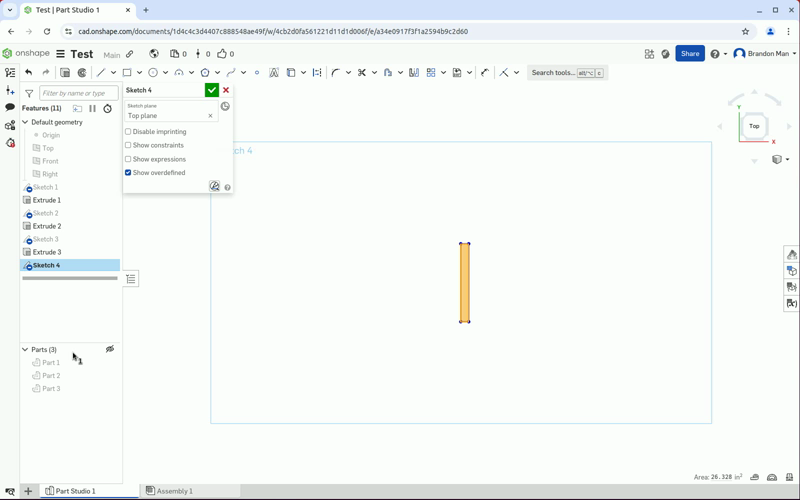
key(shift+y)
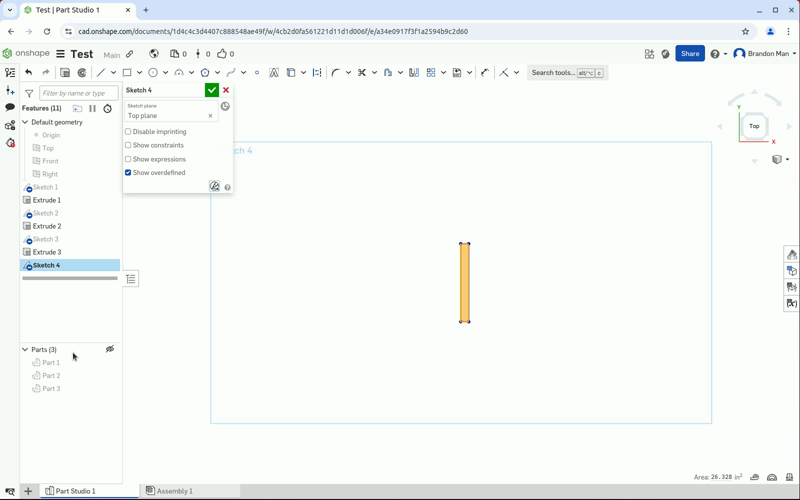
key(shift+e)
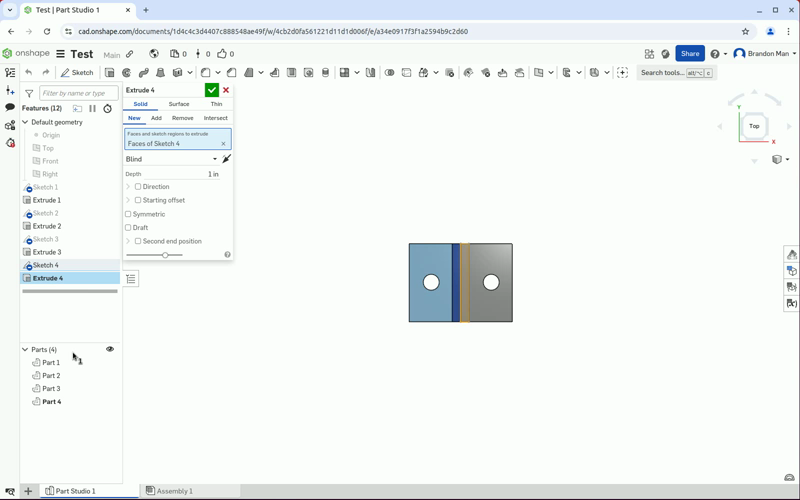
mouse_move(143, 106)
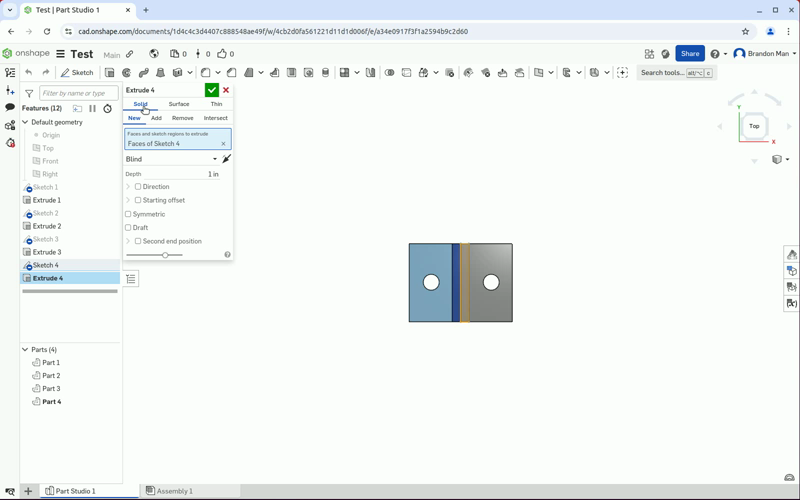
click(143, 106)
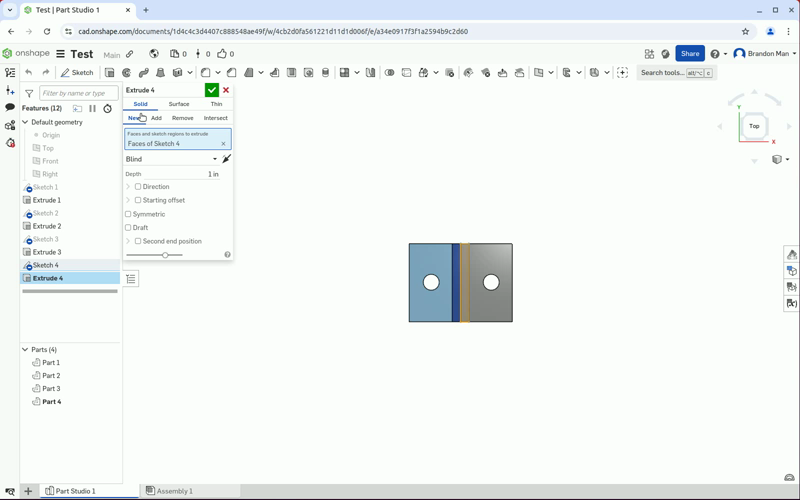
mouse_move(137, 120)
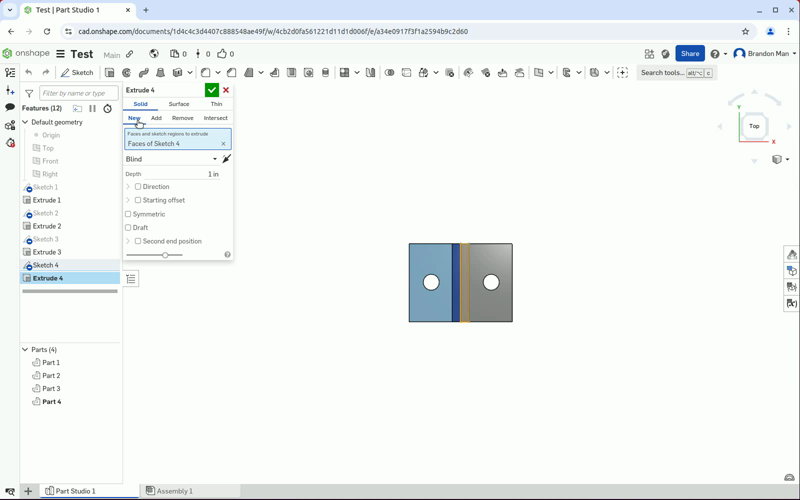
click(137, 120)
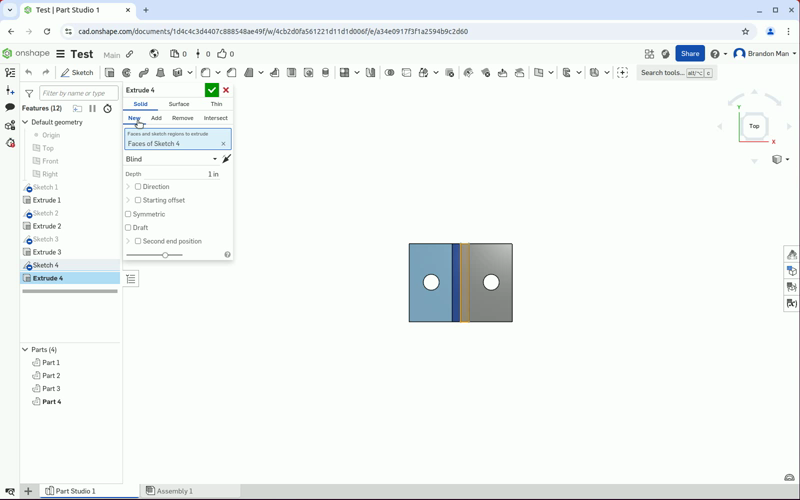
key(tab, 4)
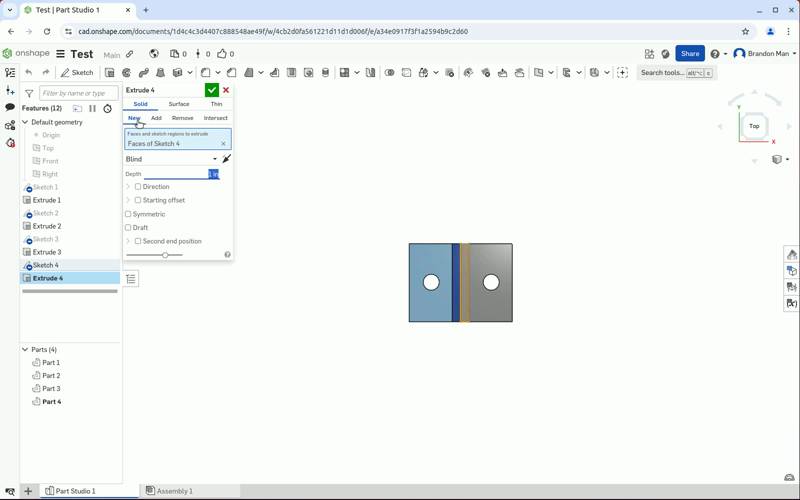
text(17.813)
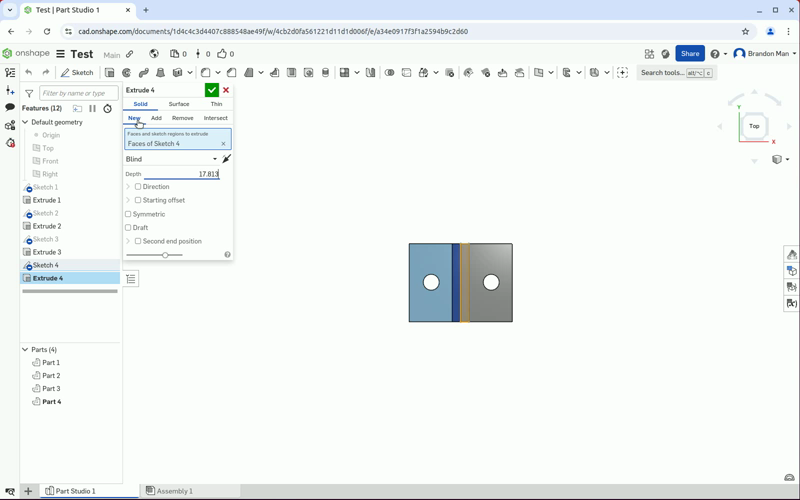
key(enter)
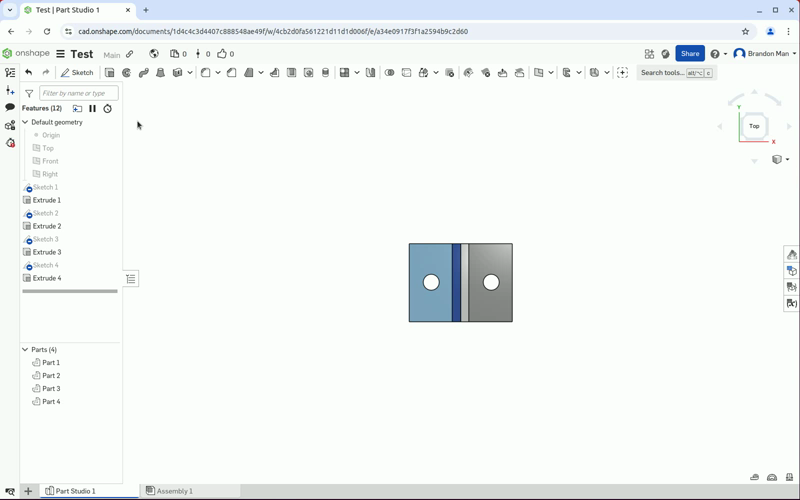
key(shift+h)
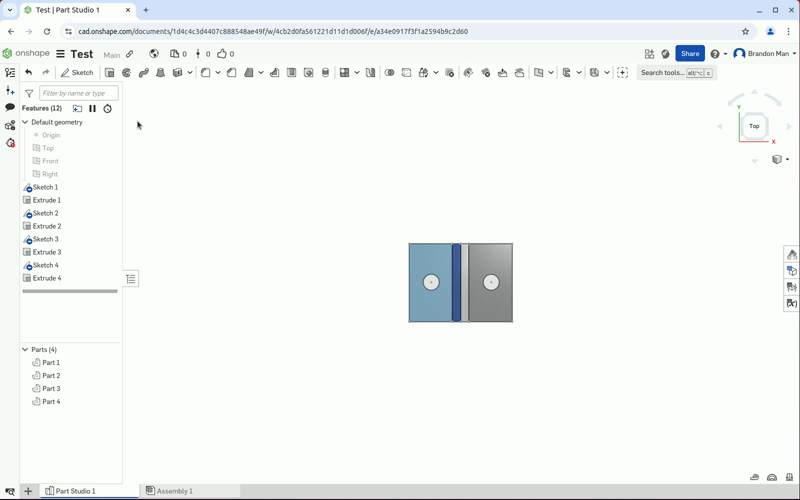
key(shift+h)
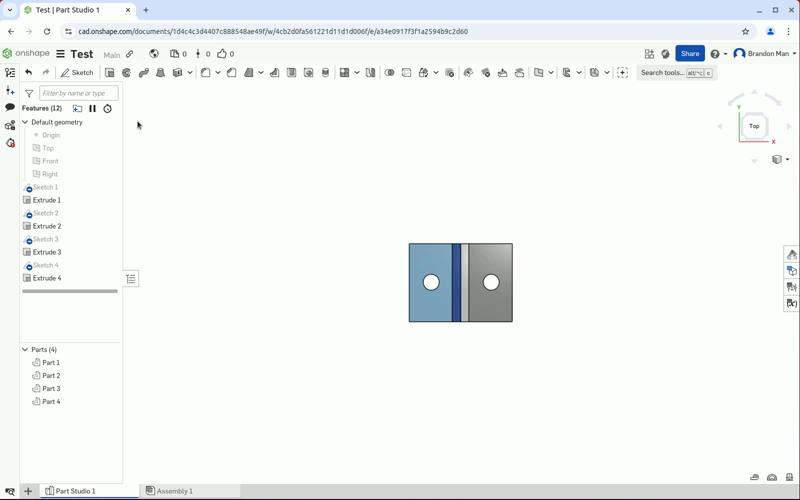
mouse_move(73, 189)
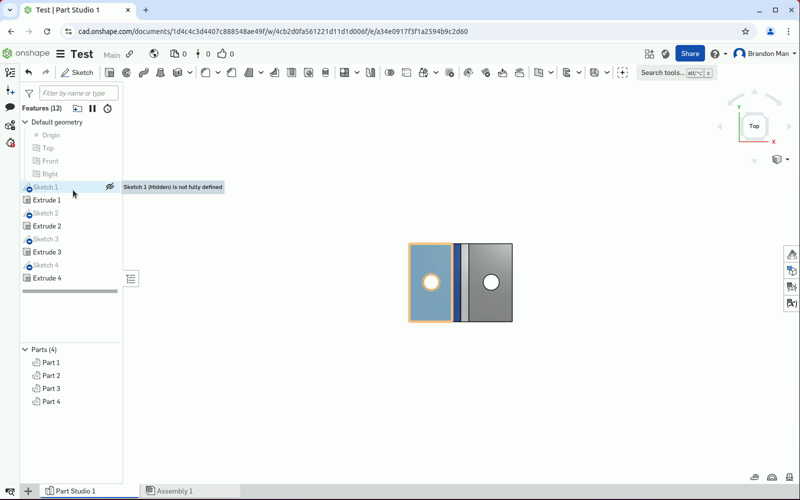
click(73, 189)
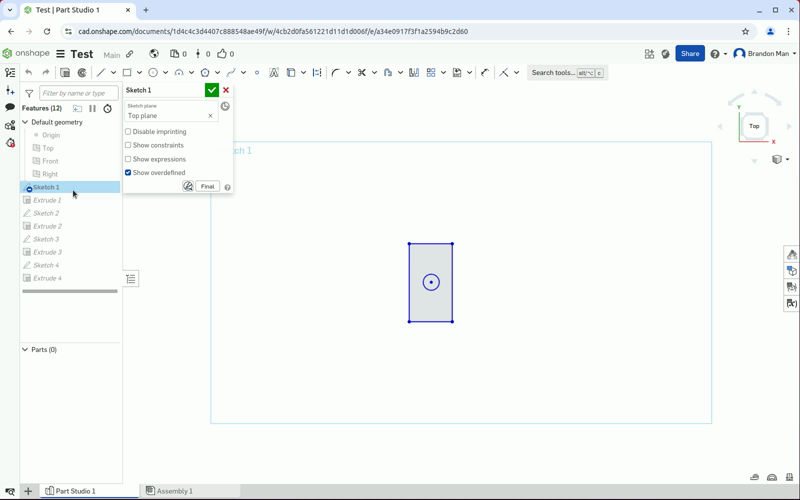
mouse_move(229, 92)
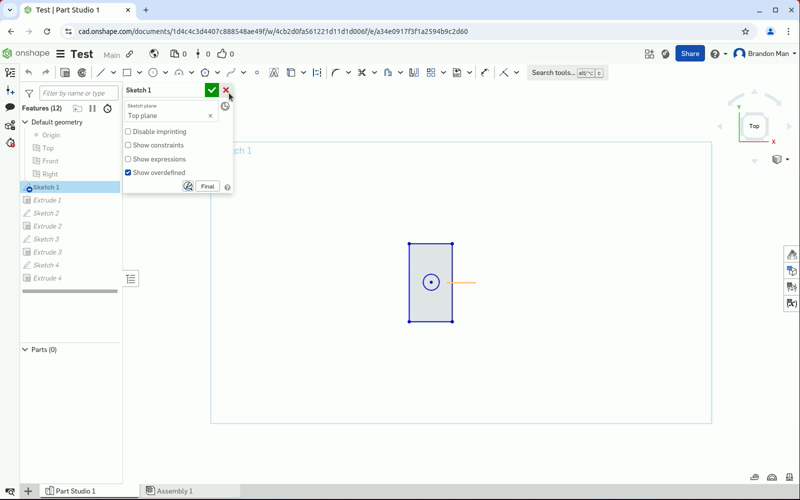
click(229, 92)
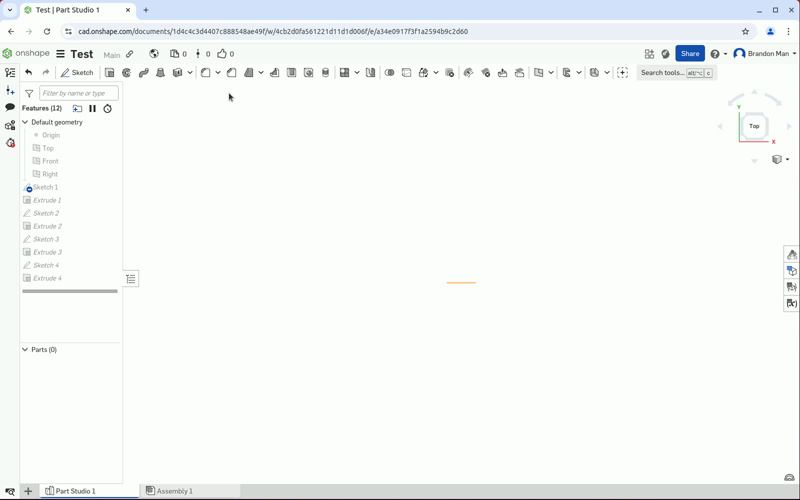
mouse_move(73, 352)
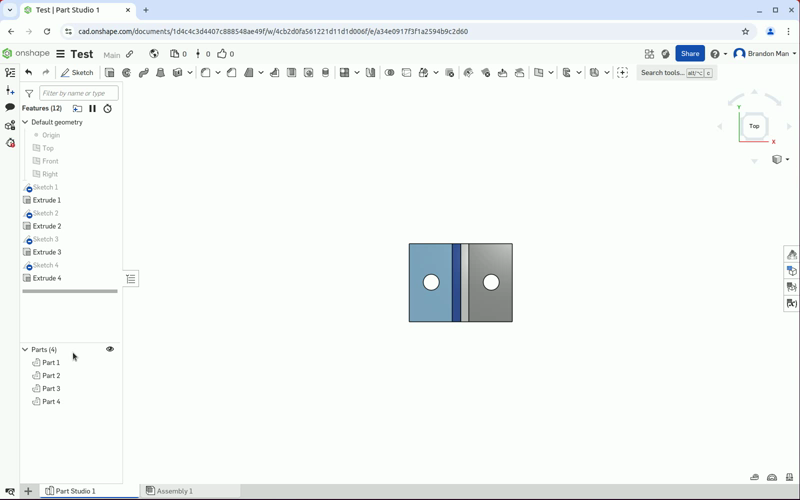
key(y)
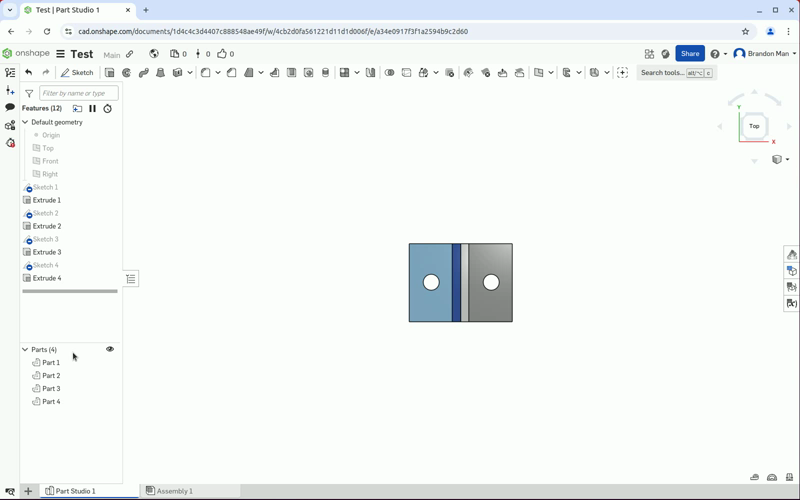
key(shift+p)
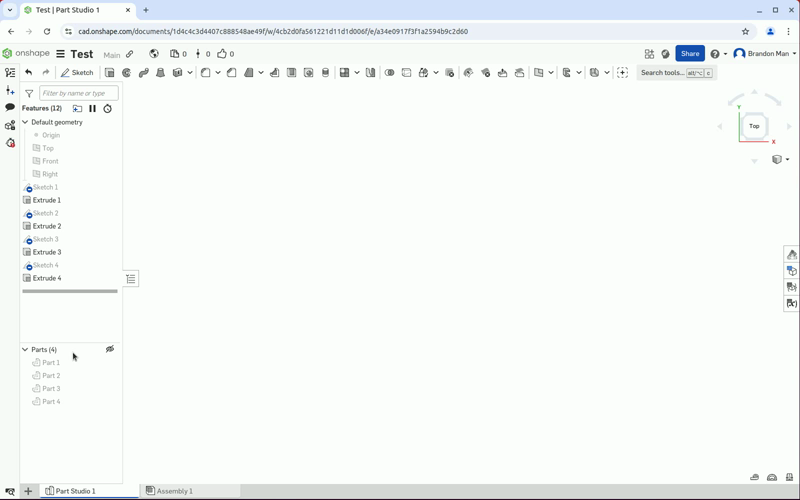
key(space)
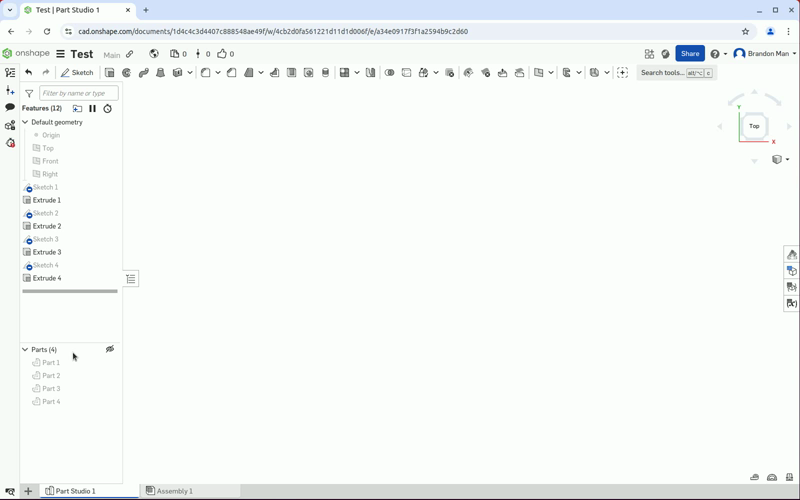
key_down(shift)
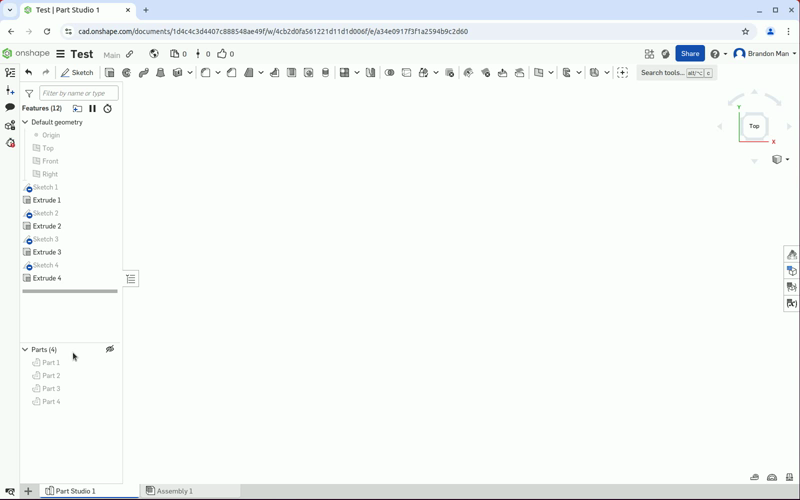
key(up)
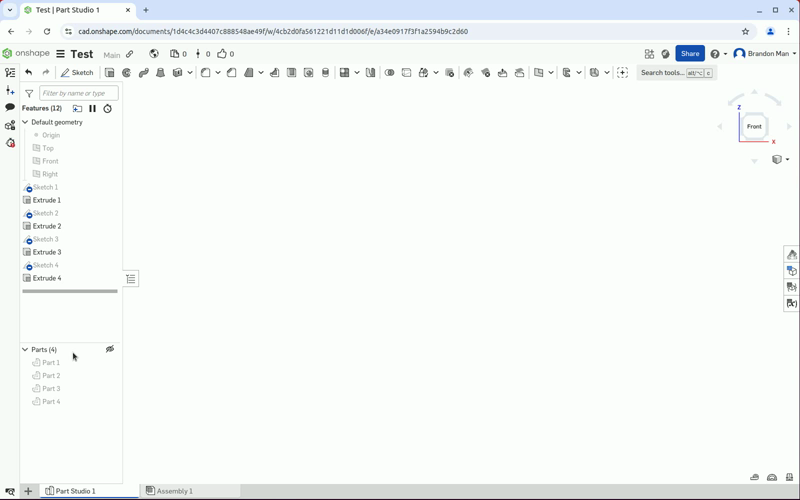
key_up(shift)
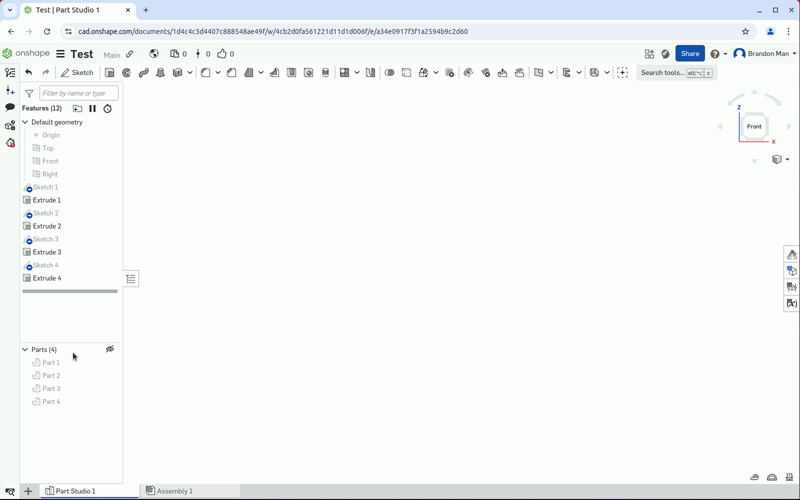
key(space)
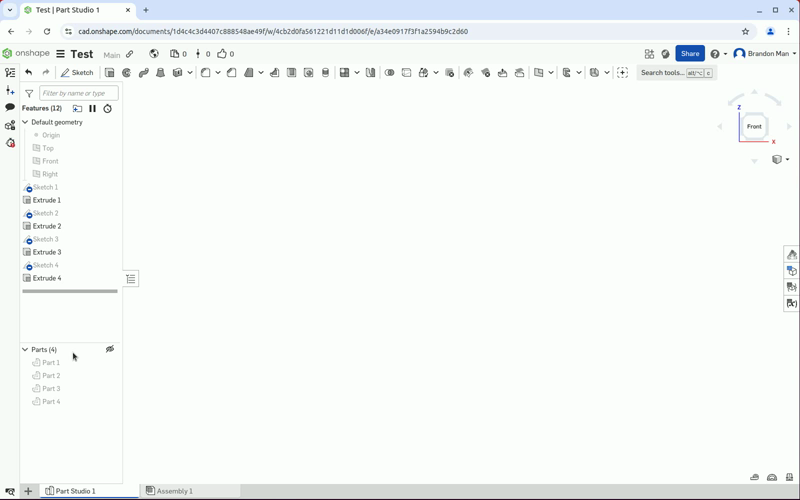
key_down(shift)
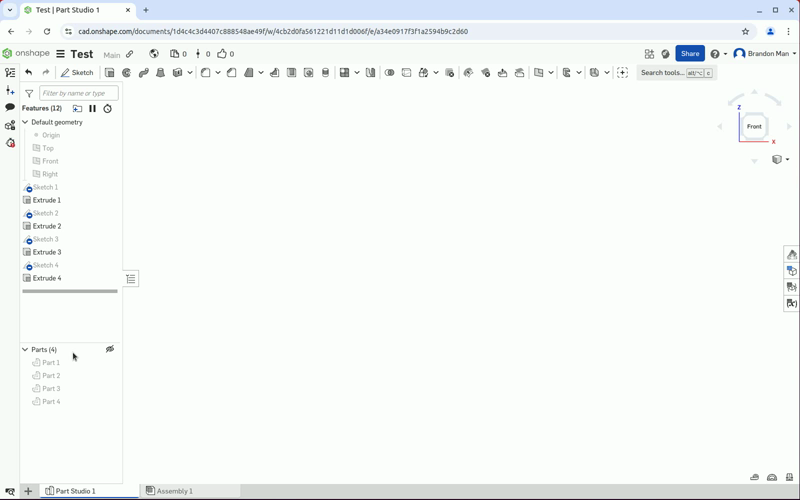
key(left)
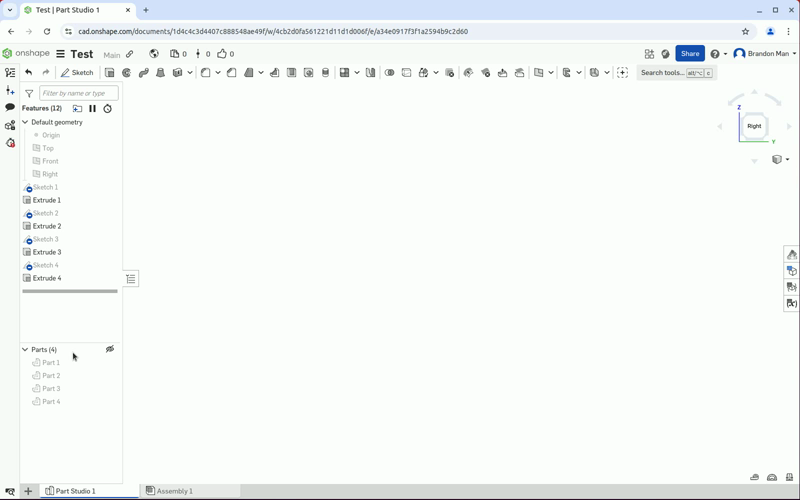
key_up(shift)
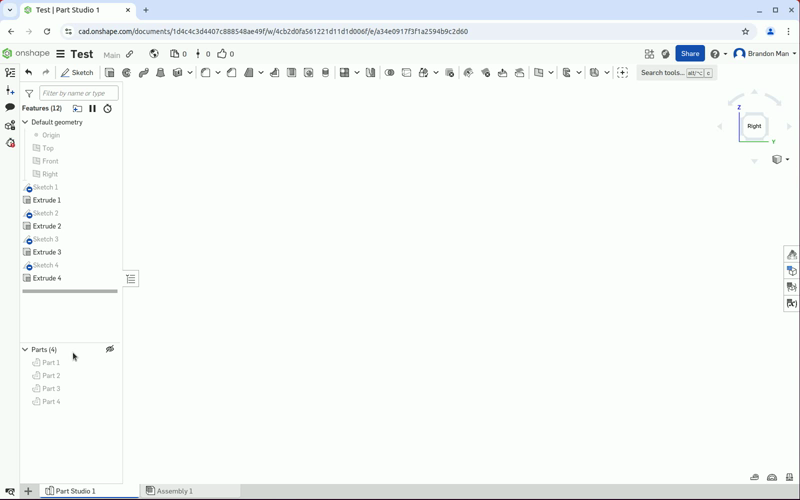
mouse_move(73, 352)
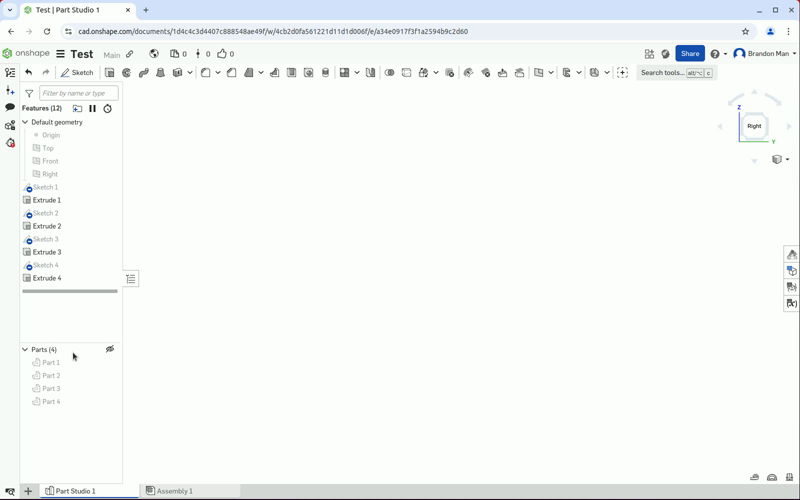
key(shift+y)
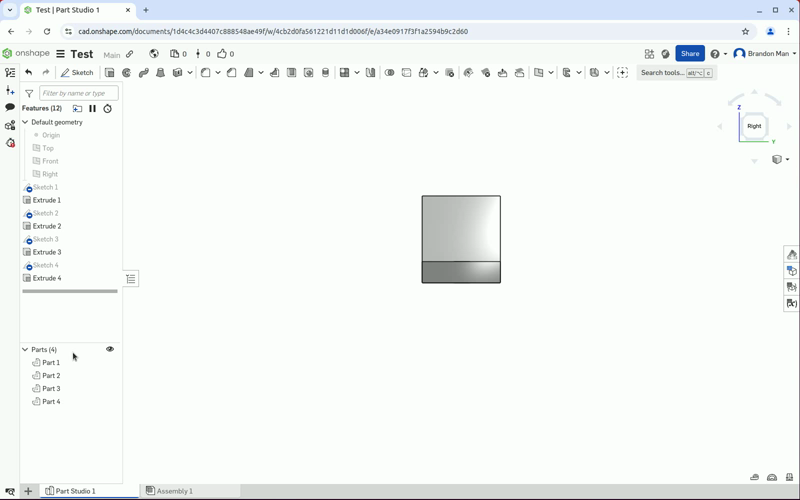
mouse_move(541, 75)
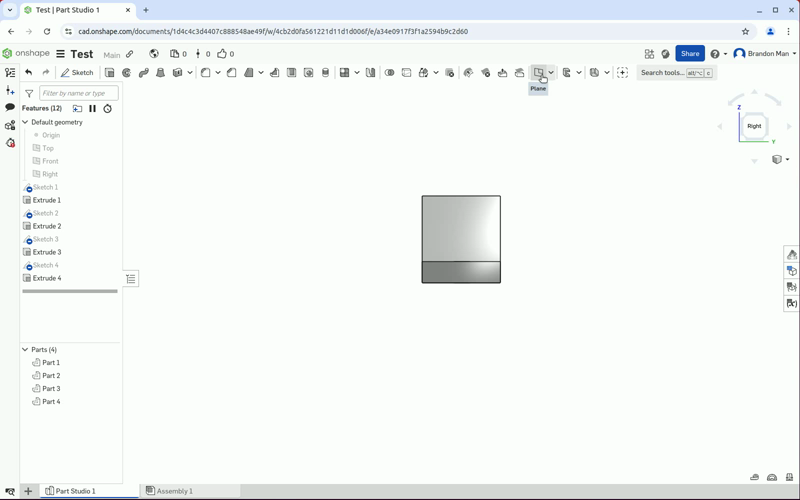
click(541, 75)
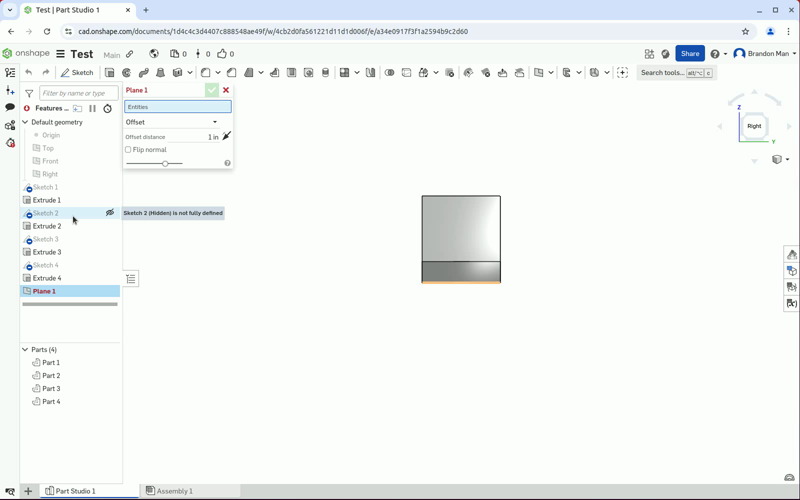
scroll(3)
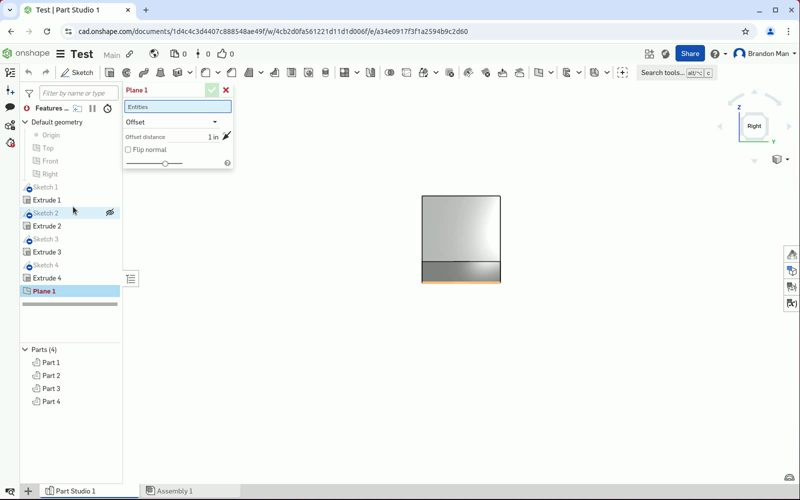
mouse_move(73, 176)
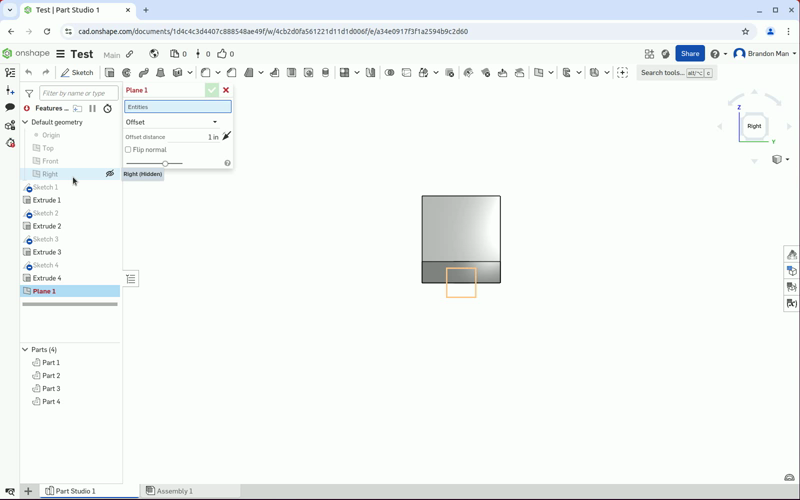
click(73, 176)
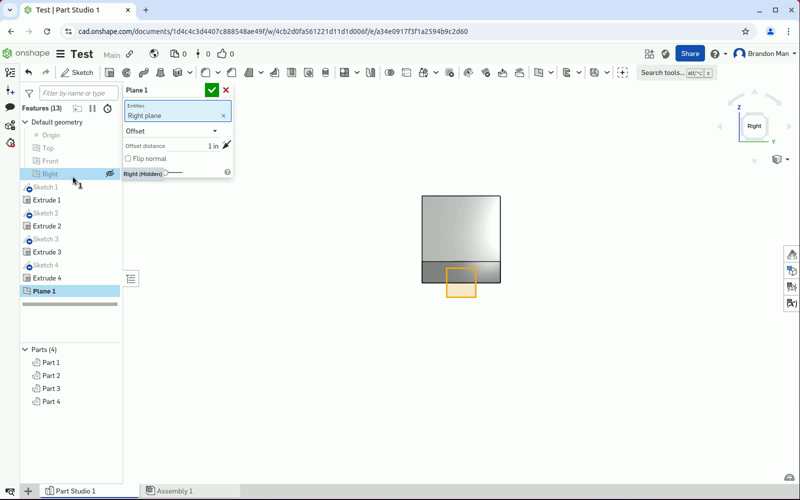
key(tab, 2)
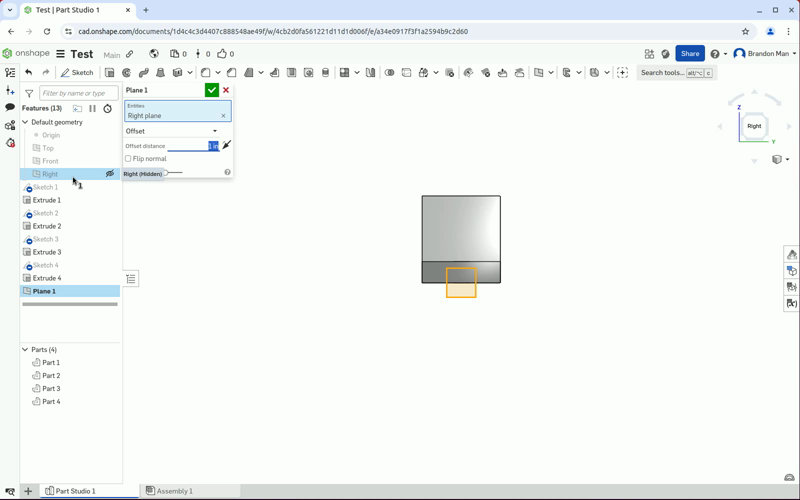
text(1.695)
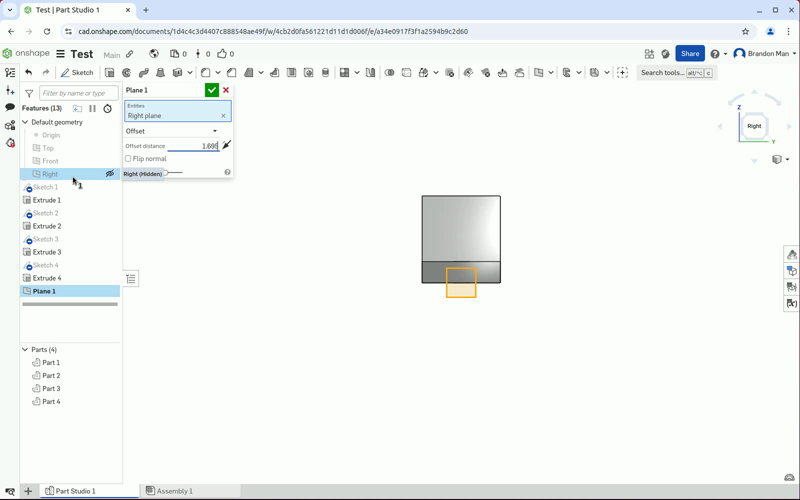
key(enter, 2)
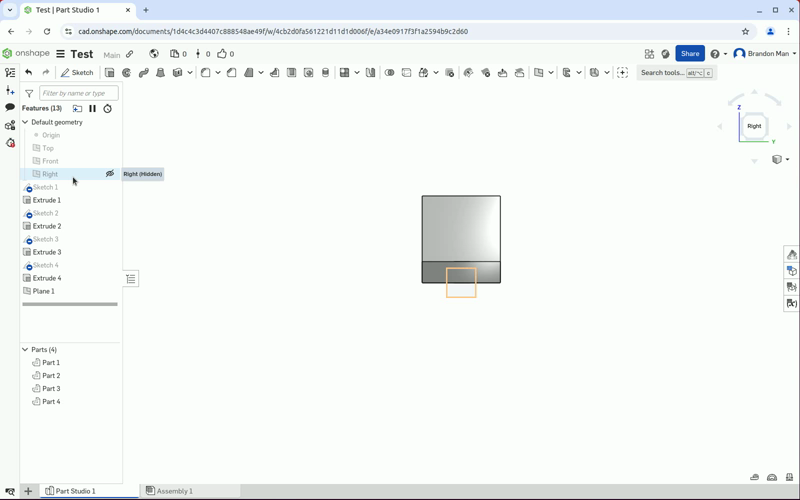
key(shift+s)
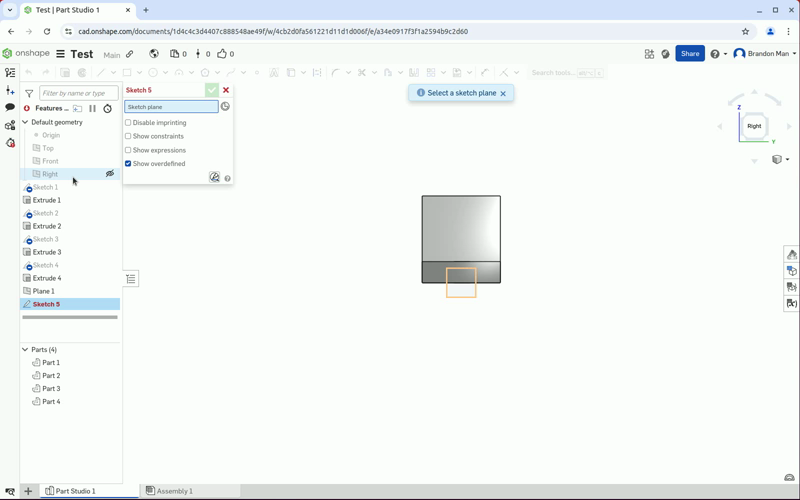
mouse_move(73, 293)
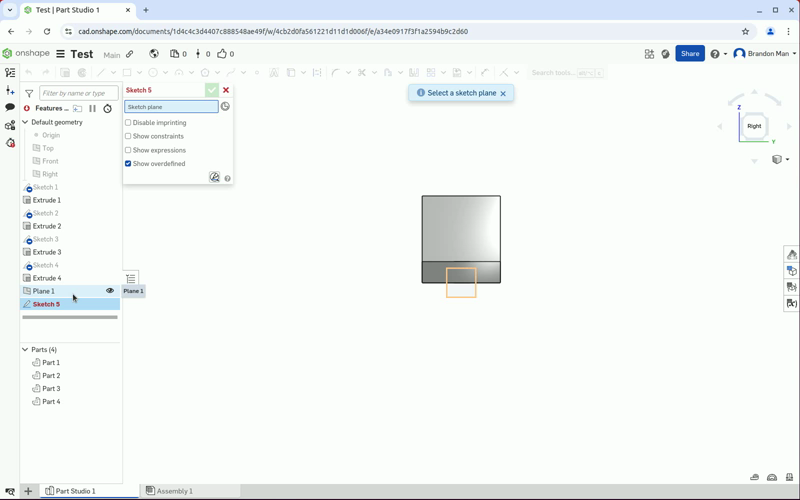
click(73, 293)
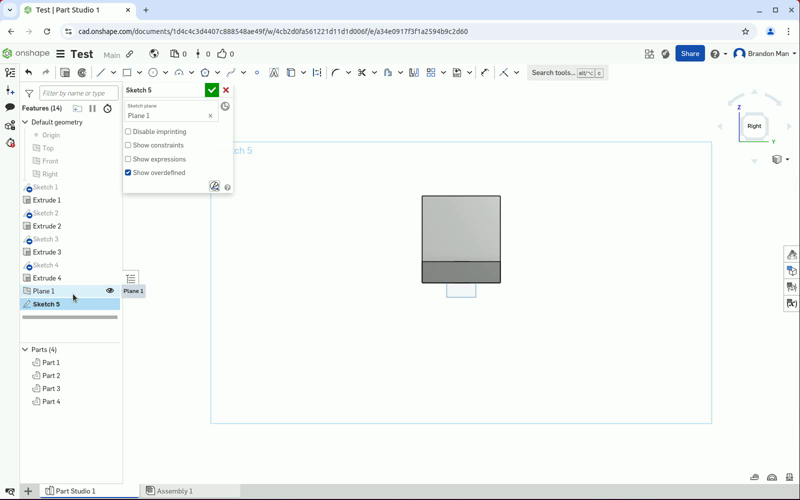
mouse_move(73, 352)
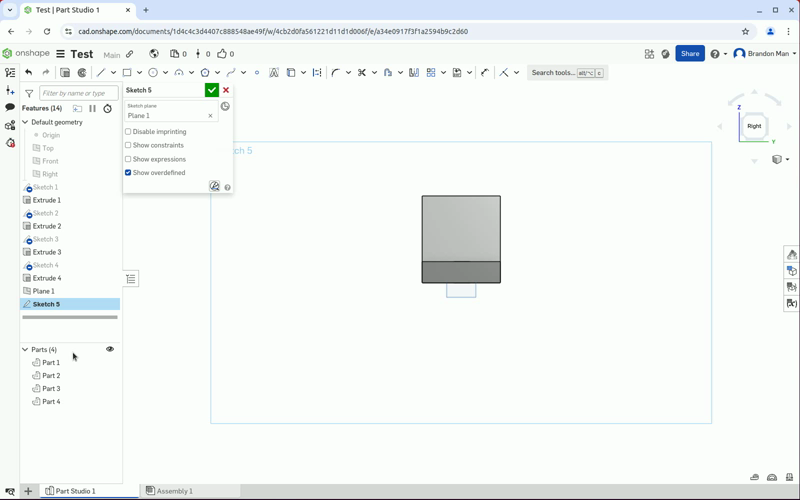
key(y)
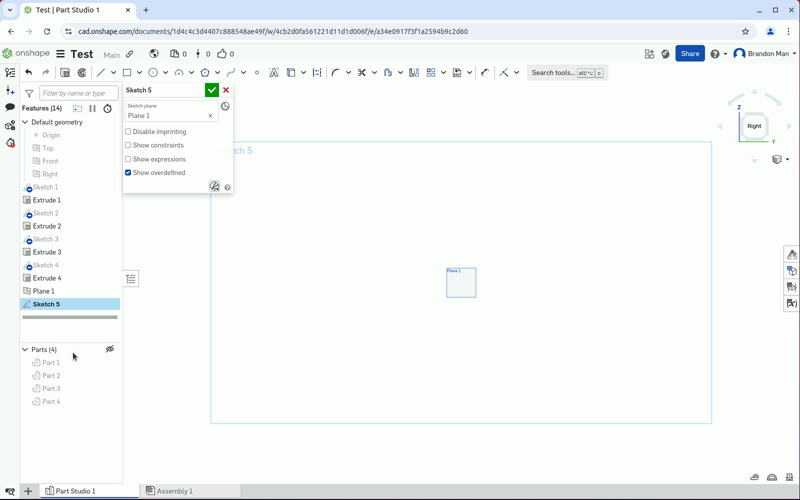
key(l)
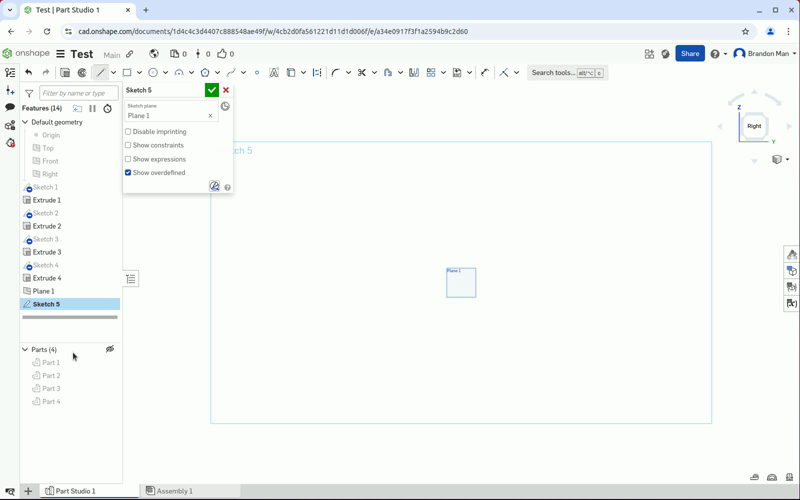
key_down(shift)
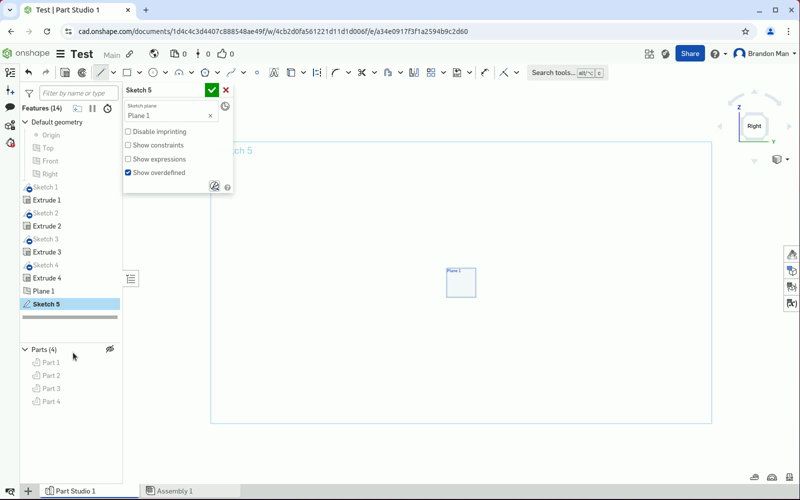
mouse_move(422, 261)
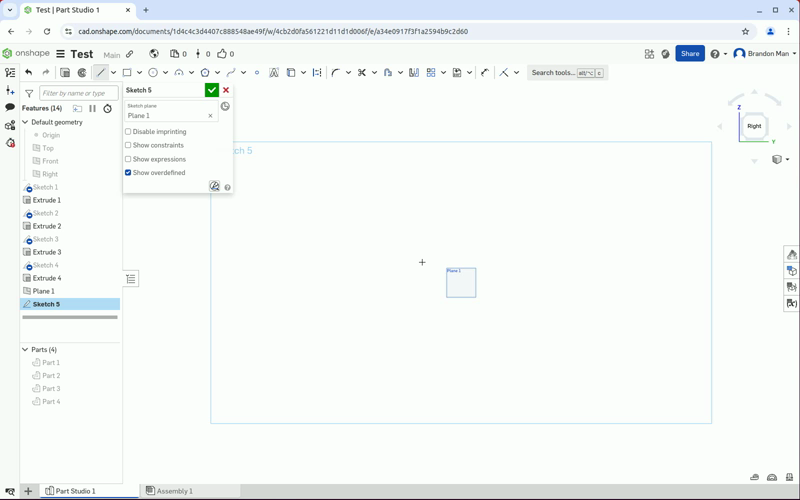
click(422, 261)
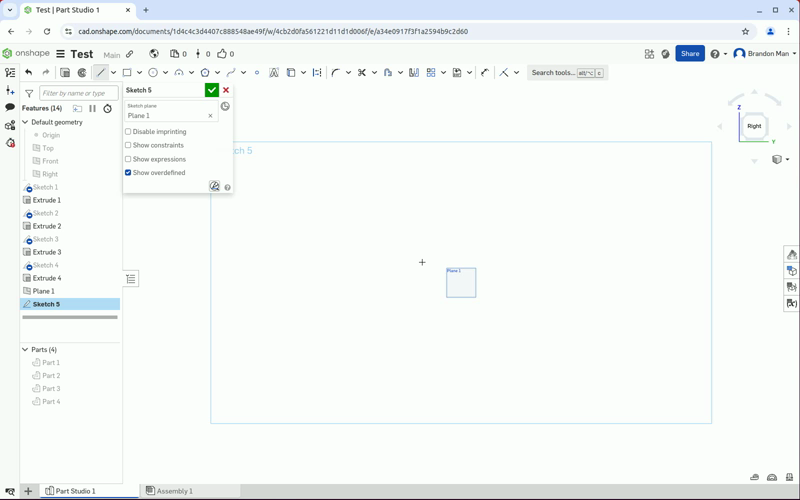
key_up(shift)
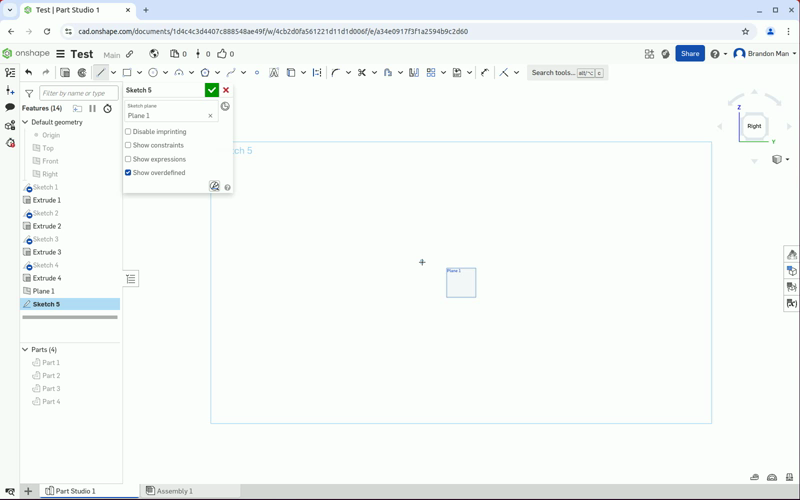
key_down(shift)
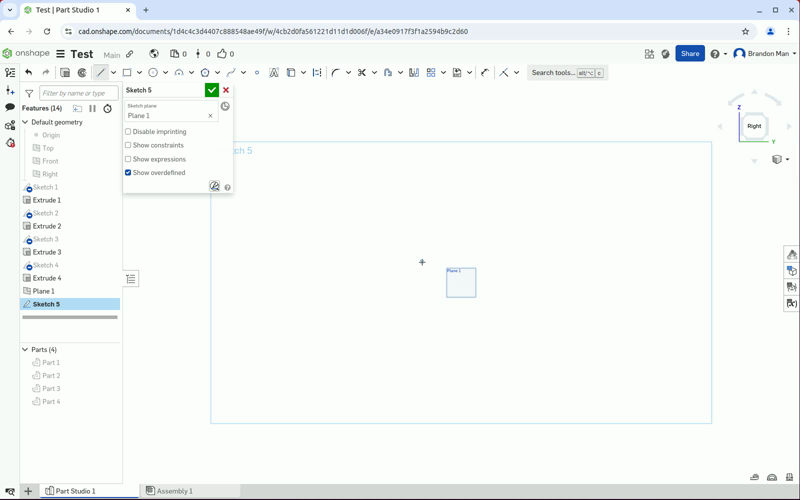
mouse_move(499, 195)
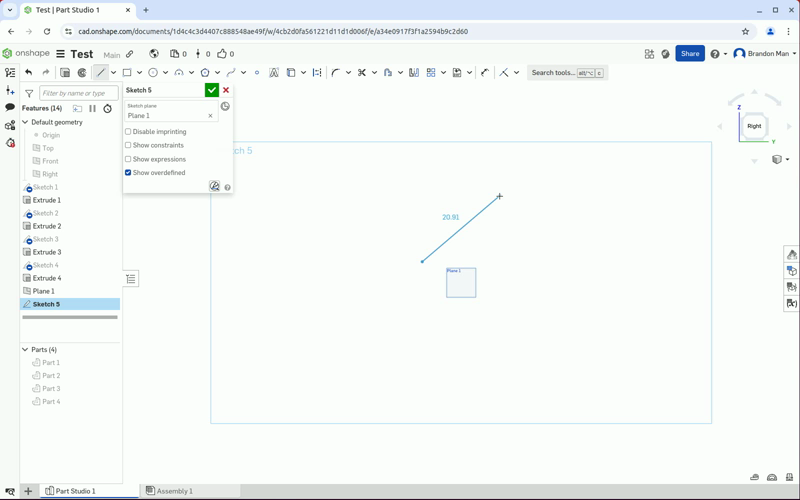
click(499, 195)
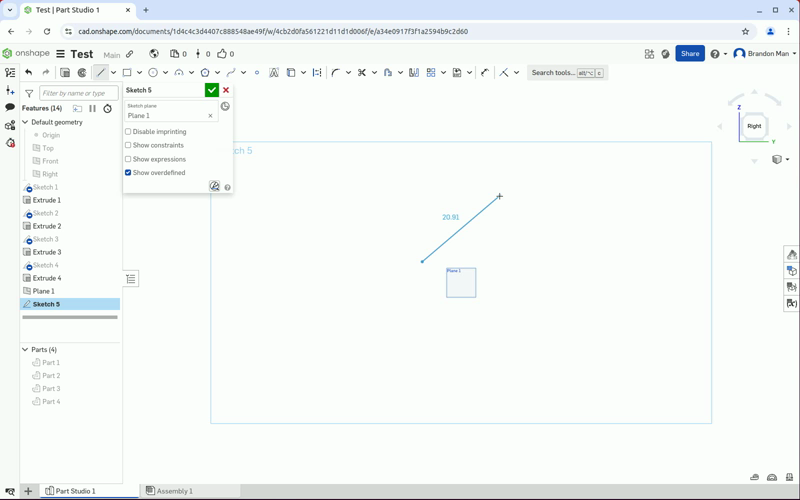
key_up(shift)
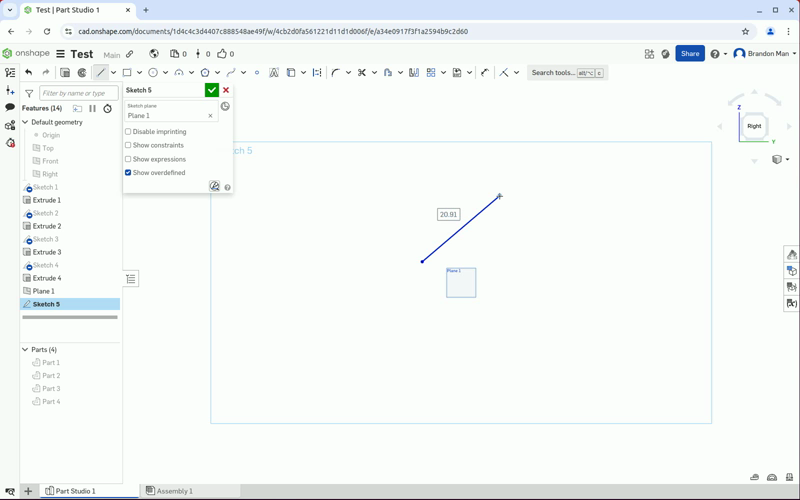
key_down(shift)
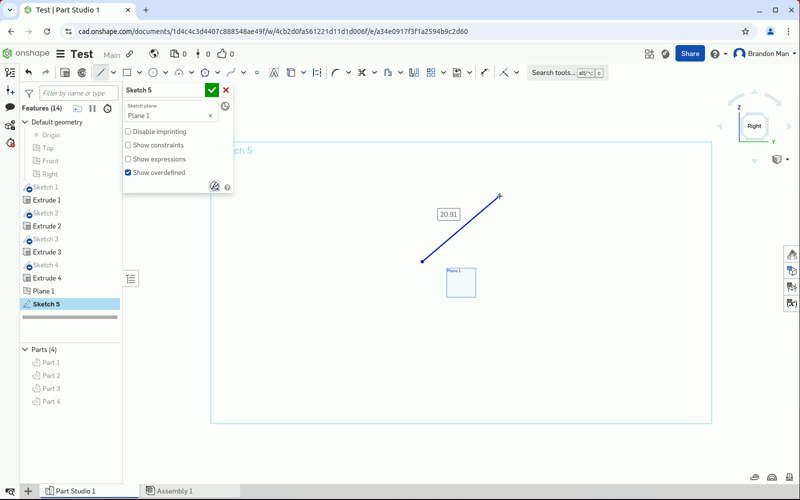
mouse_move(422, 195)
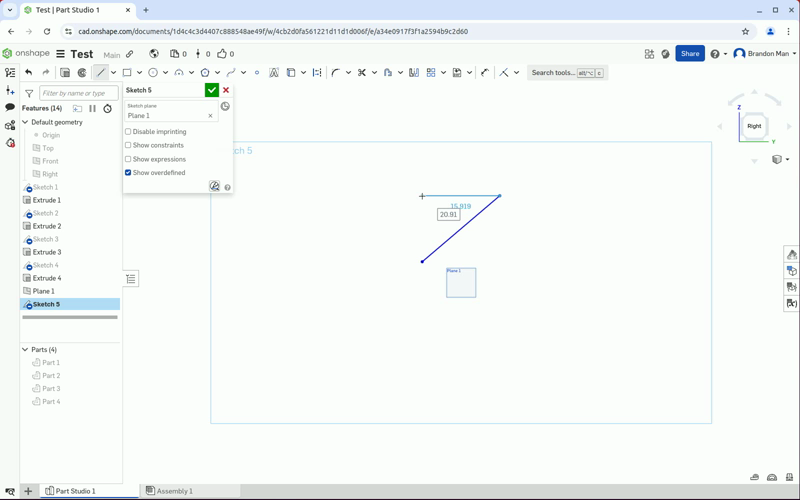
click(422, 195)
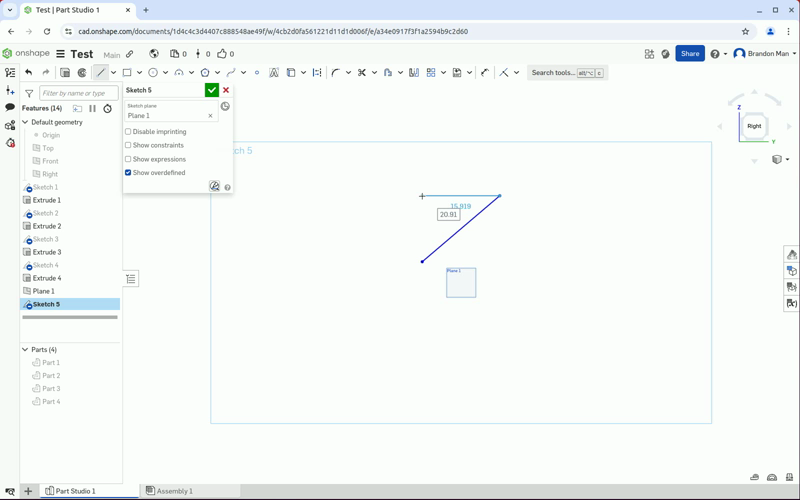
key_up(shift)
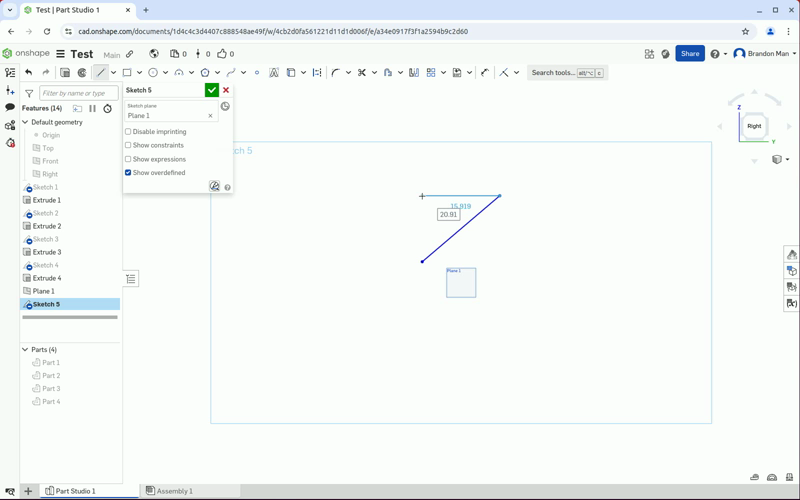
key_down(shift)
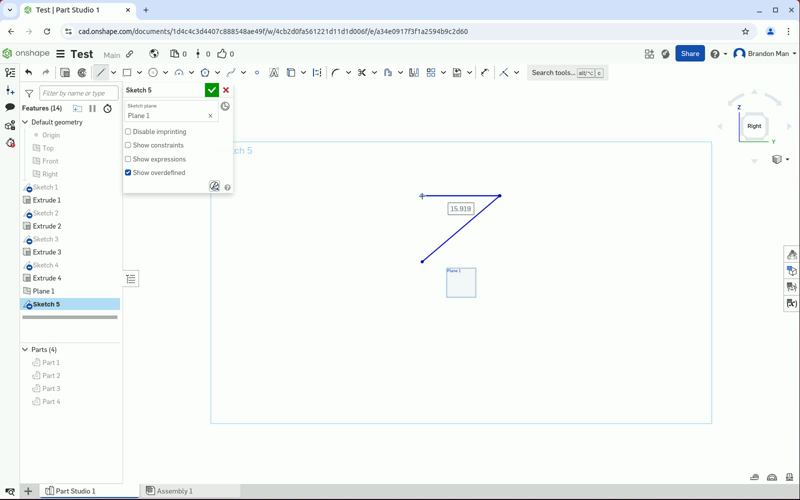
mouse_move(422, 261)
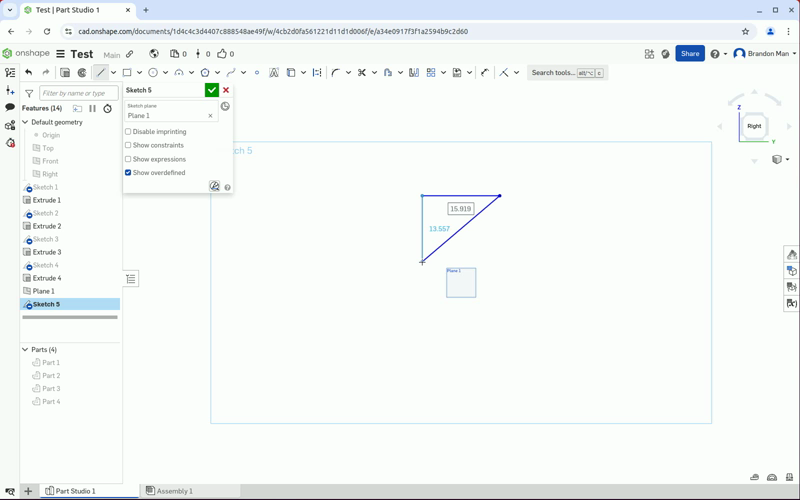
key_up(shift)
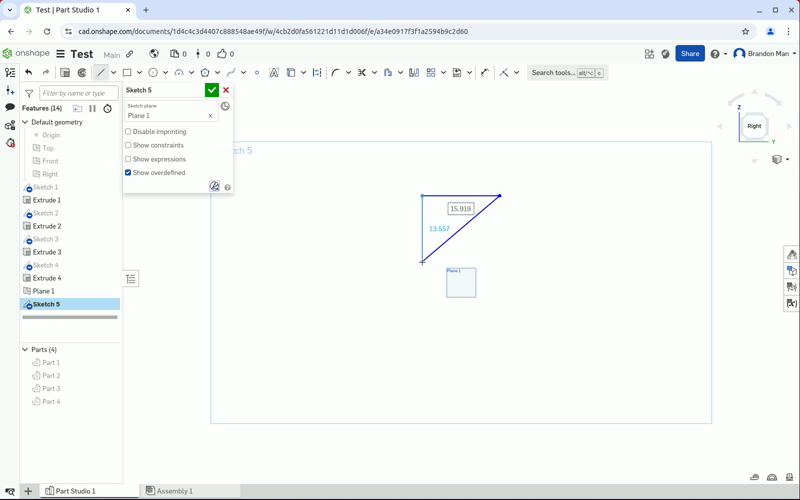
click(422, 261)
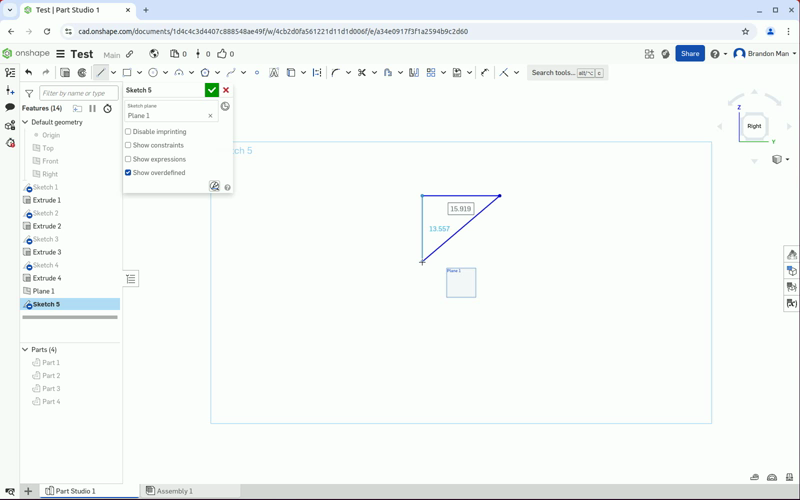
key(esc)
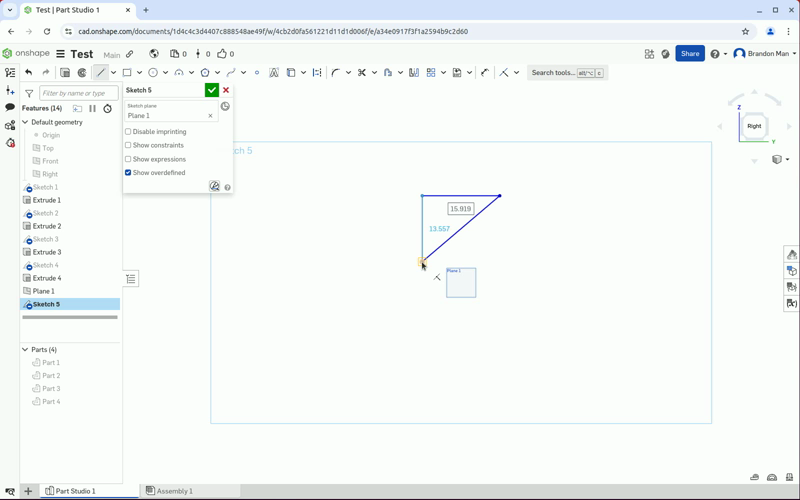
mouse_move(440, 242)
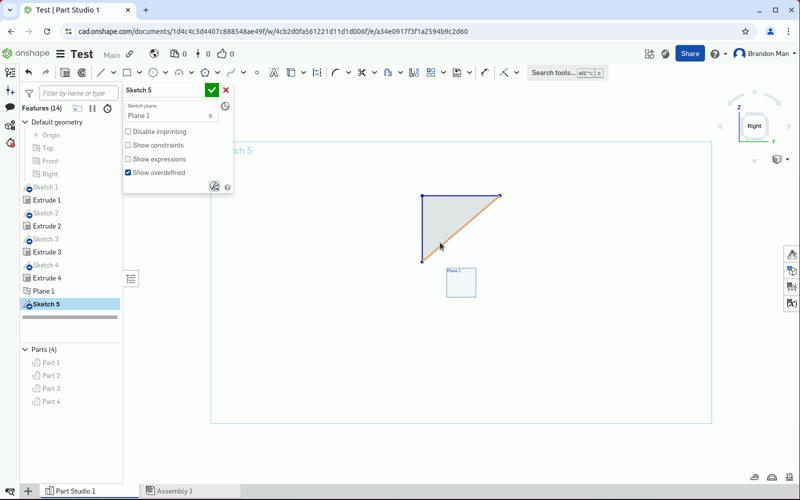
click(440, 242)
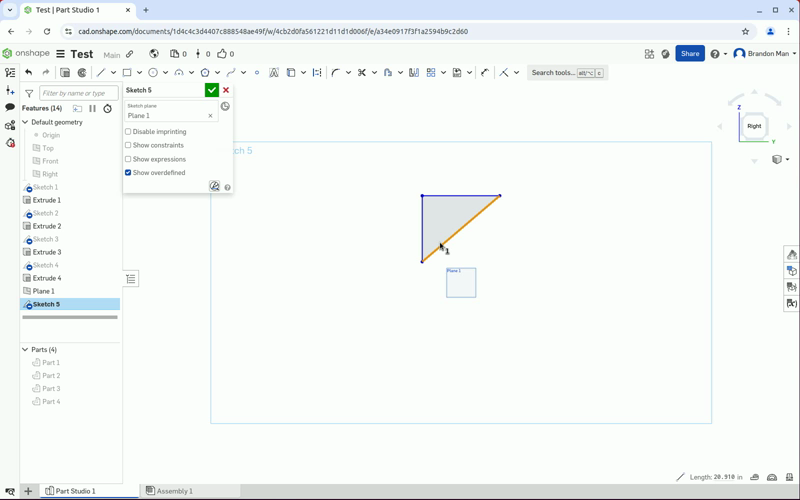
mouse_move(73, 352)
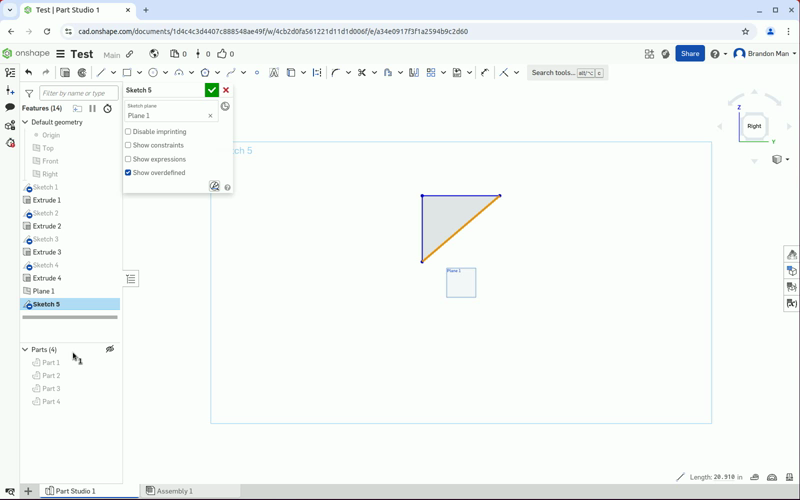
key(shift+y)
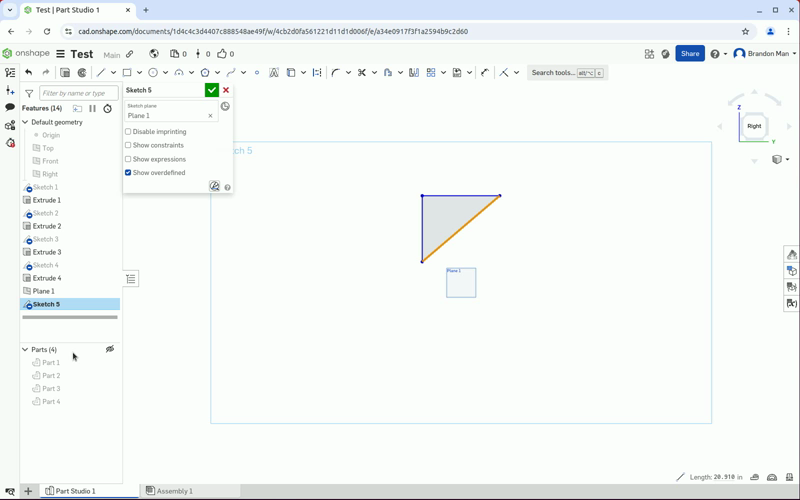
key(shift+e)
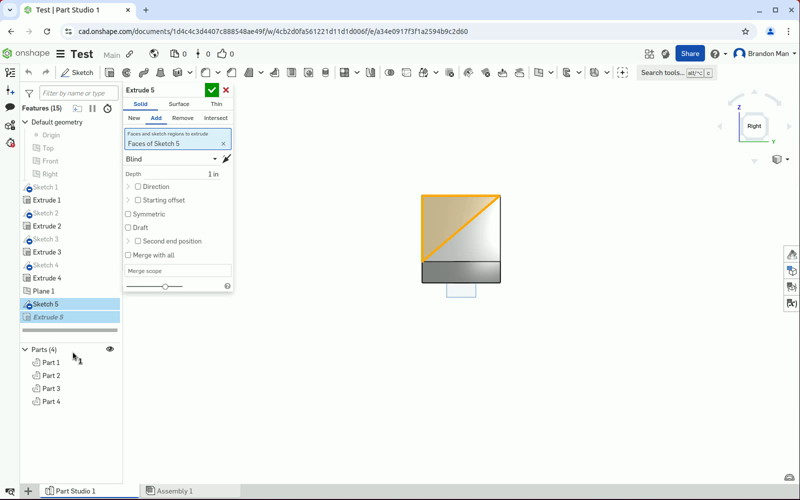
mouse_move(143, 106)
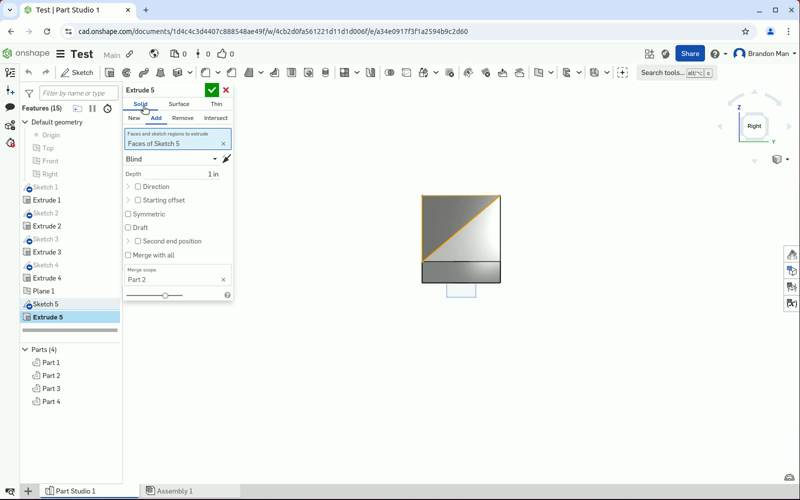
click(143, 106)
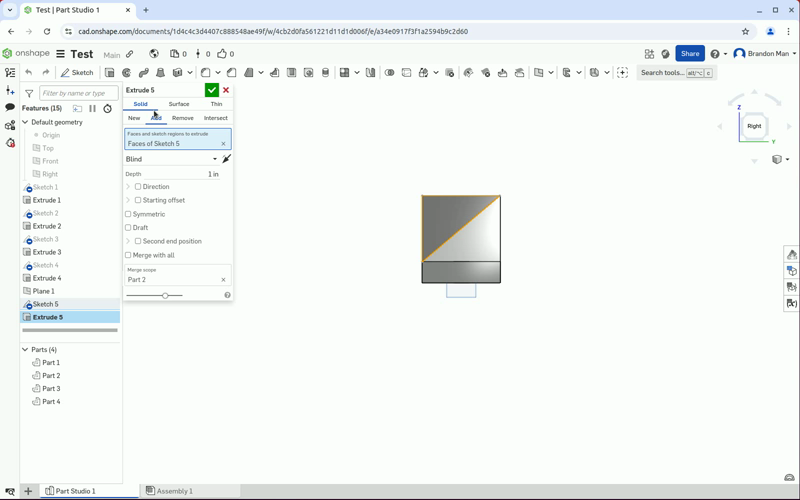
mouse_move(186, 120)
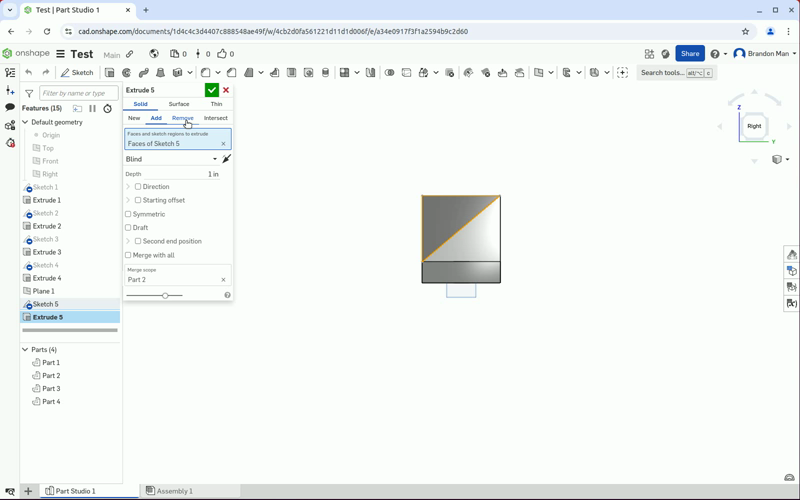
click(186, 120)
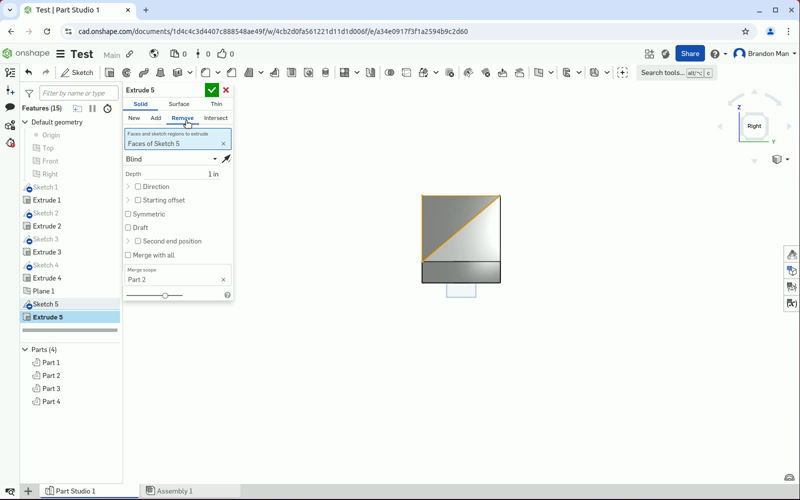
key(tab, 4)
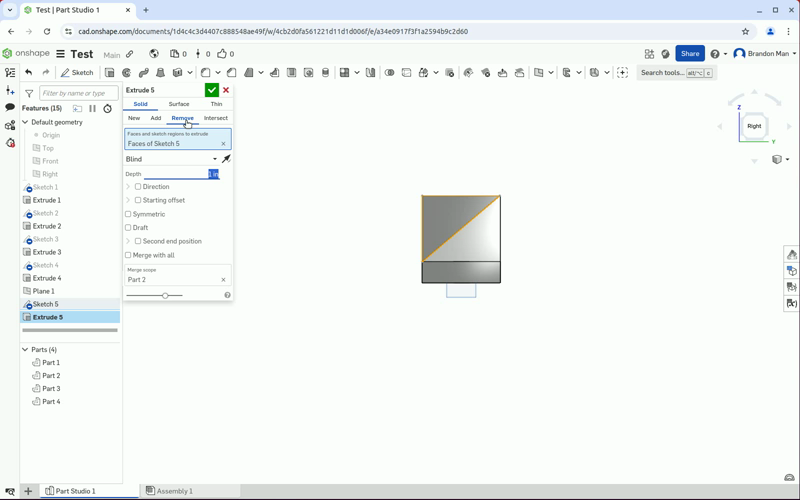
text(6.981)
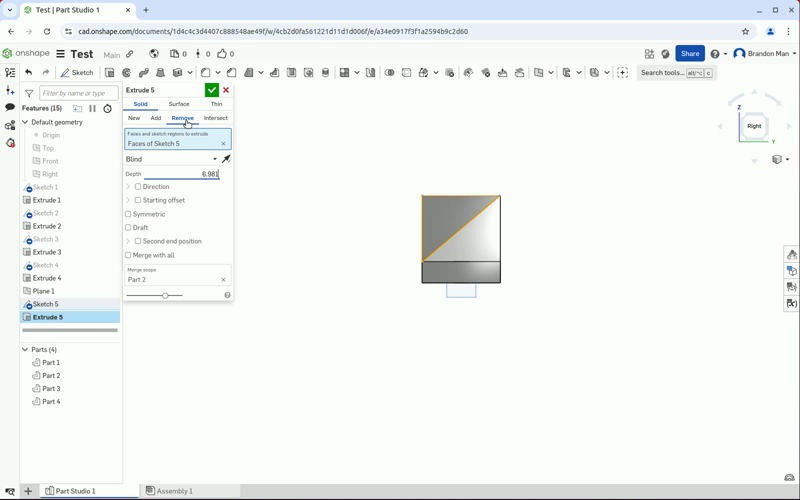
key(tab, 6)
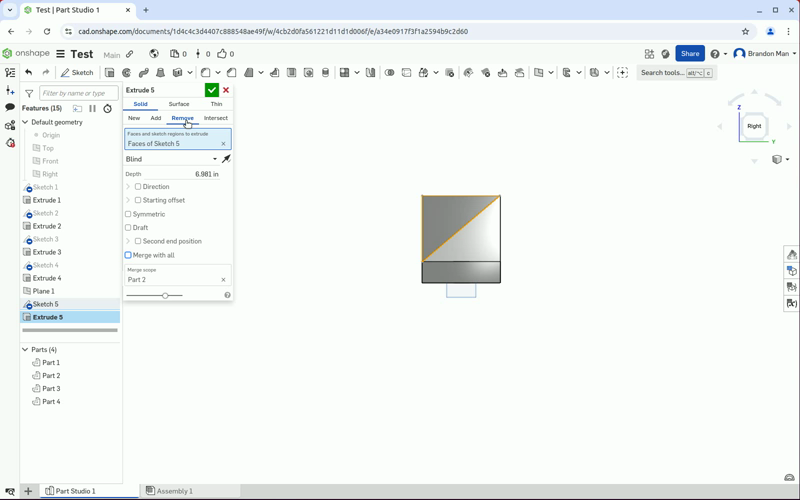
key(space)
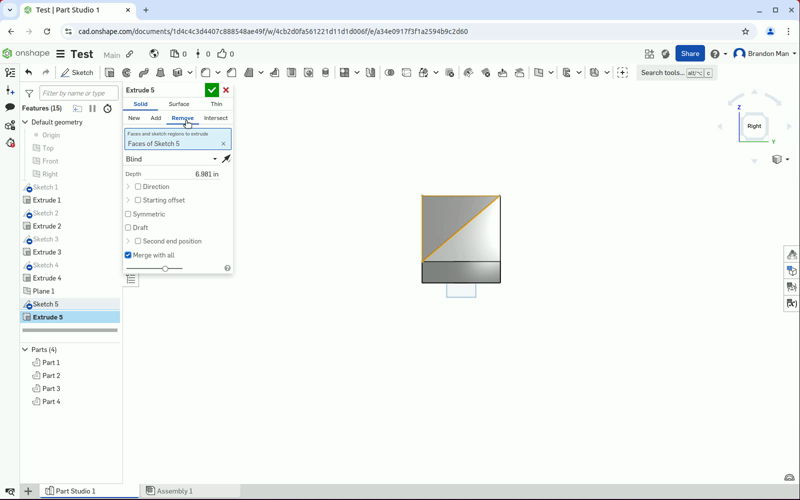
key(enter)
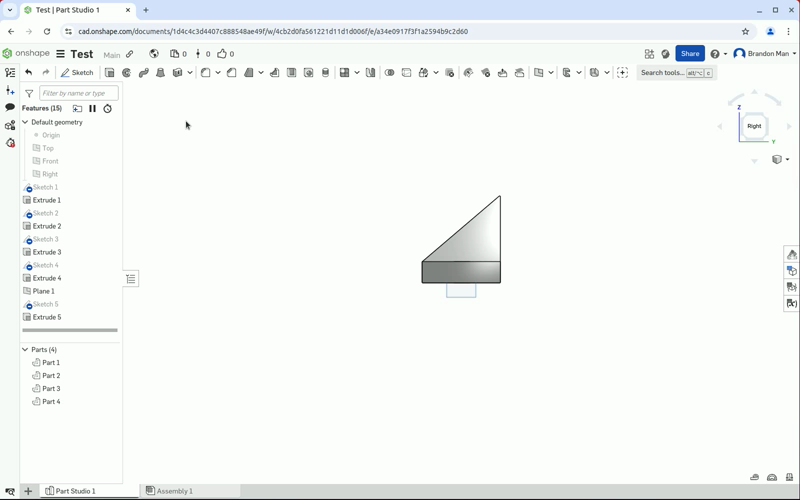
key(shift+h)
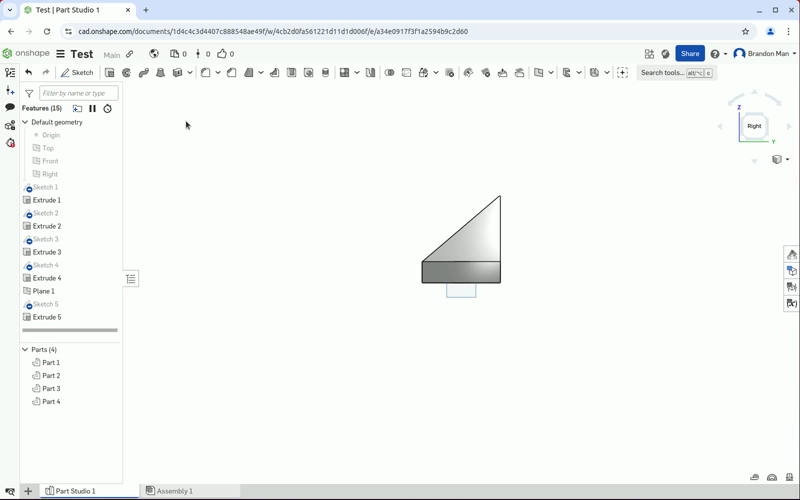
key(shift+h)
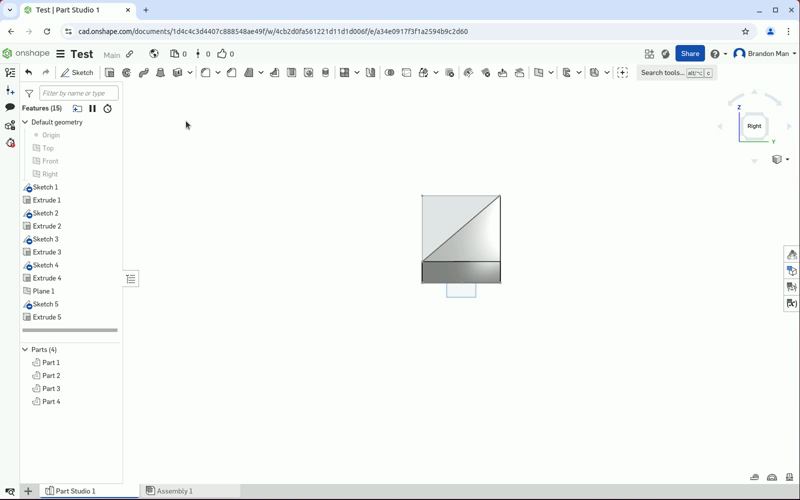
key(shift+7)
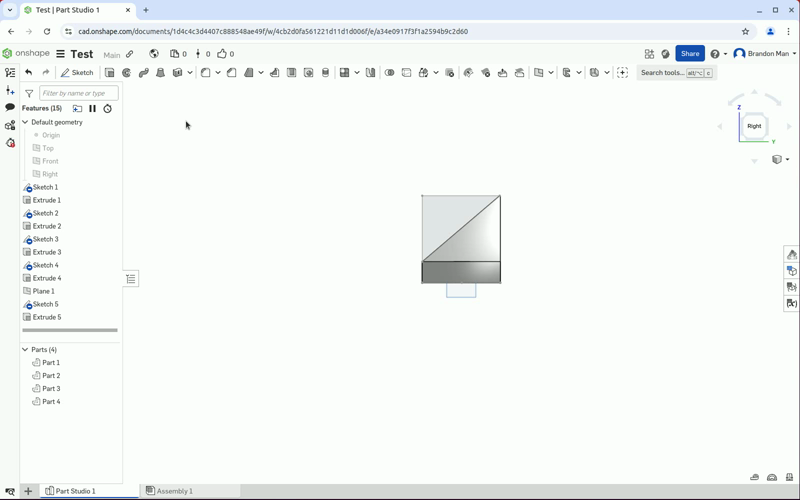
key(right, 2)
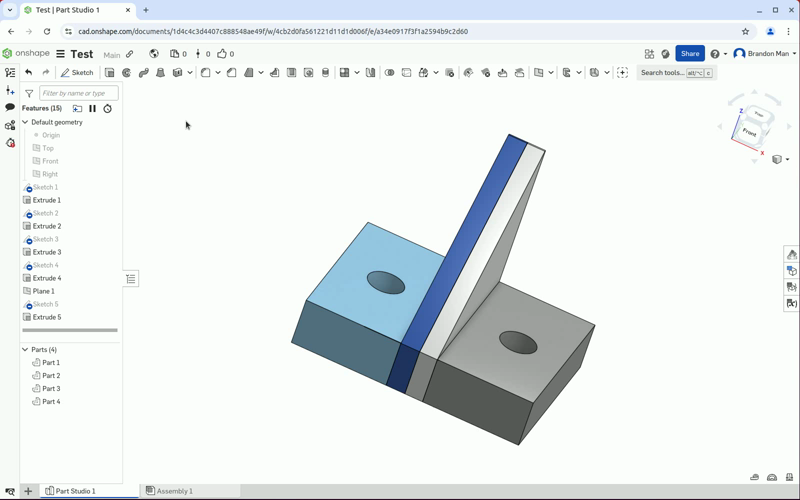
key(down, 2)
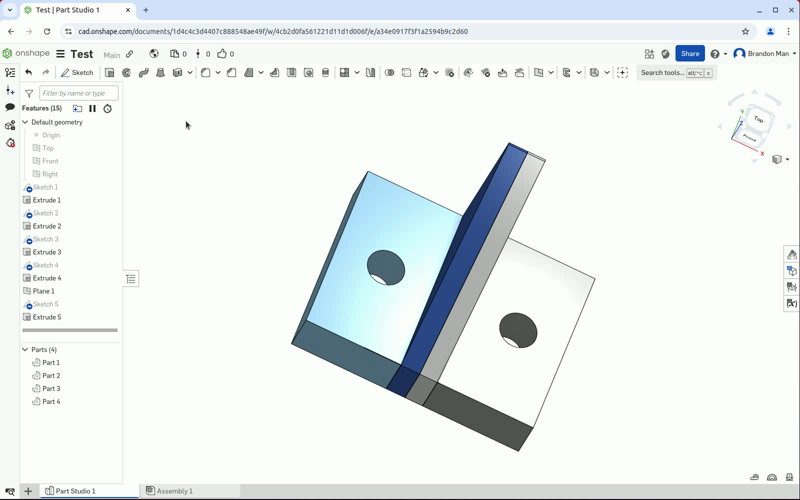
key(up, 2)
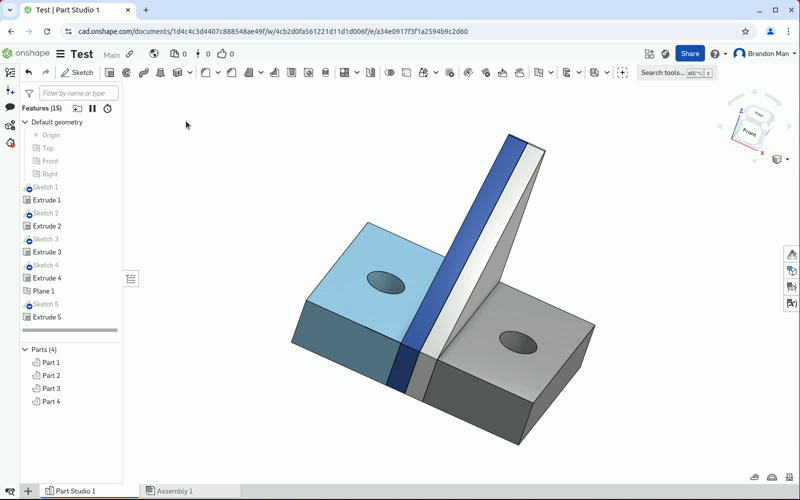
key(left, 2)
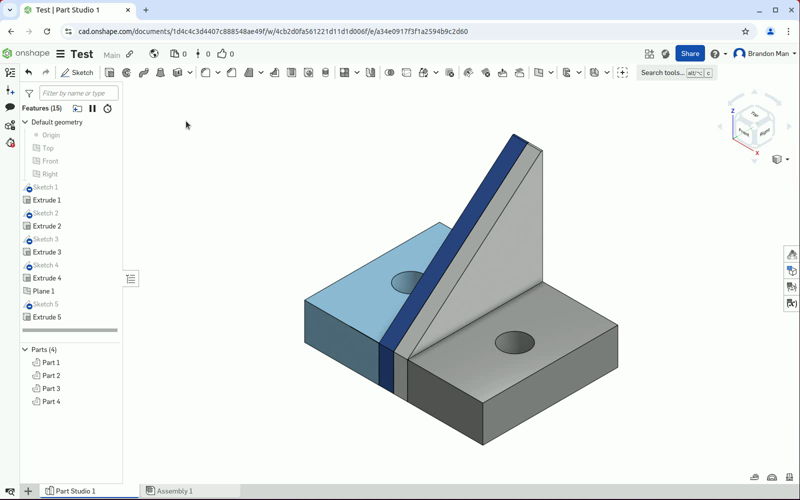
mouse_move(73, 189)
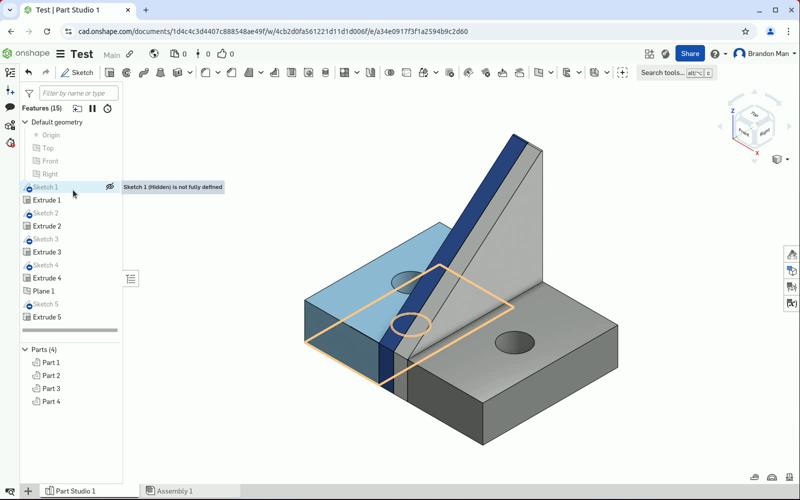
click(73, 189)